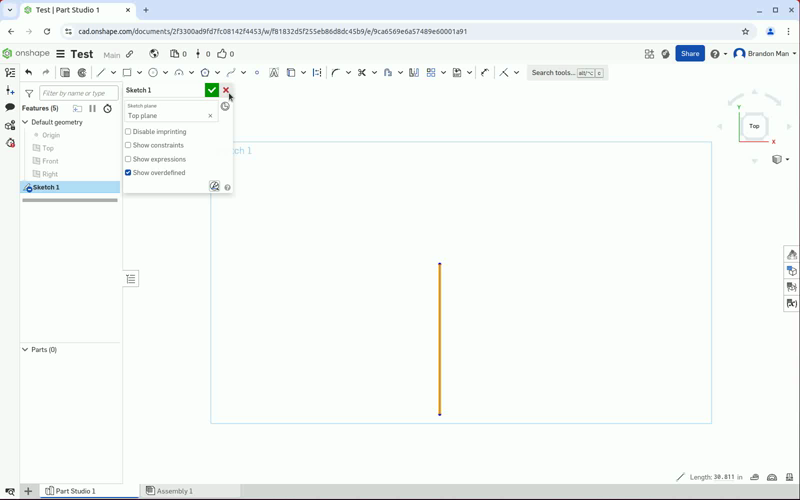
key(shift+h)
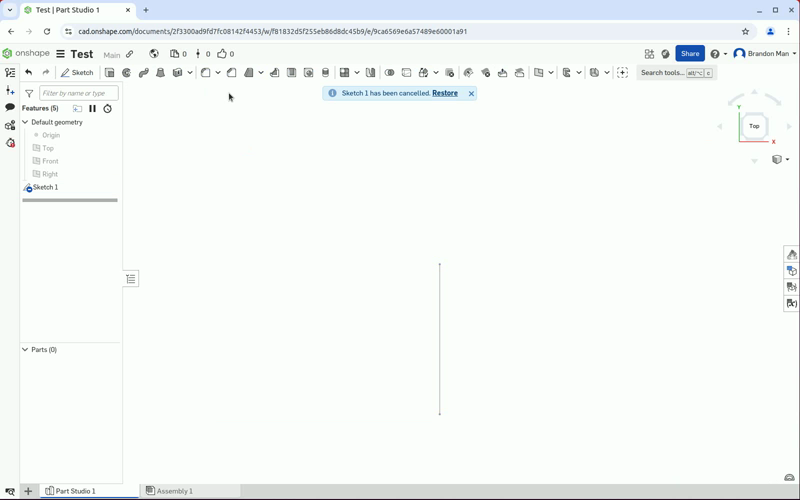
key(shift+s)
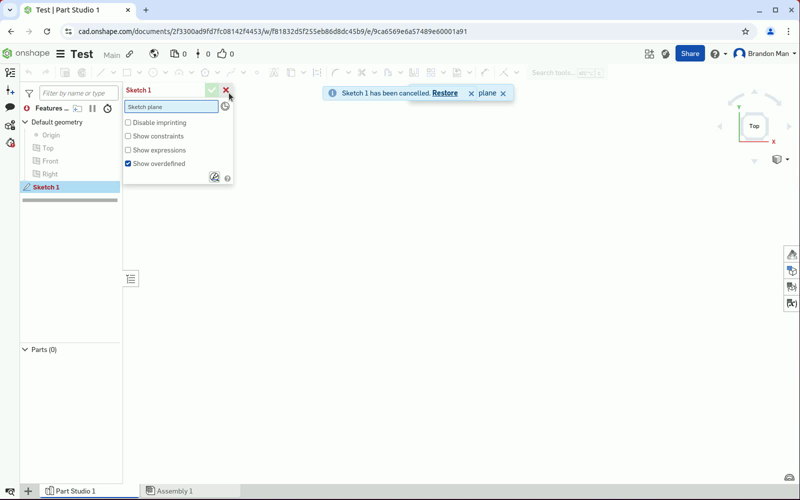
mouse_move(73, 150)
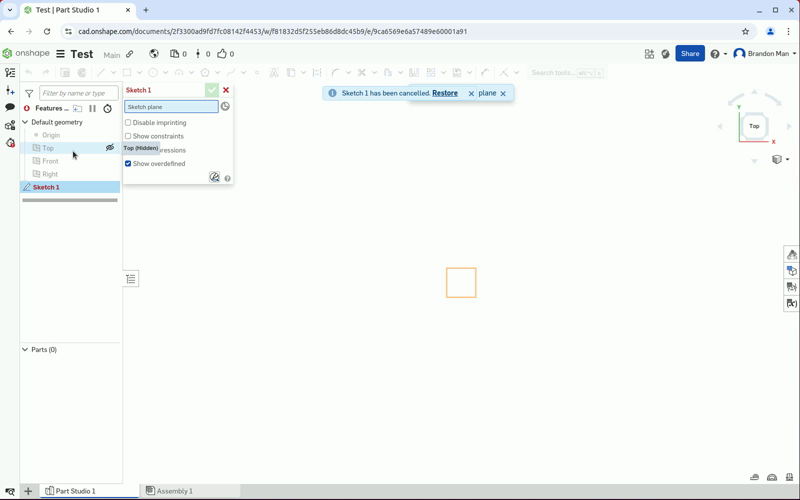
click(73, 150)
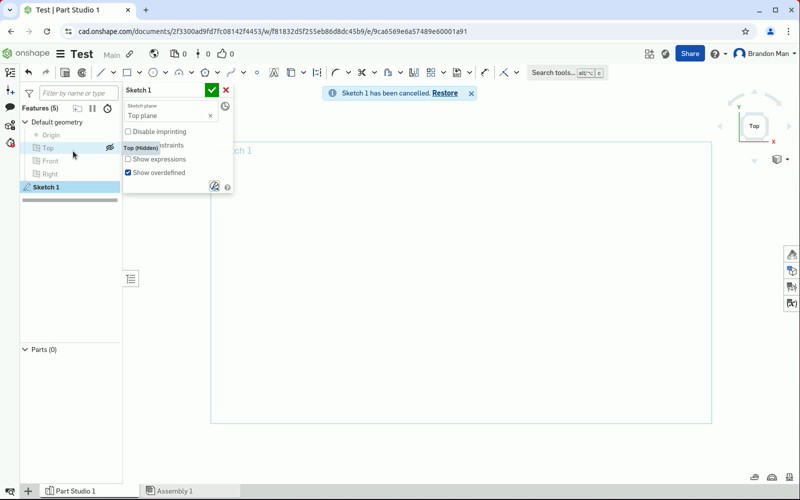
mouse_move(73, 352)
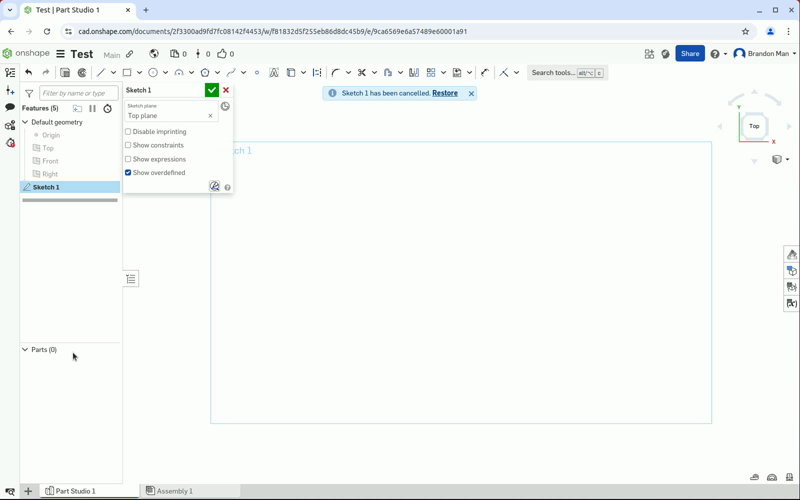
key(y)
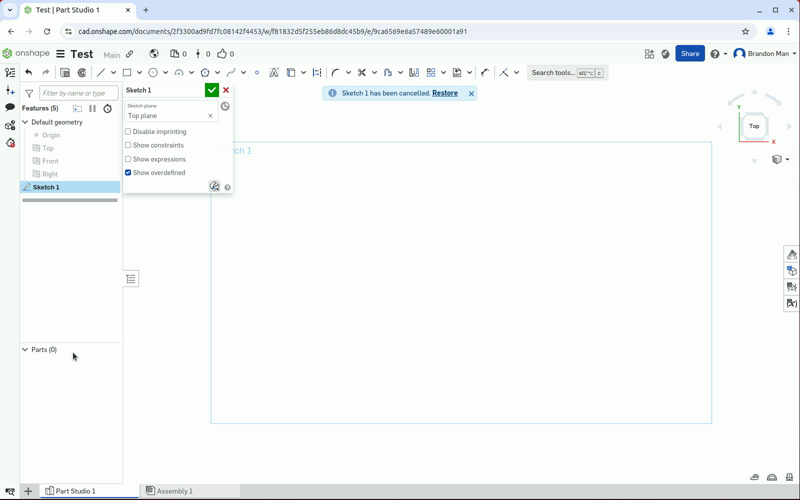
key(l)
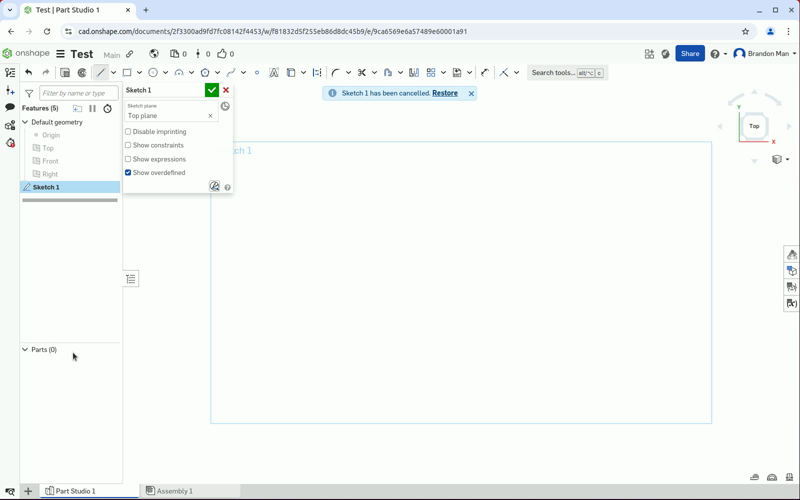
key_down(shift)
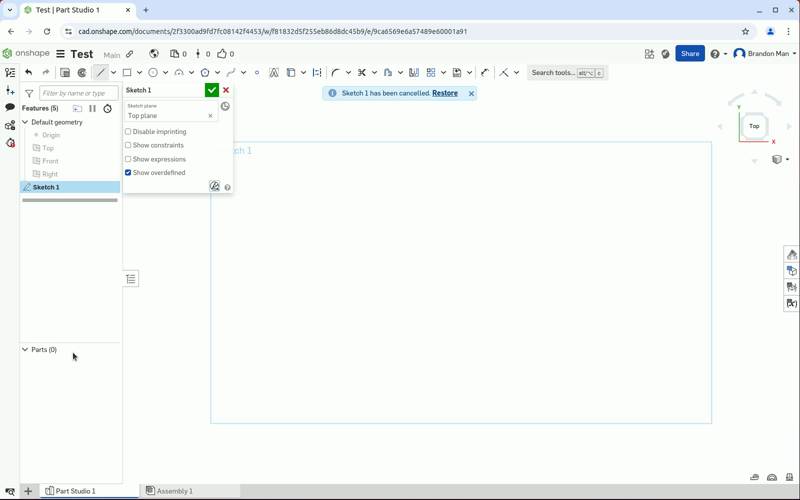
mouse_move(459, 291)
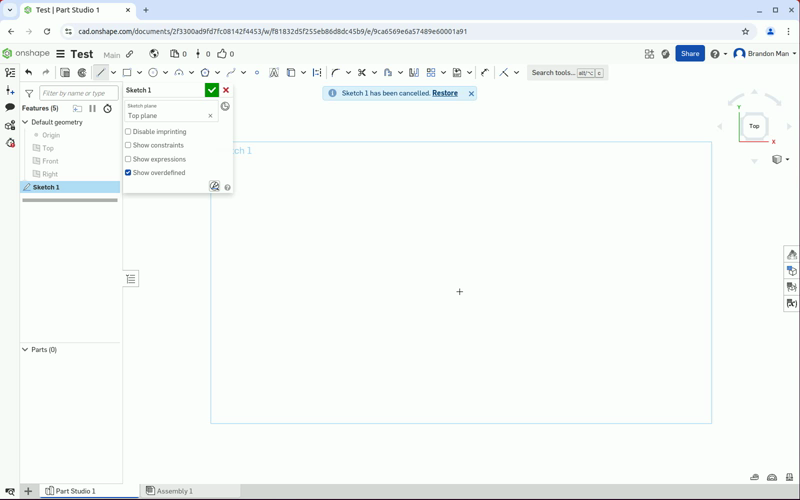
click(459, 291)
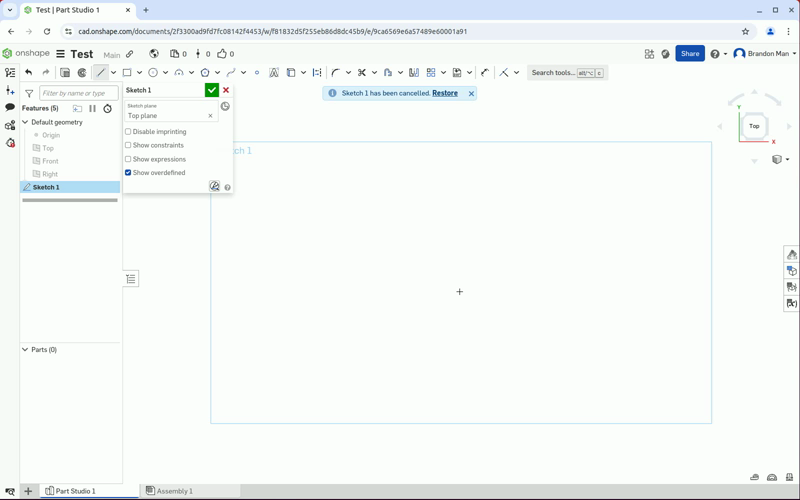
key_up(shift)
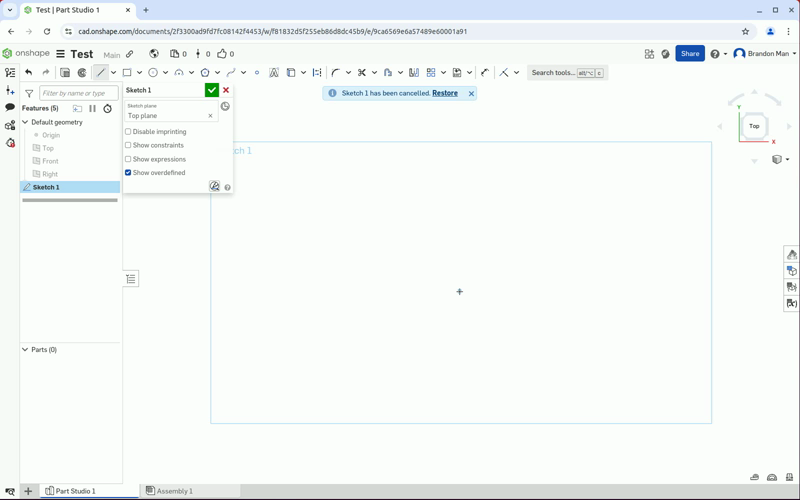
key_down(shift)
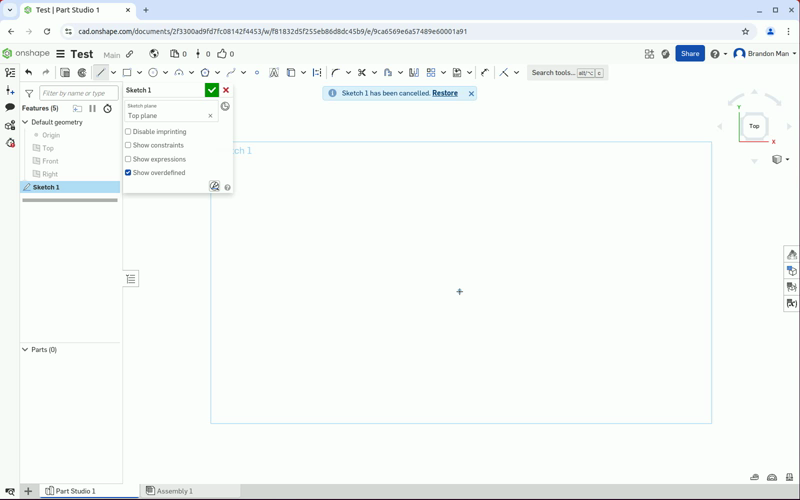
mouse_move(489, 291)
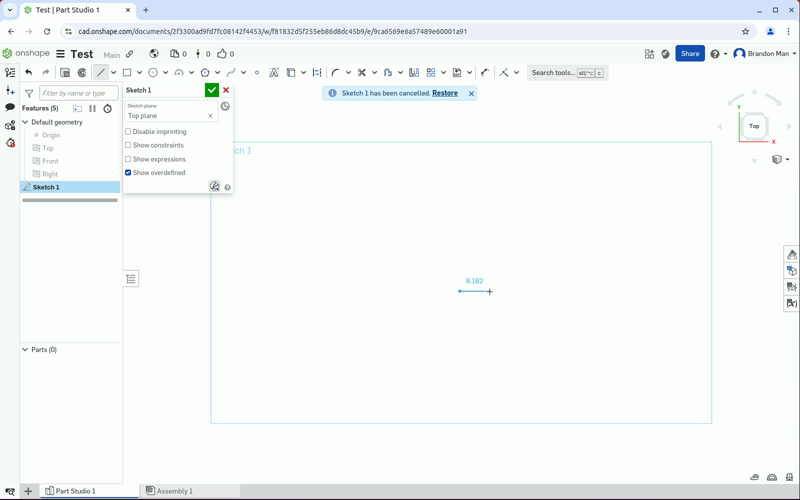
mouse_move(463, 291)
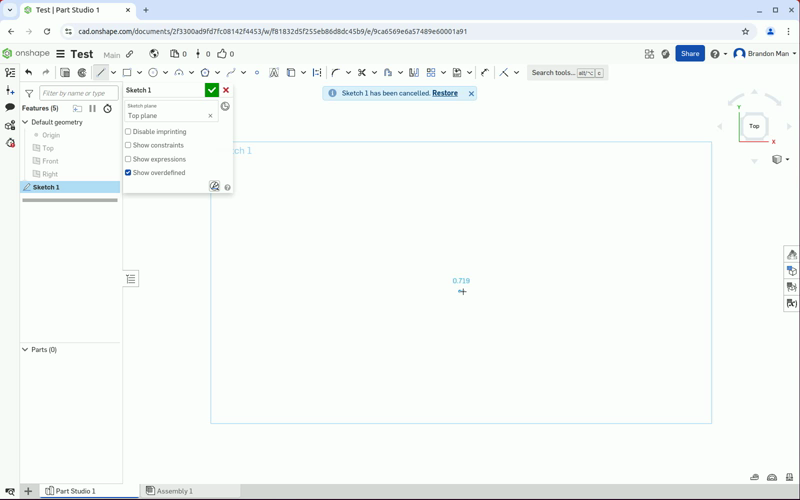
scroll(6)
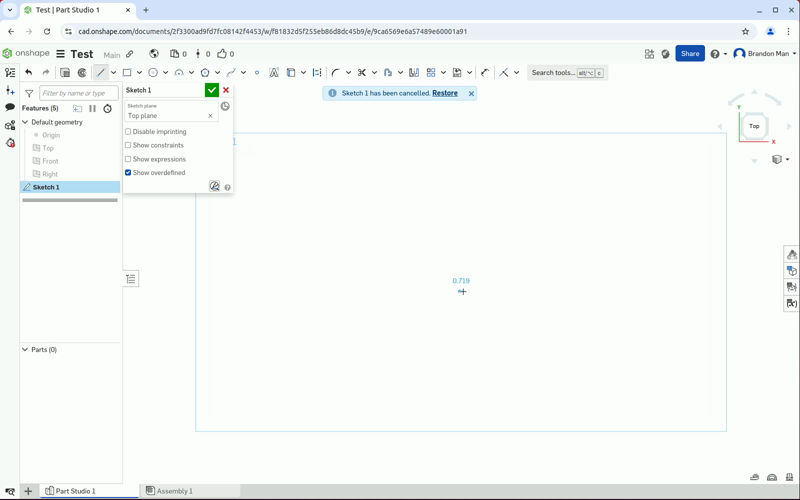
scroll(6)
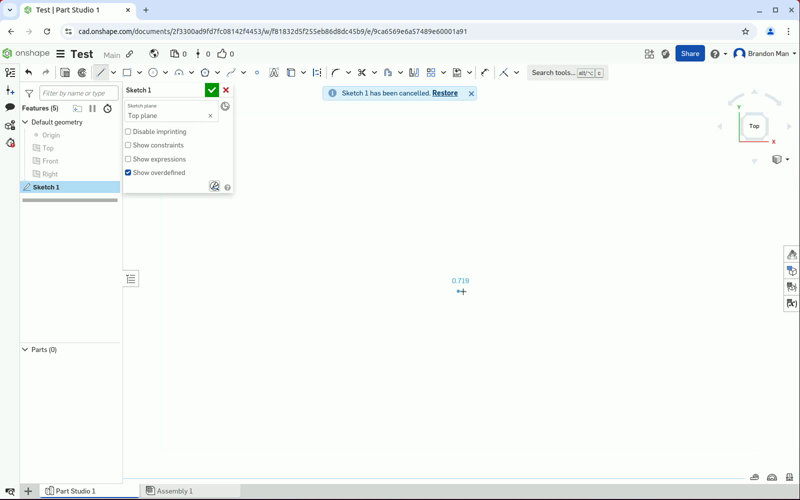
scroll(6)
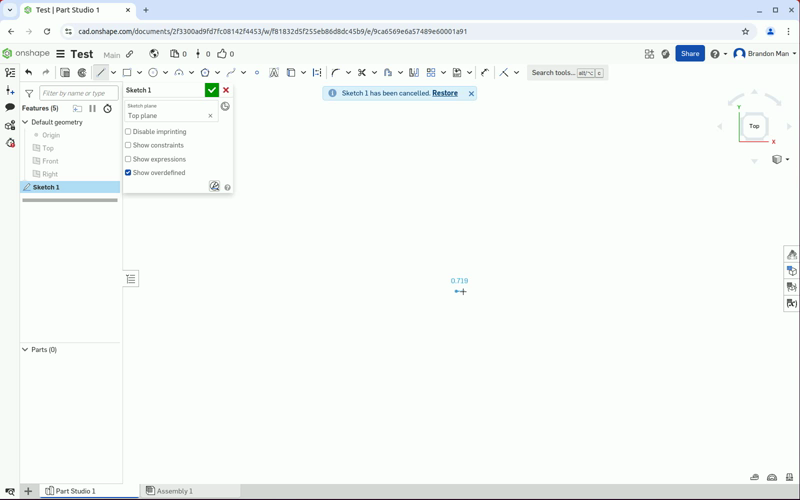
scroll(6)
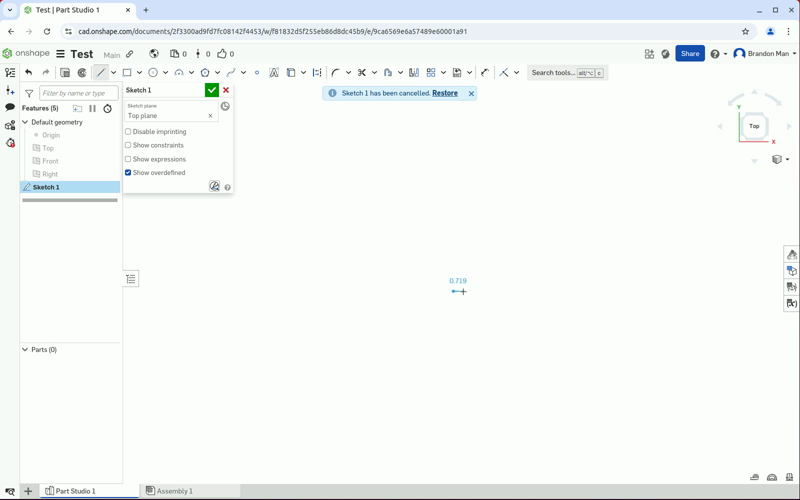
scroll(6)
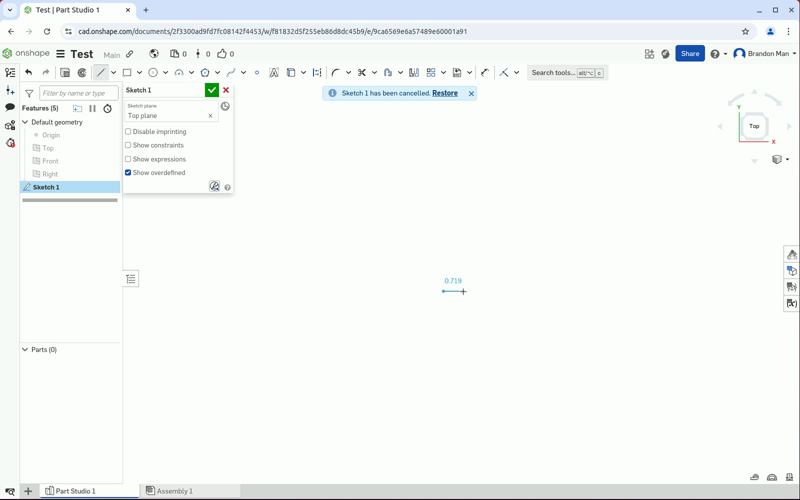
scroll(6)
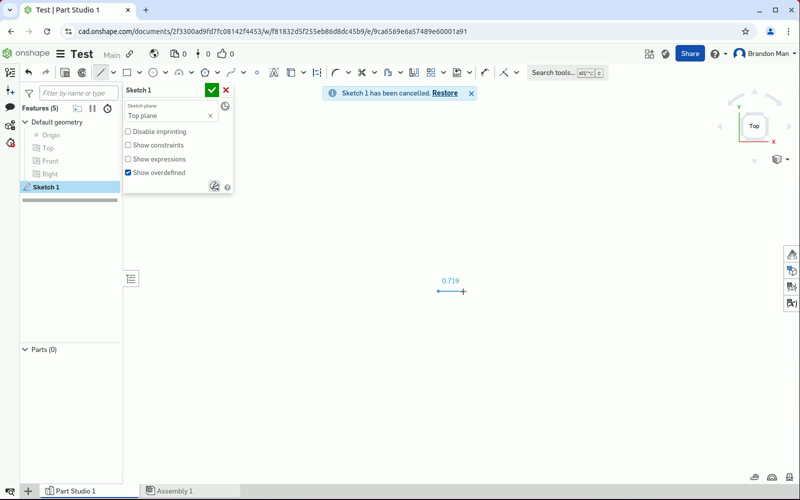
scroll(6)
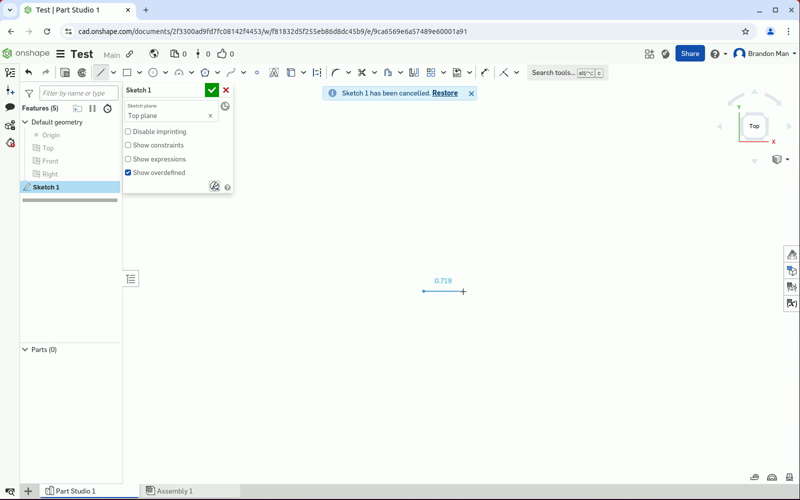
click(463, 291)
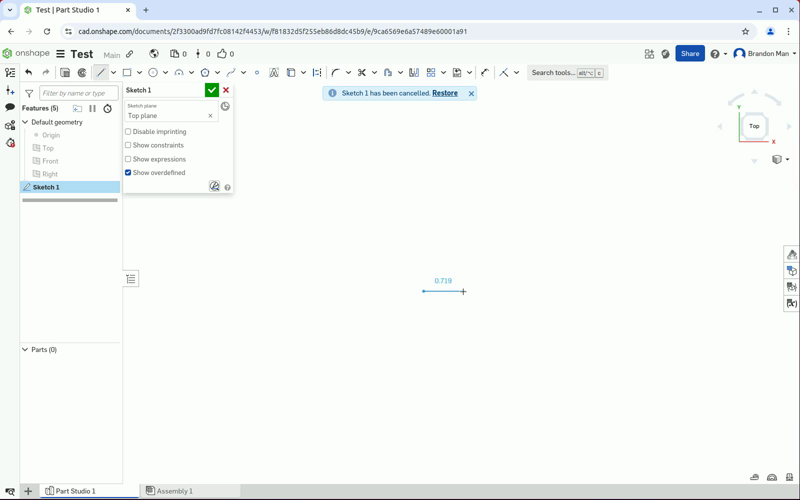
scroll(-6)
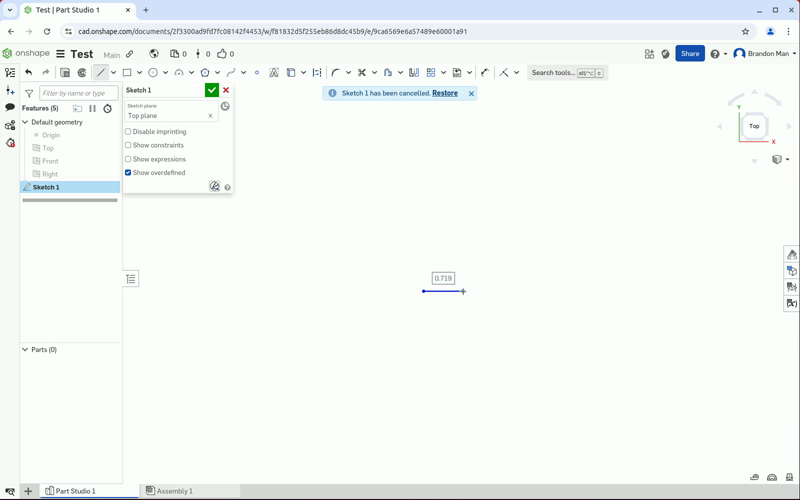
scroll(-6)
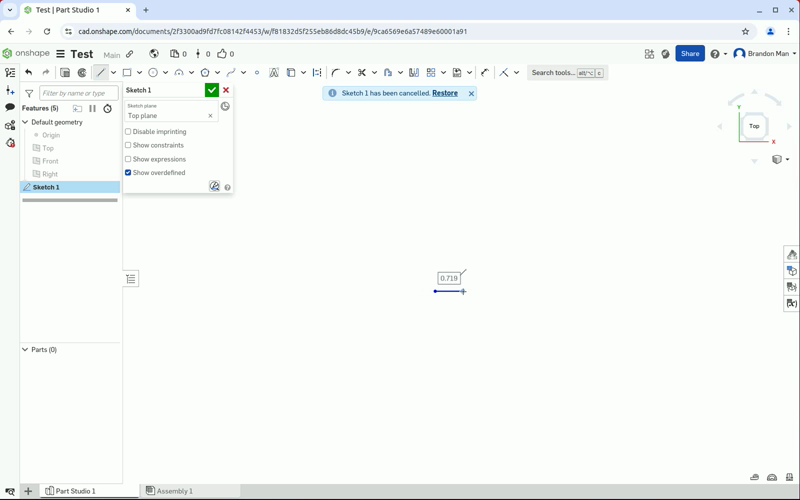
scroll(-6)
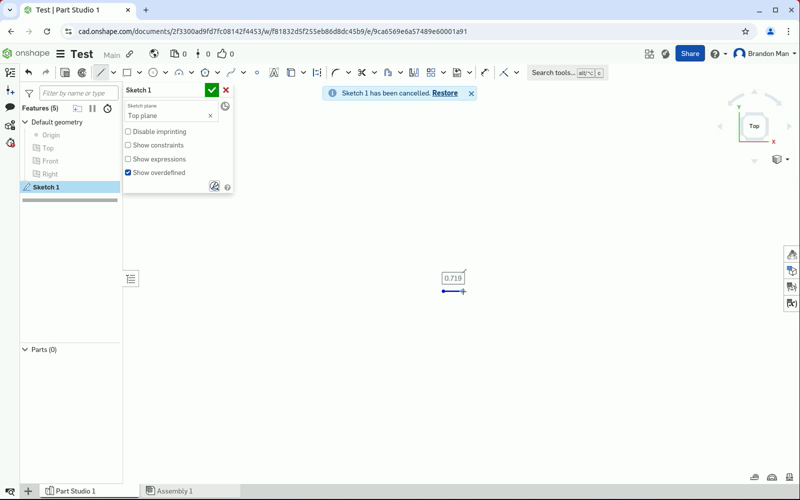
scroll(-6)
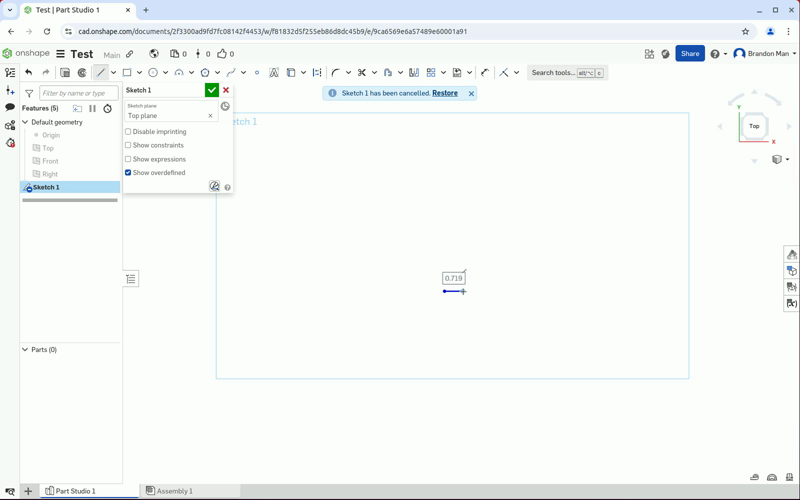
scroll(-6)
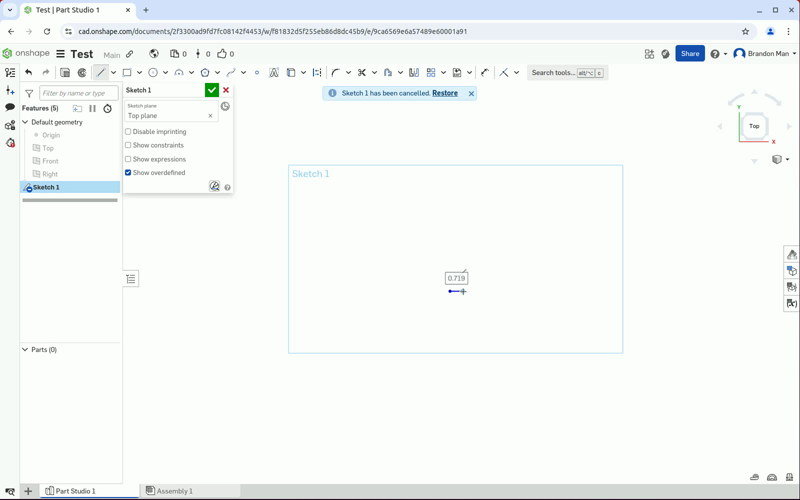
scroll(-6)
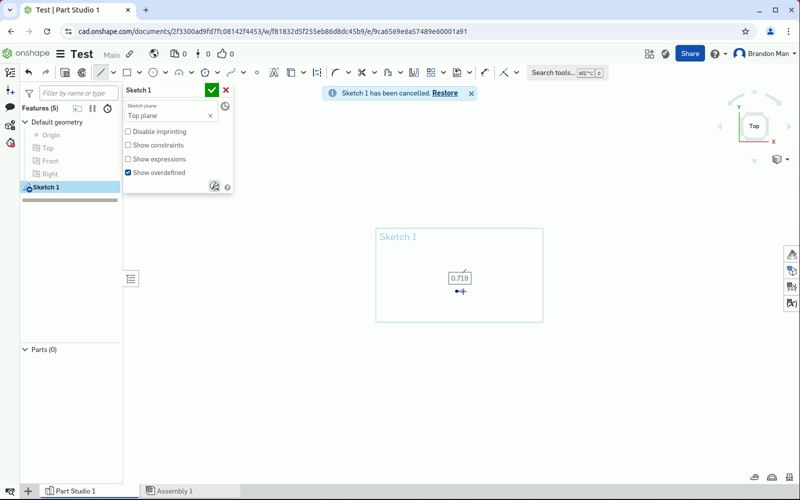
scroll(-6)
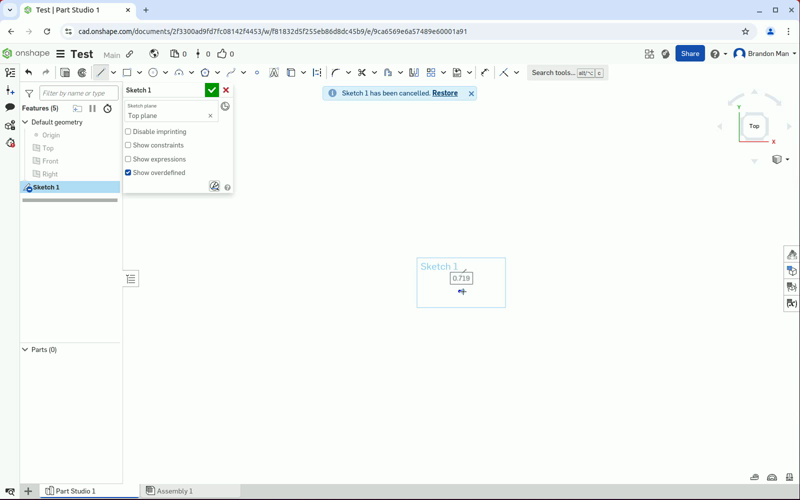
key_up(shift)
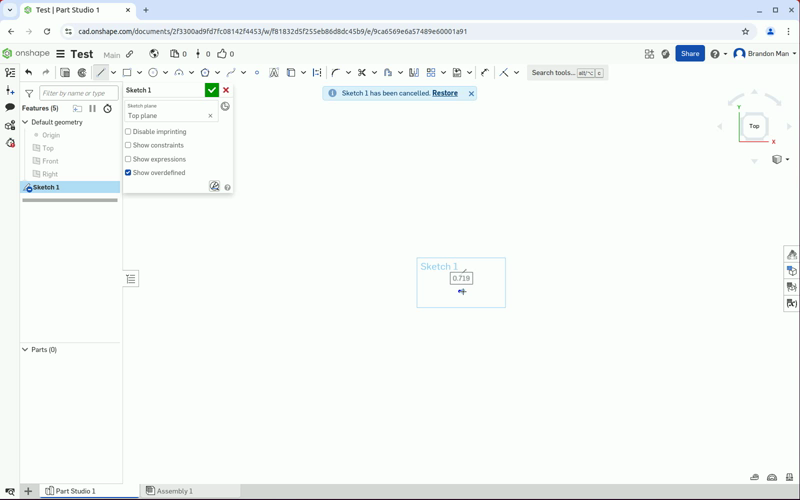
key_down(shift)
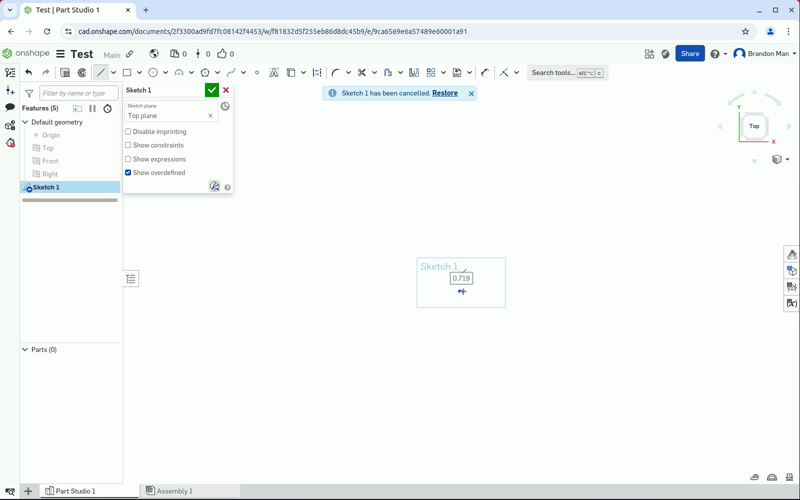
mouse_move(493, 291)
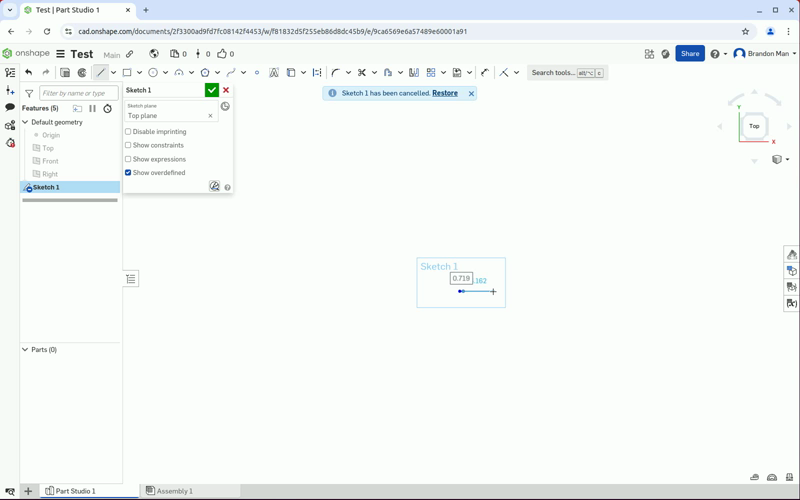
mouse_move(463, 273)
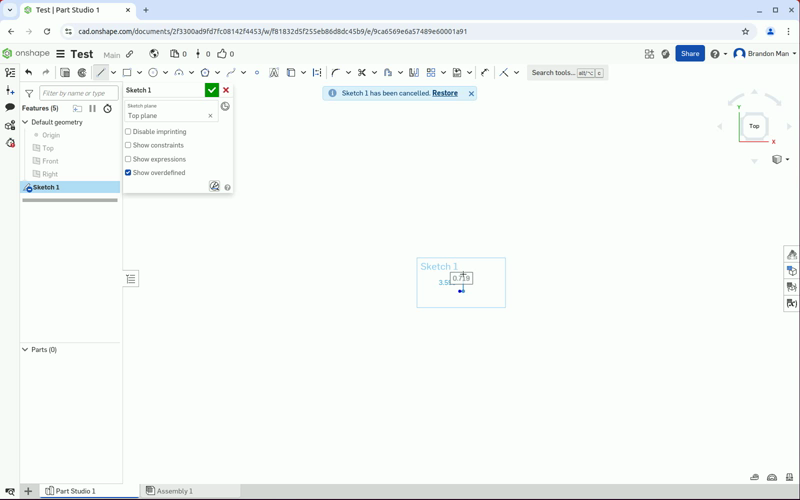
click(463, 273)
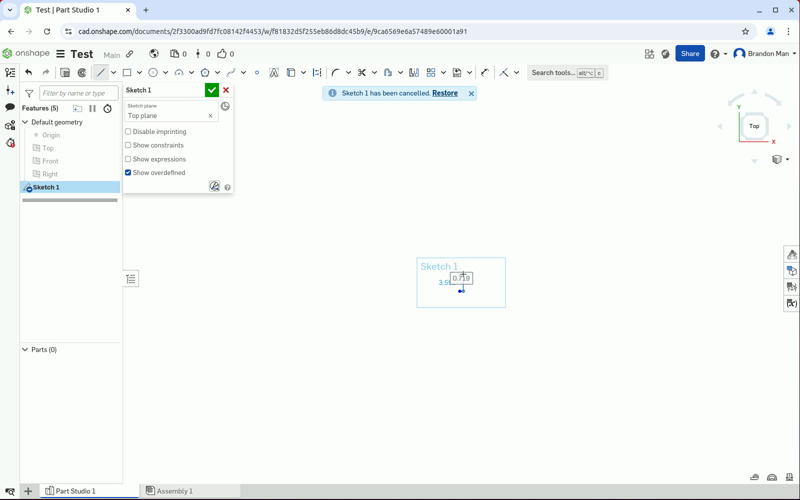
key_up(shift)
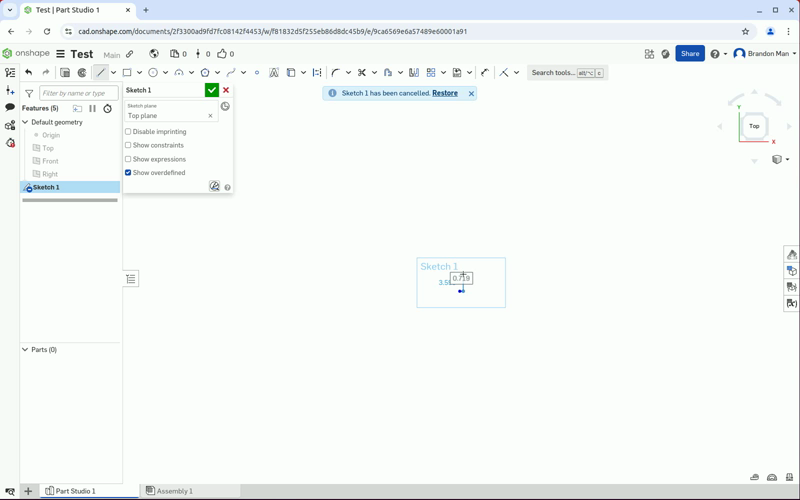
key_down(shift)
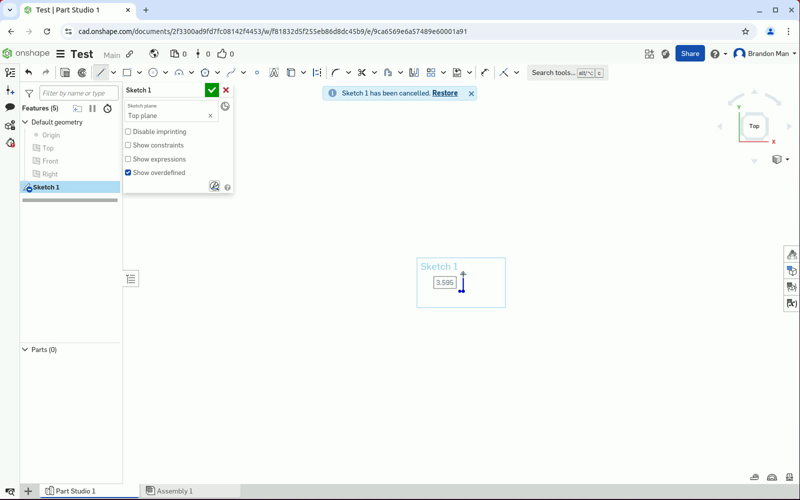
mouse_move(493, 273)
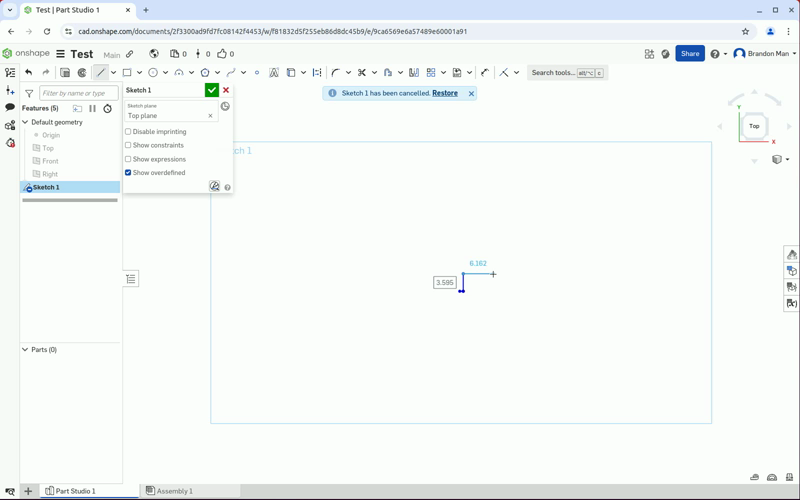
mouse_move(459, 273)
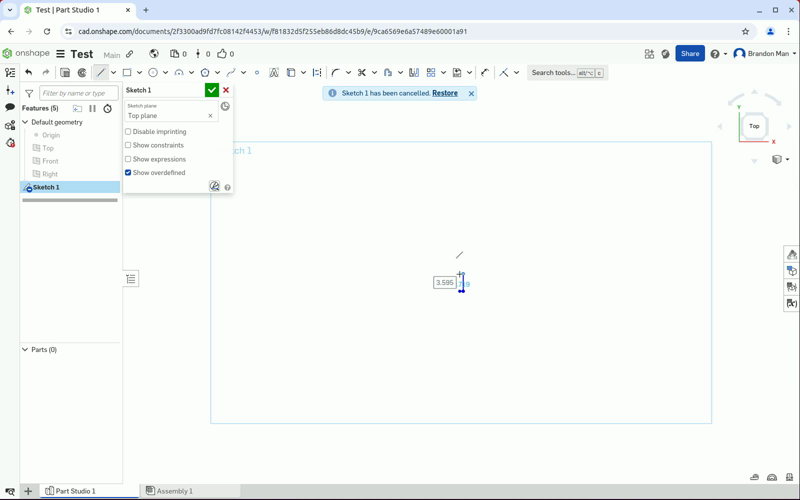
scroll(6)
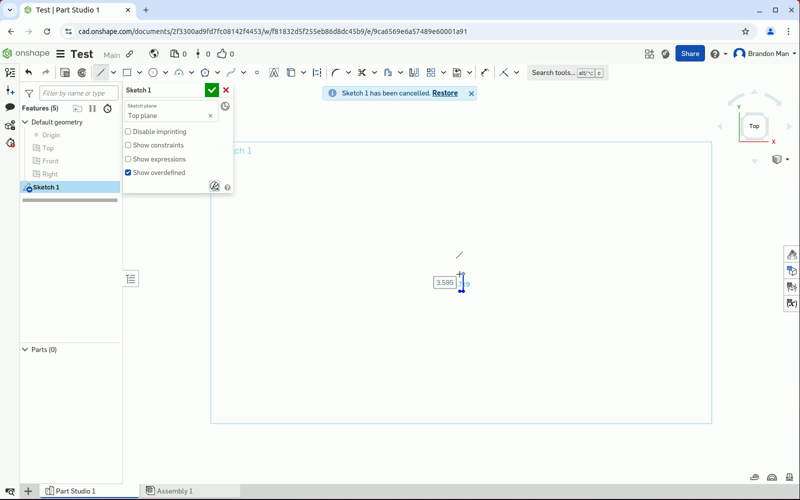
scroll(6)
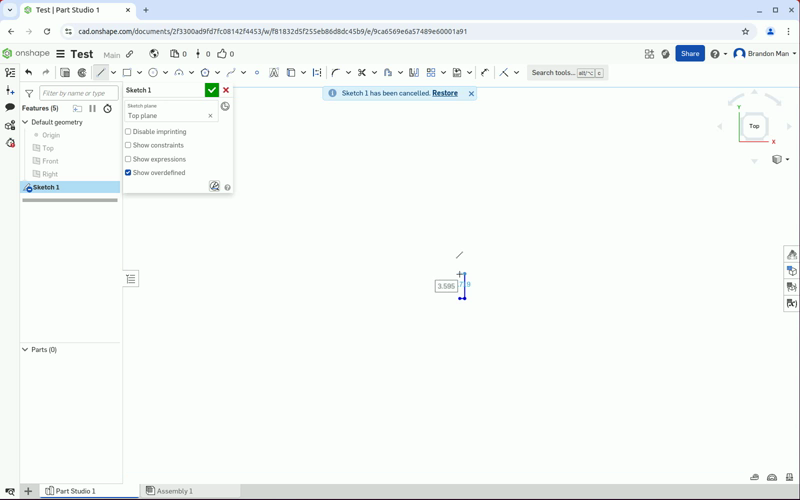
scroll(6)
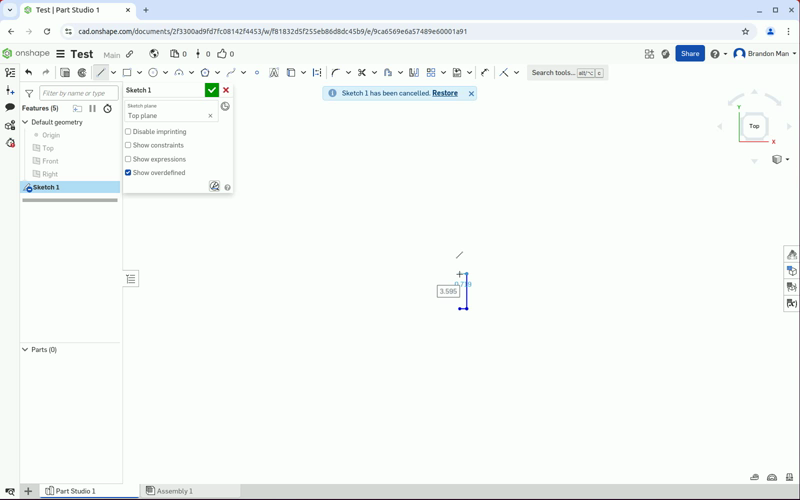
scroll(6)
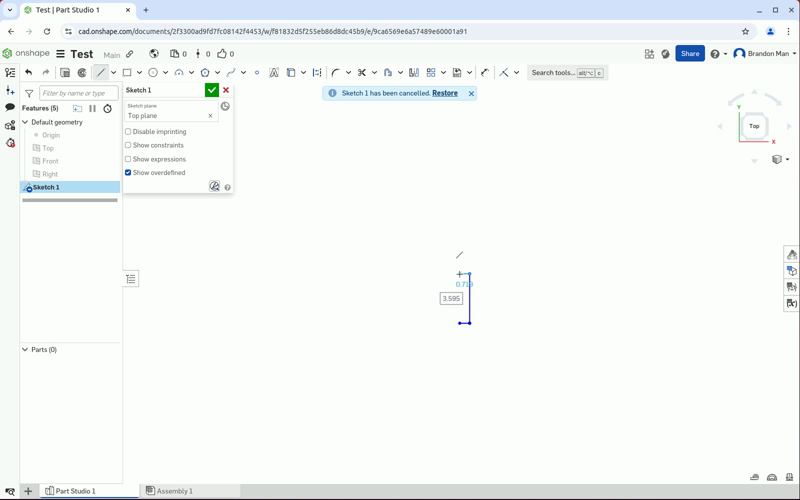
scroll(6)
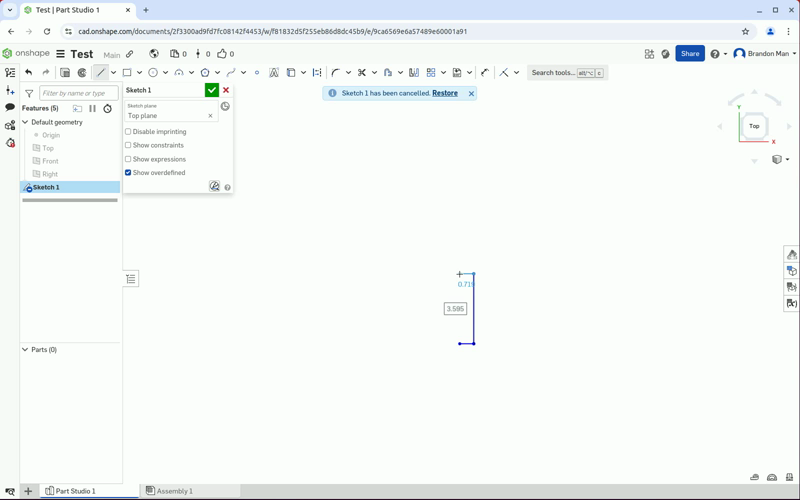
scroll(6)
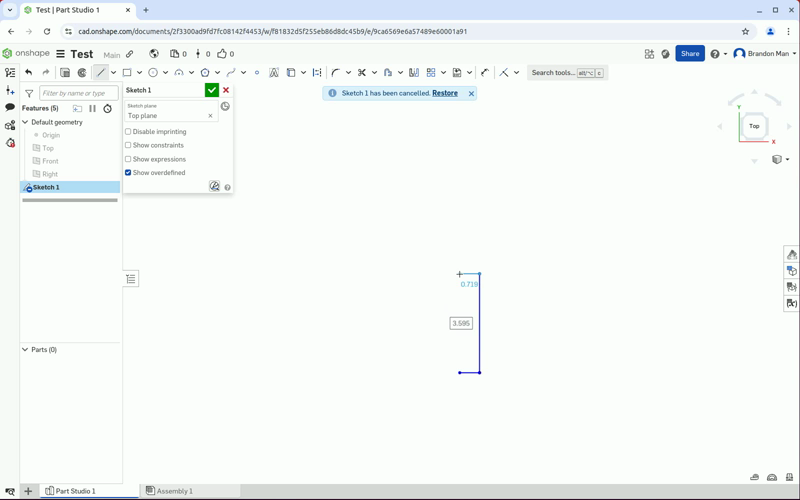
scroll(6)
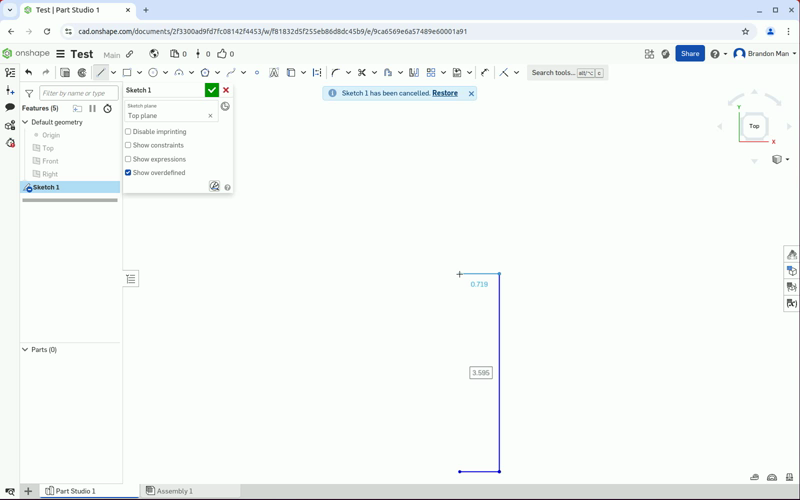
click(459, 273)
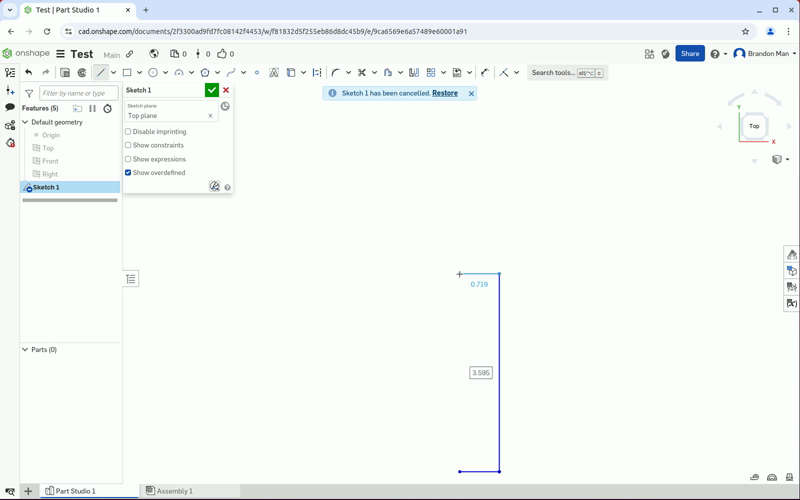
scroll(-6)
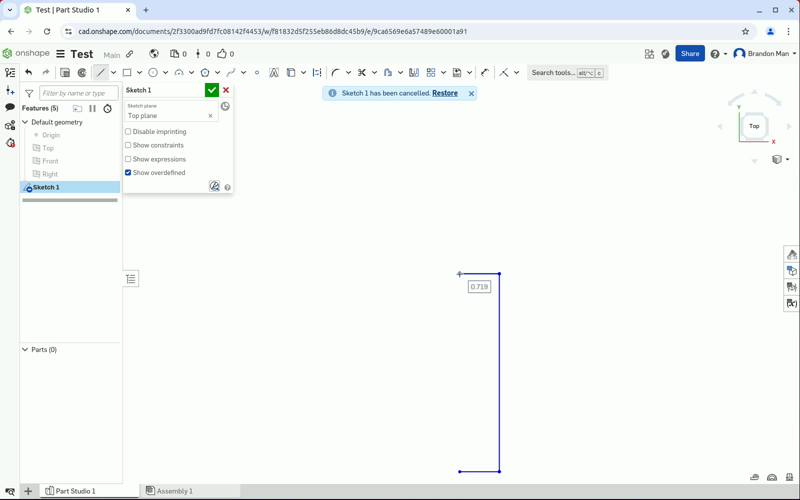
scroll(-6)
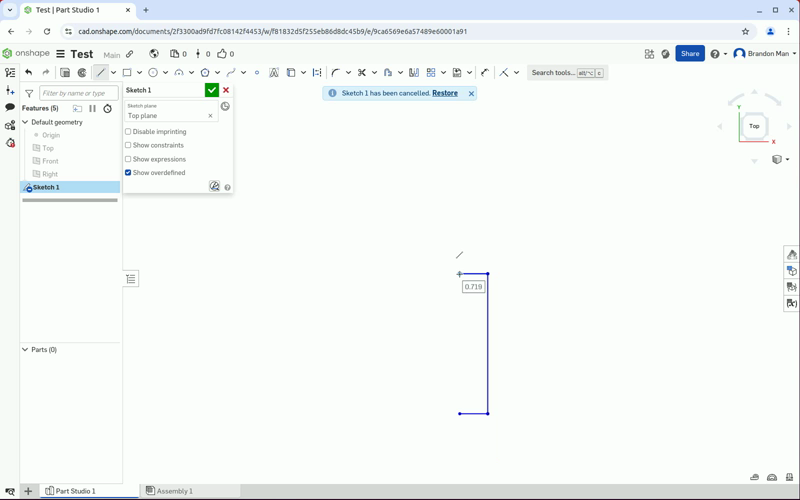
scroll(-6)
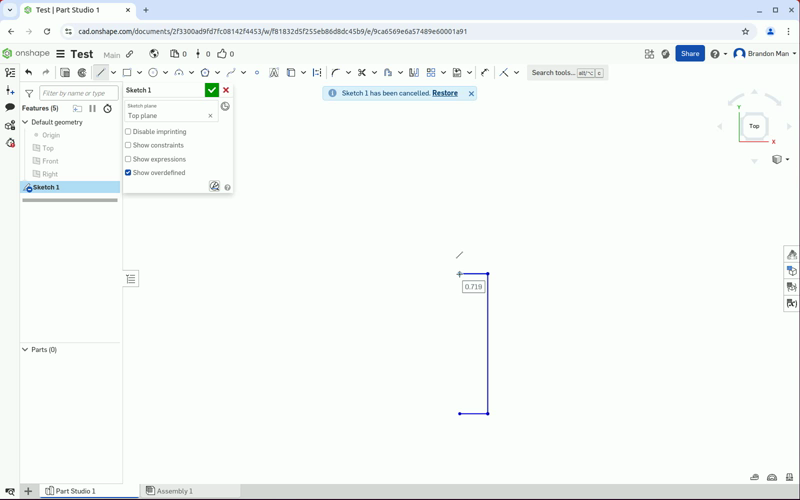
scroll(-6)
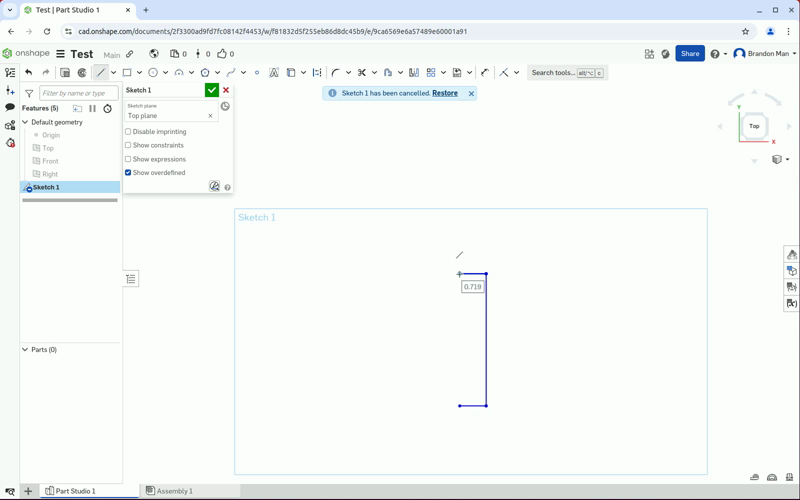
scroll(-6)
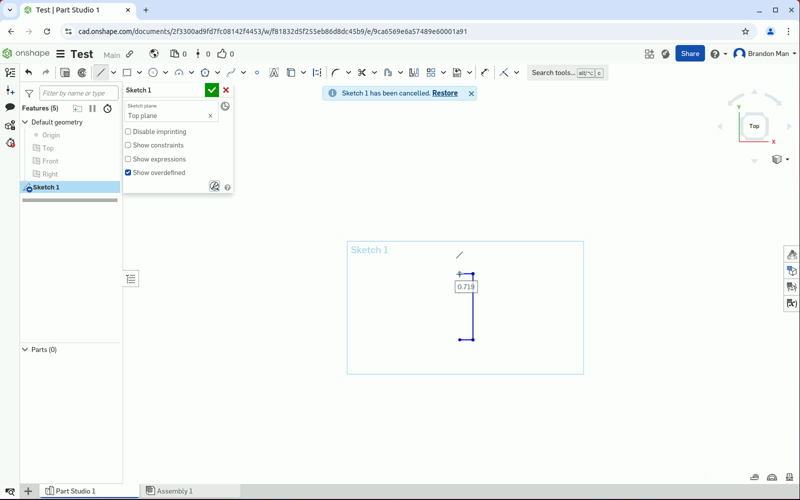
scroll(-6)
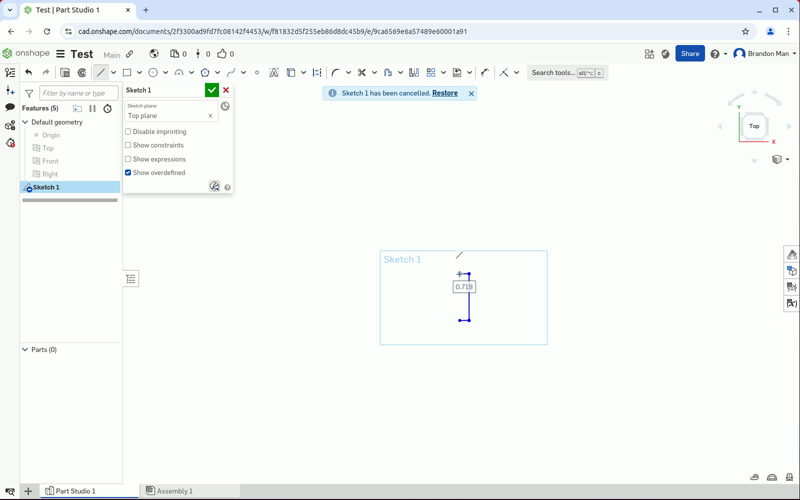
scroll(-6)
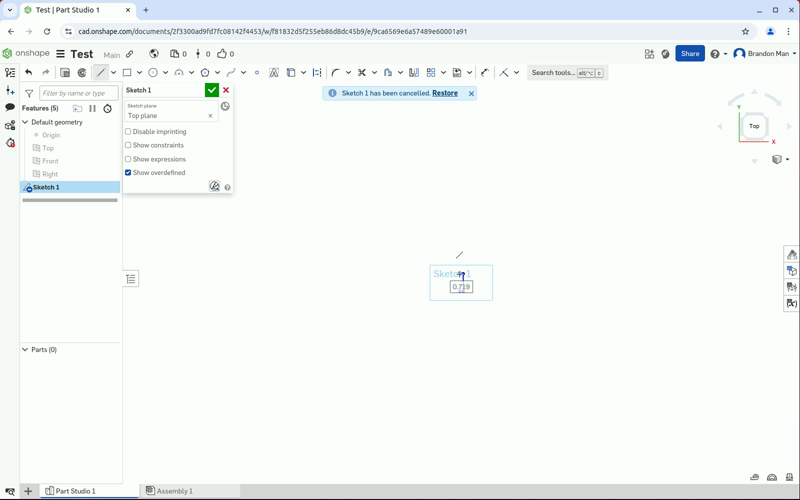
key_up(shift)
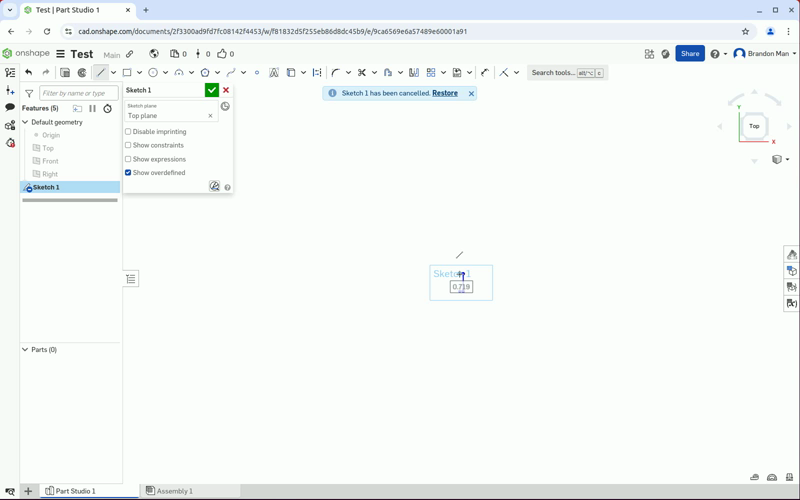
mouse_move(489, 273)
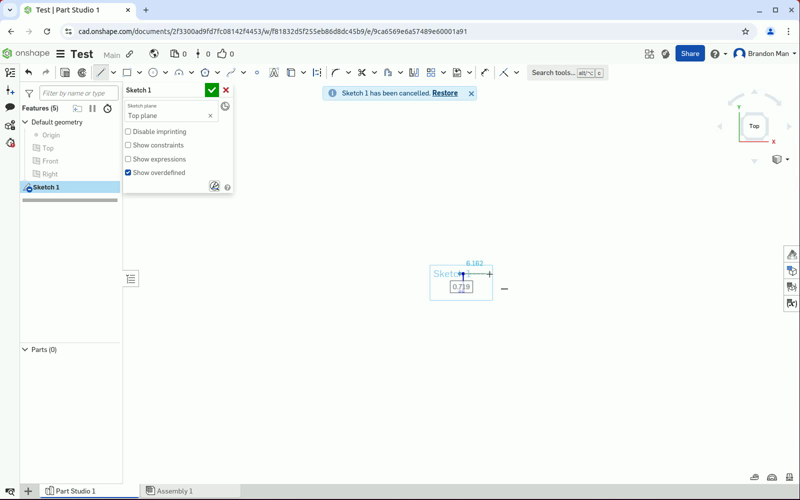
key_down(shift)
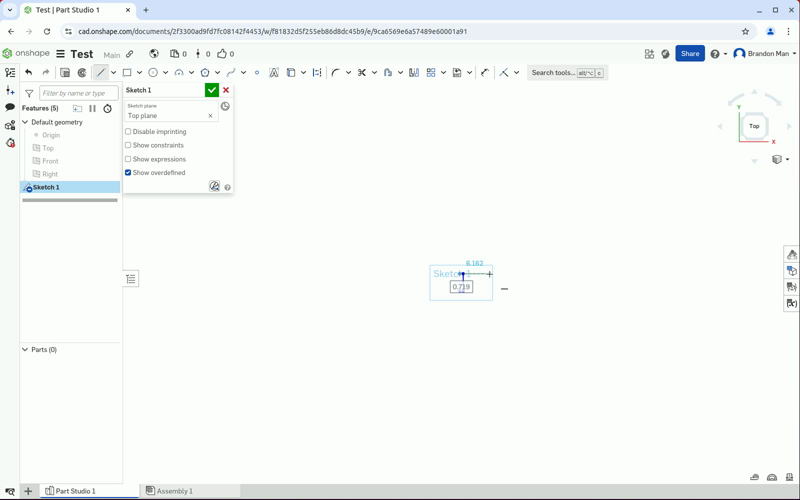
mouse_move(459, 291)
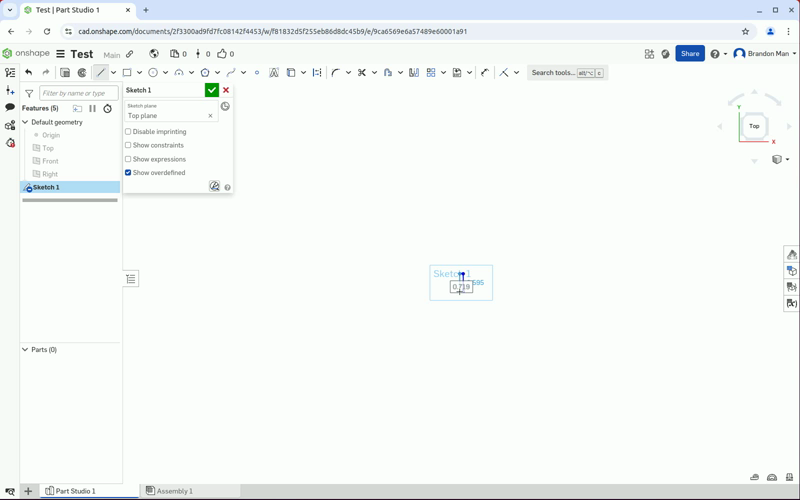
scroll(6)
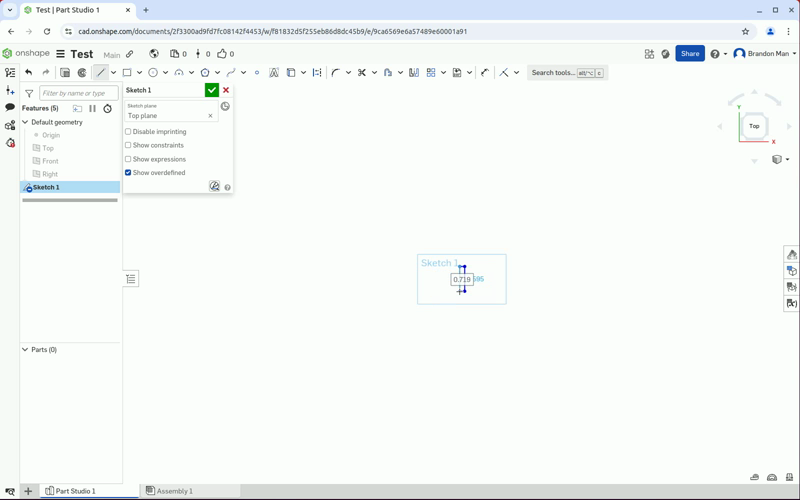
scroll(6)
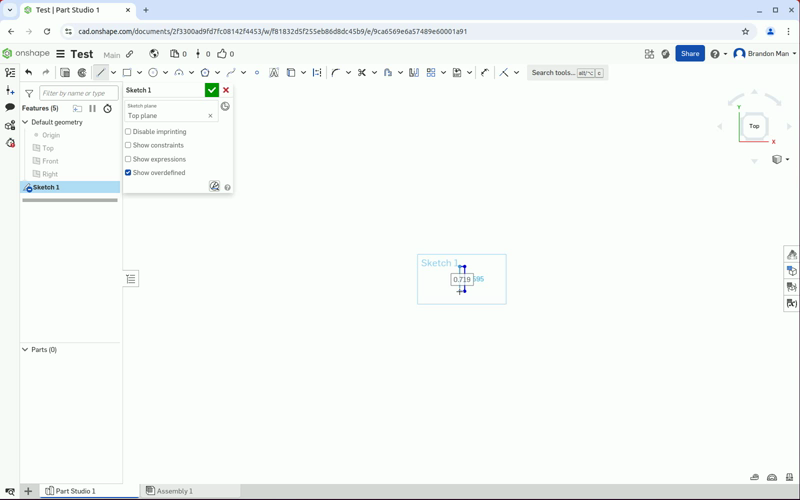
scroll(6)
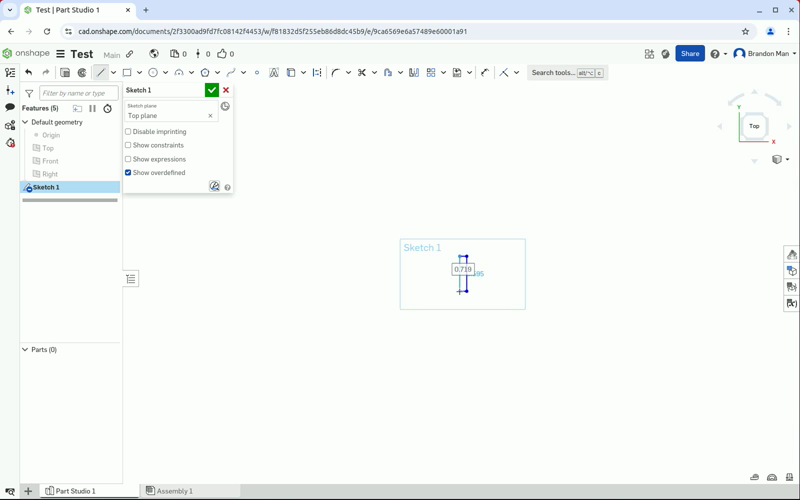
scroll(6)
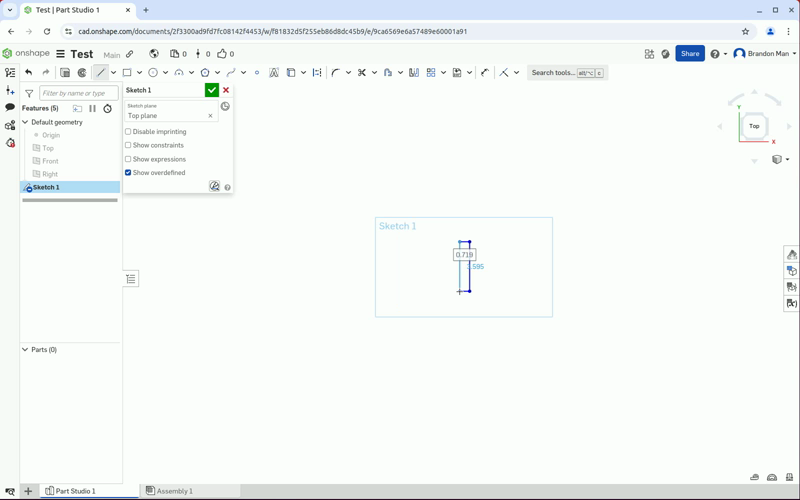
scroll(6)
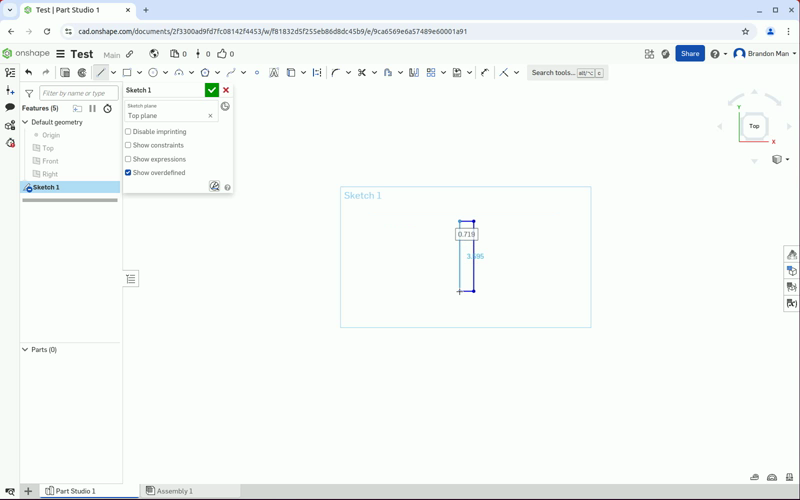
scroll(6)
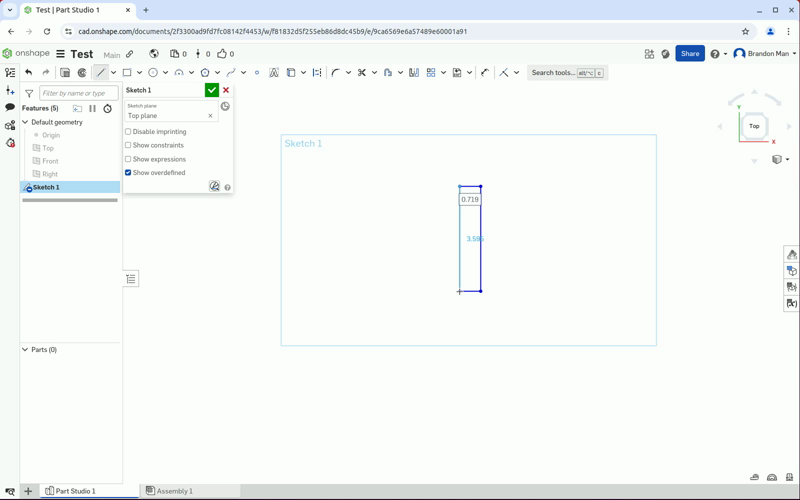
scroll(6)
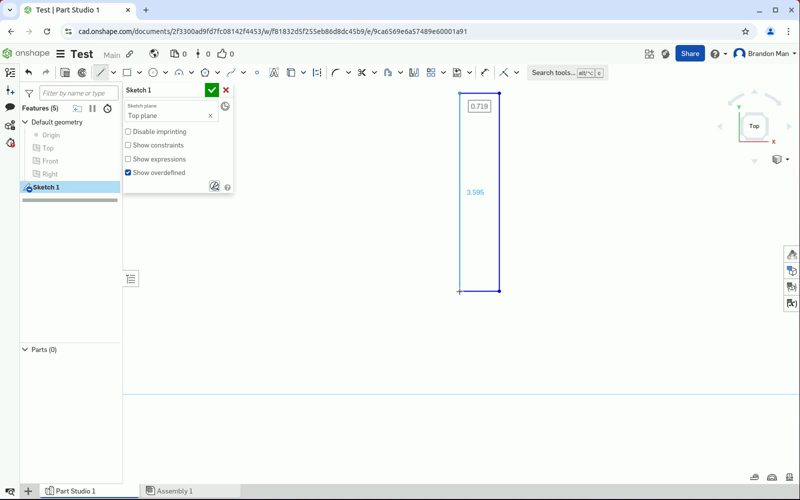
key_up(shift)
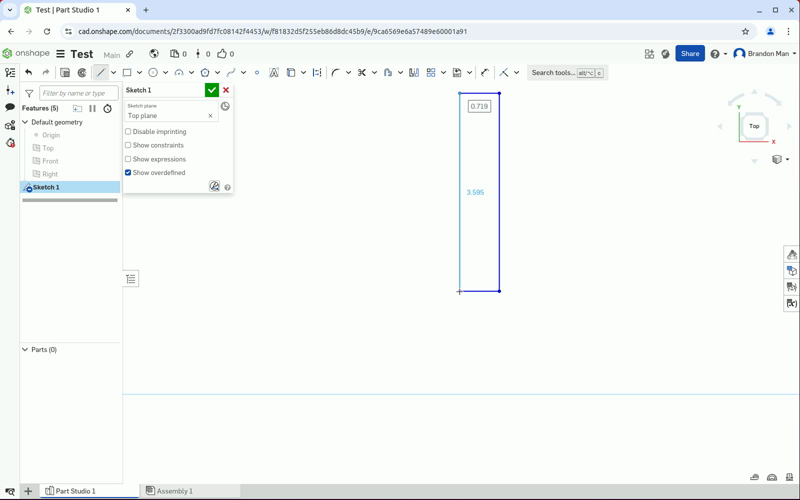
click(459, 291)
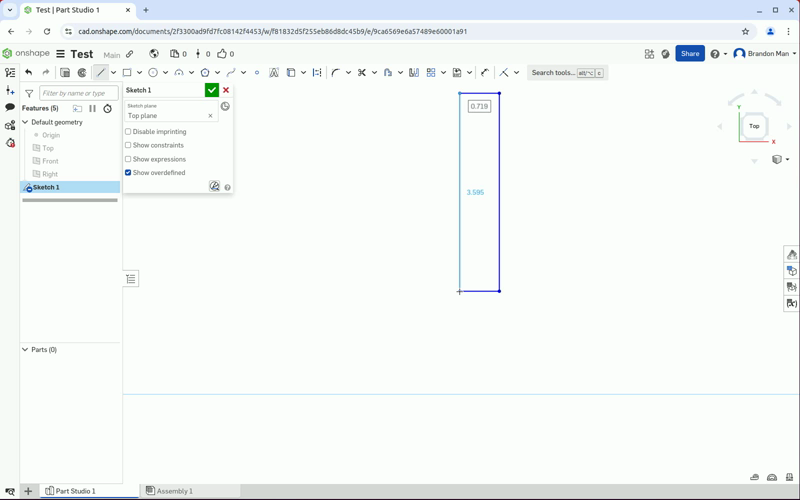
scroll(-6)
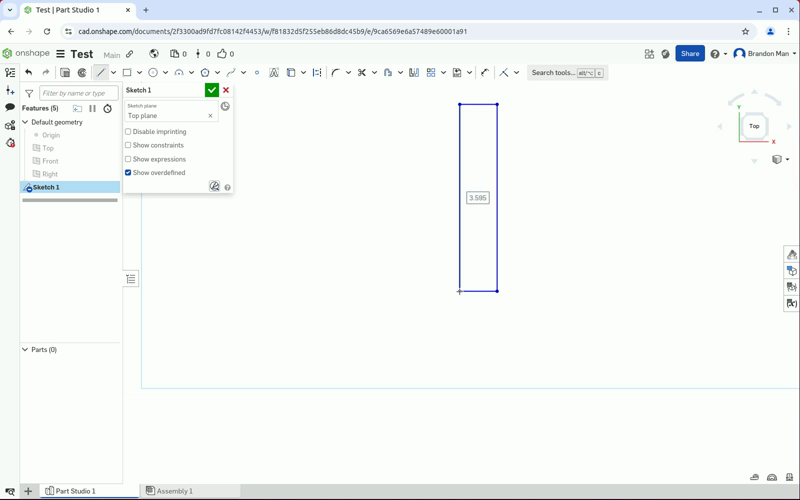
scroll(-6)
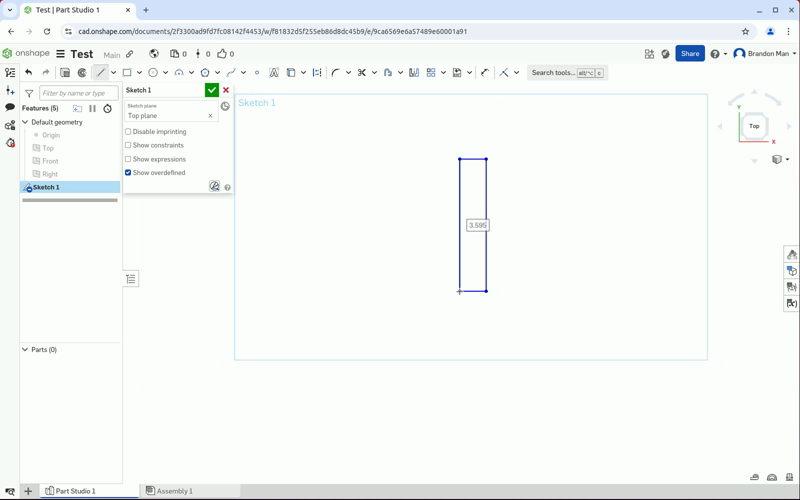
scroll(-6)
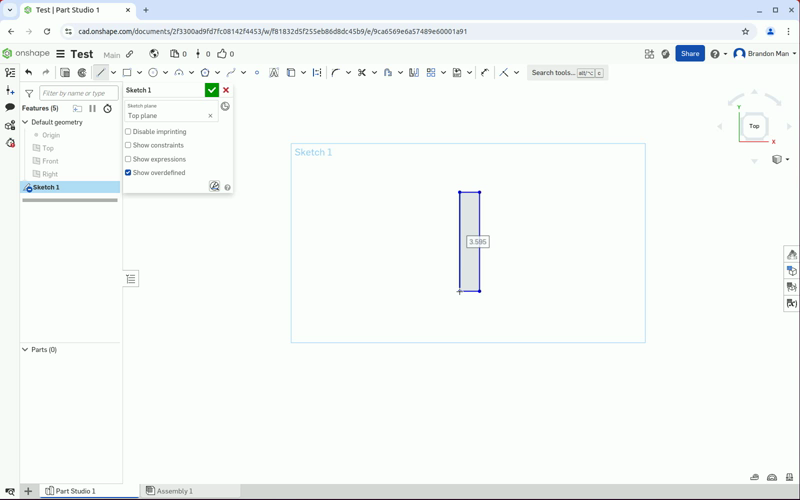
scroll(-6)
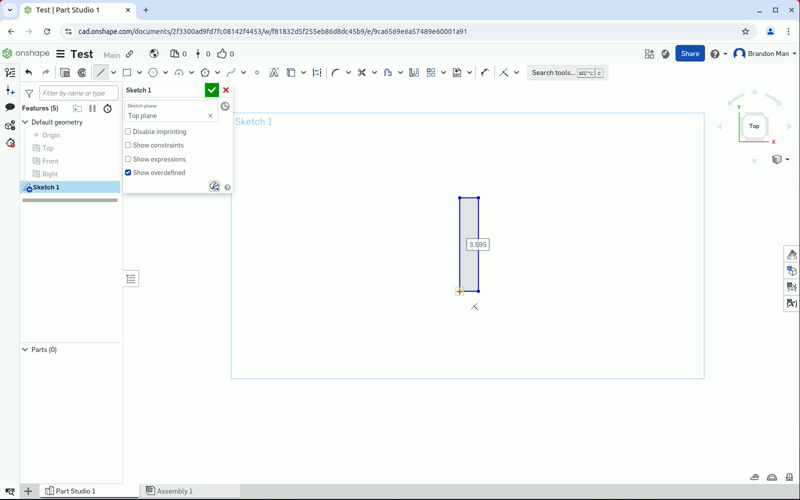
scroll(-6)
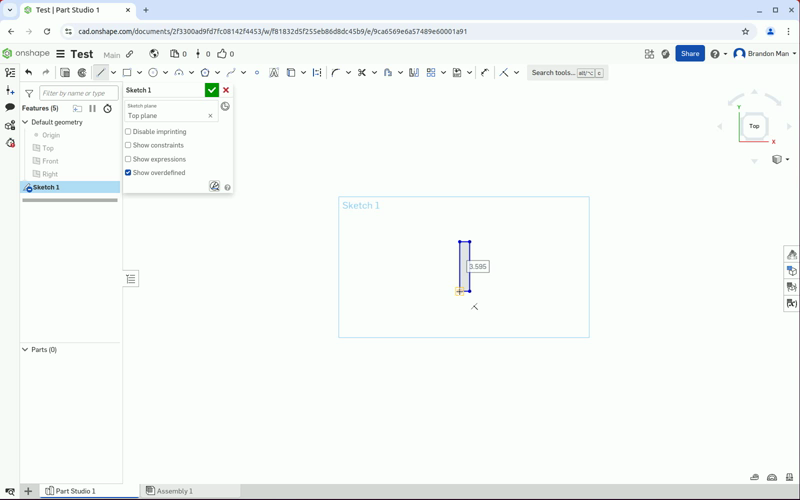
scroll(-6)
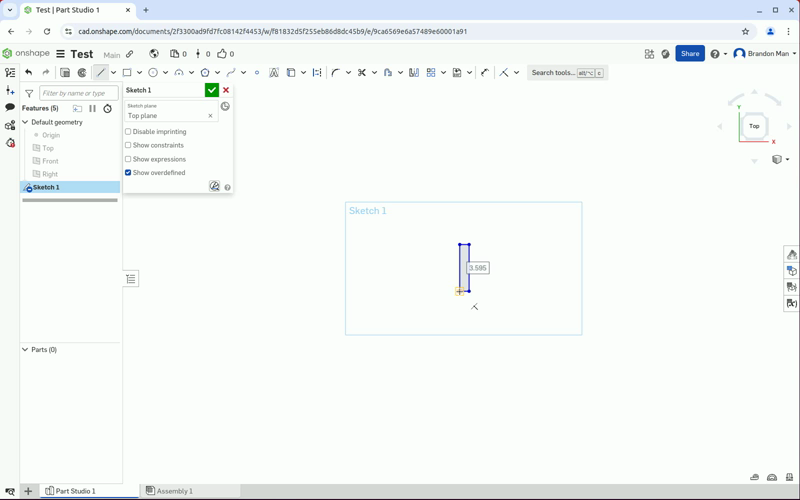
scroll(-6)
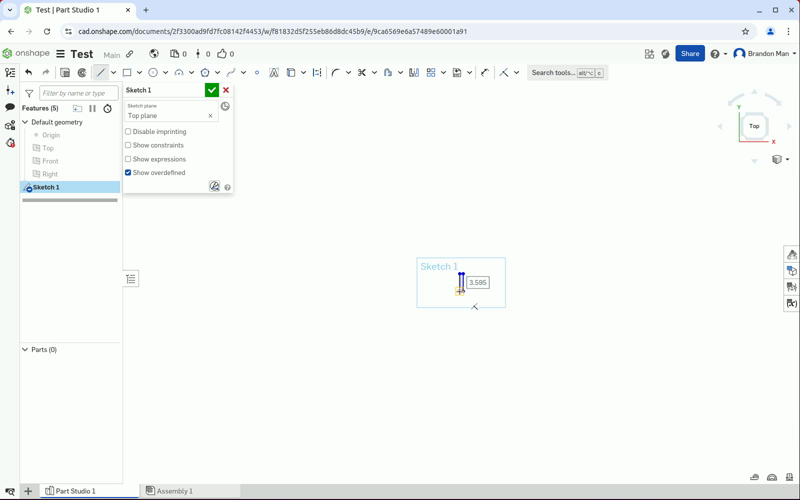
key(esc)
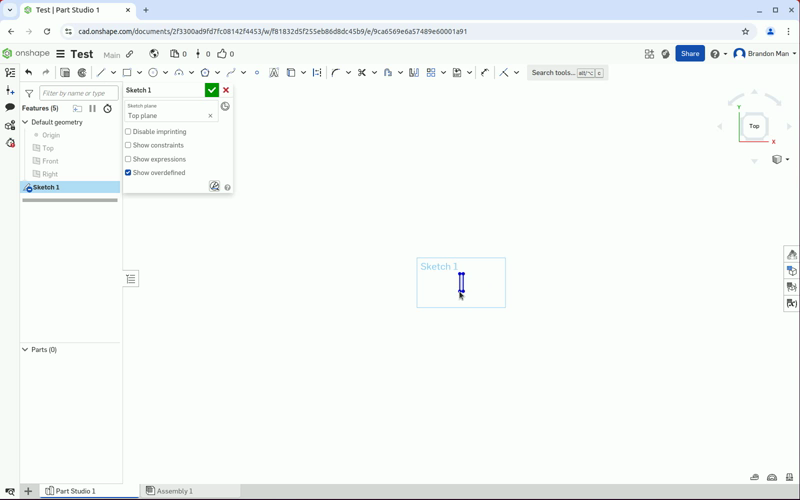
mouse_move(462, 276)
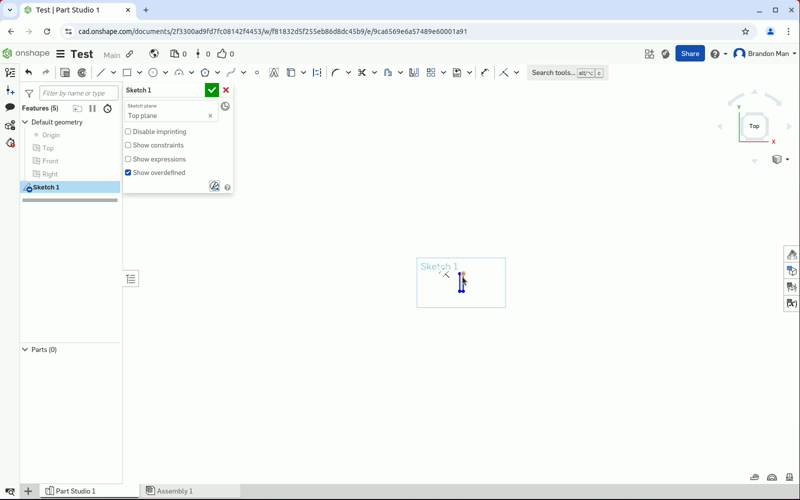
scroll(6)
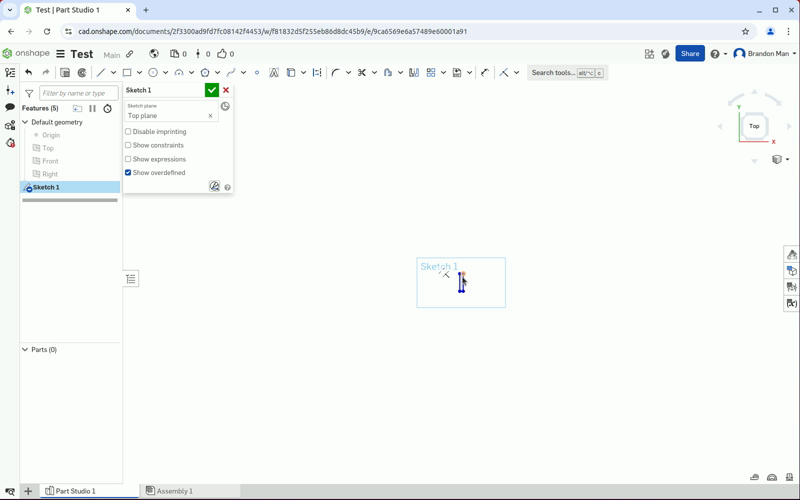
scroll(6)
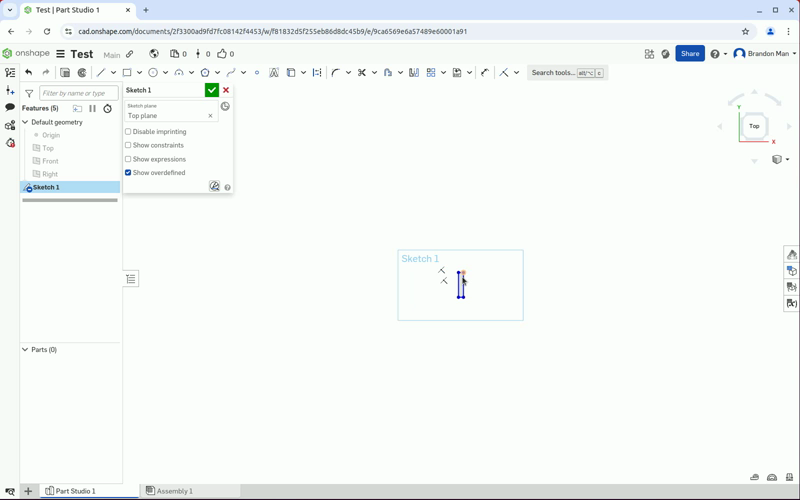
scroll(6)
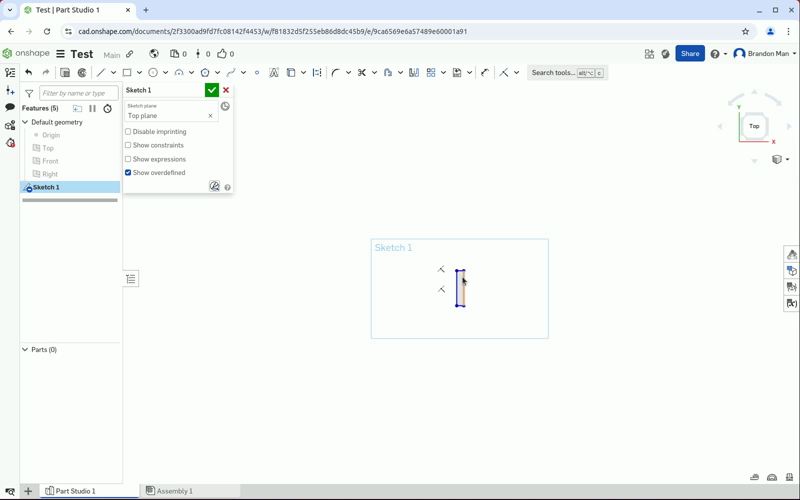
scroll(6)
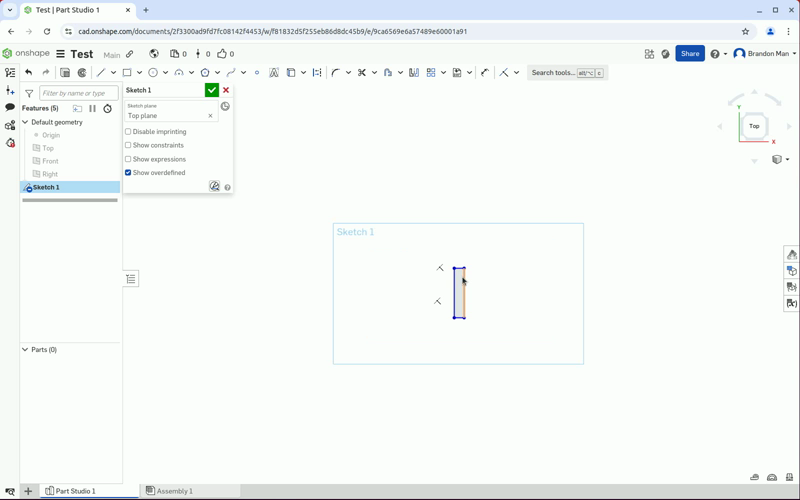
scroll(6)
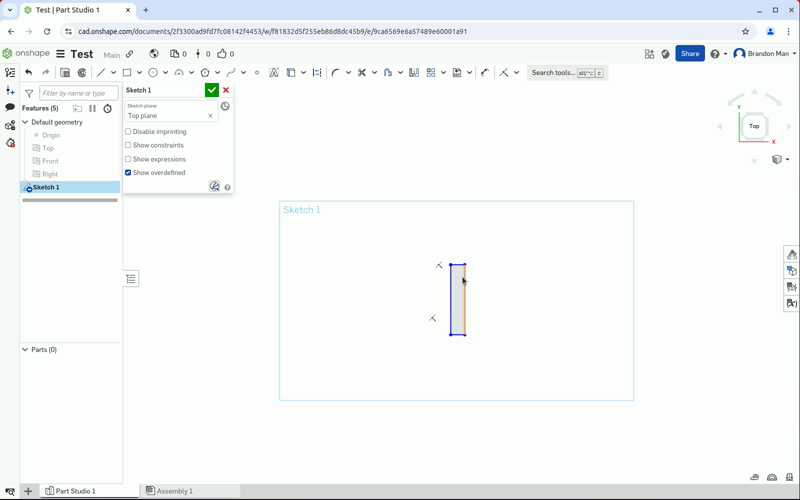
scroll(6)
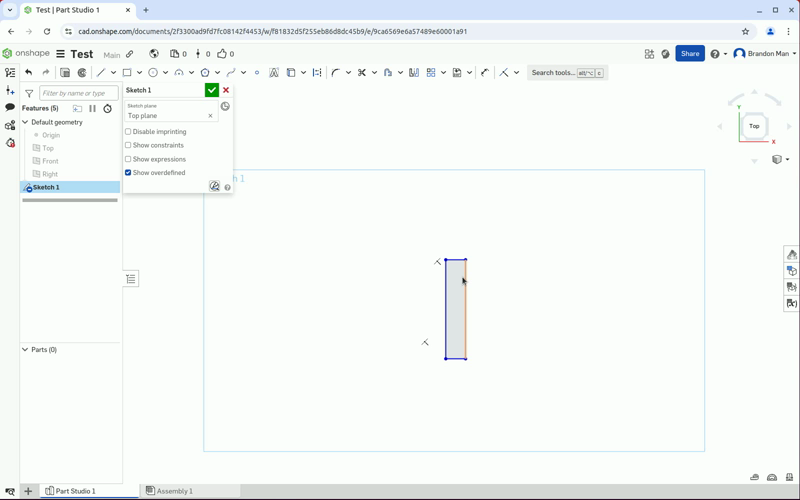
scroll(6)
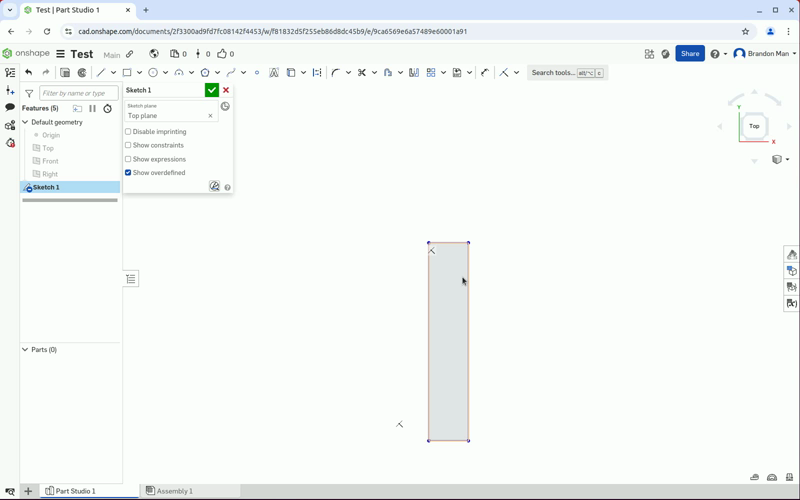
click(462, 276)
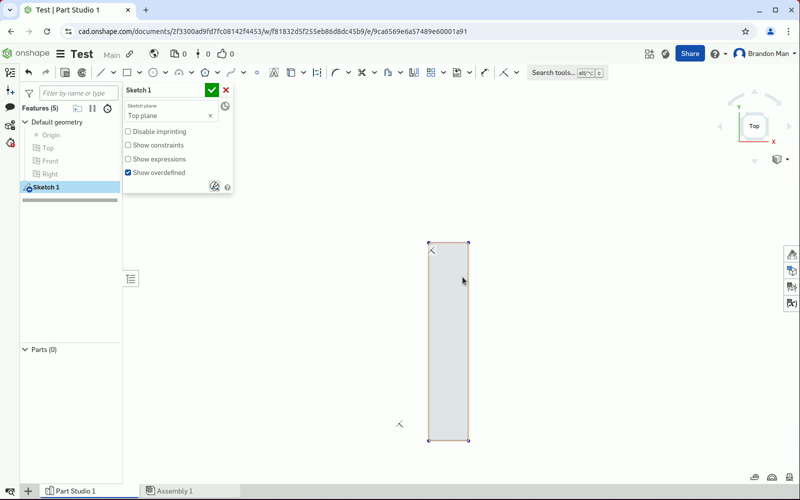
scroll(-6)
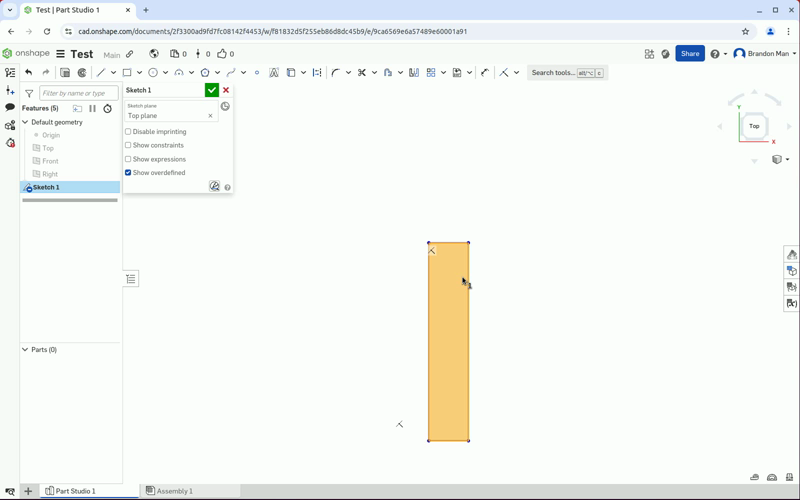
scroll(-6)
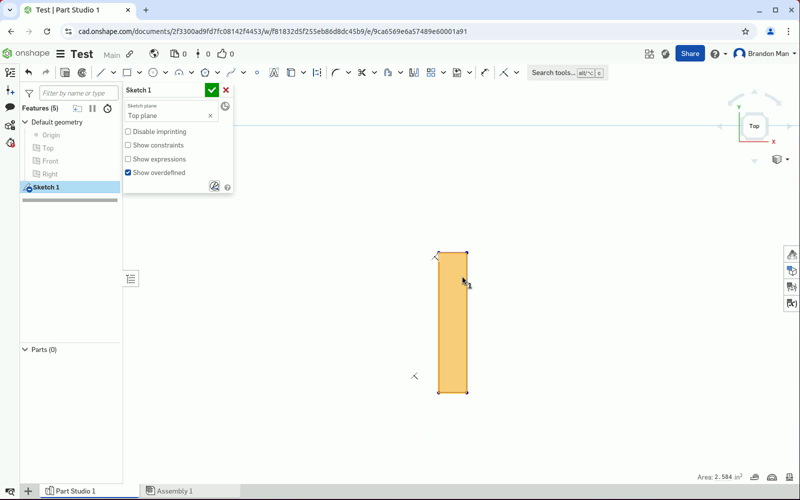
scroll(-6)
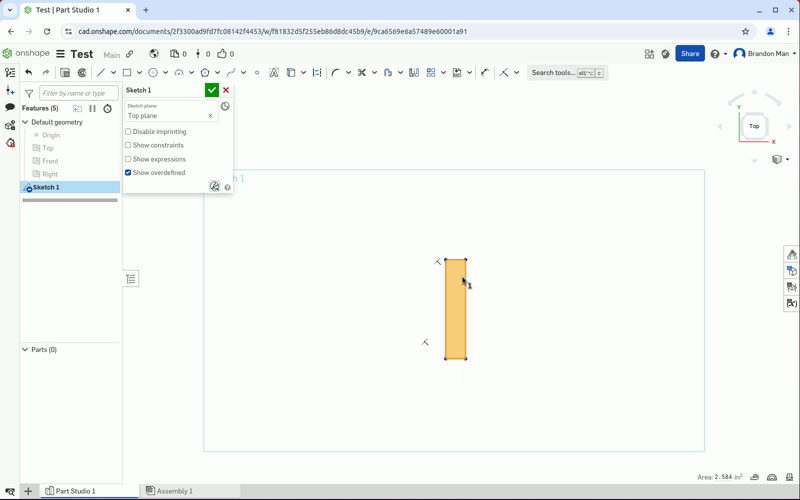
scroll(-6)
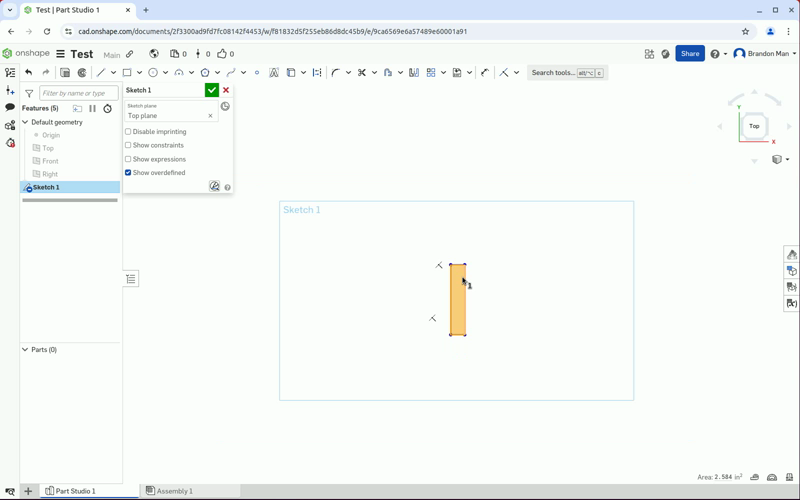
scroll(-6)
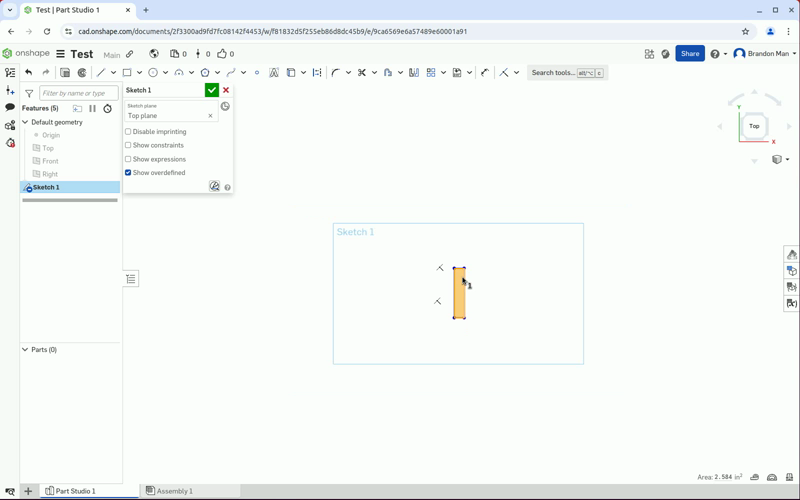
scroll(-6)
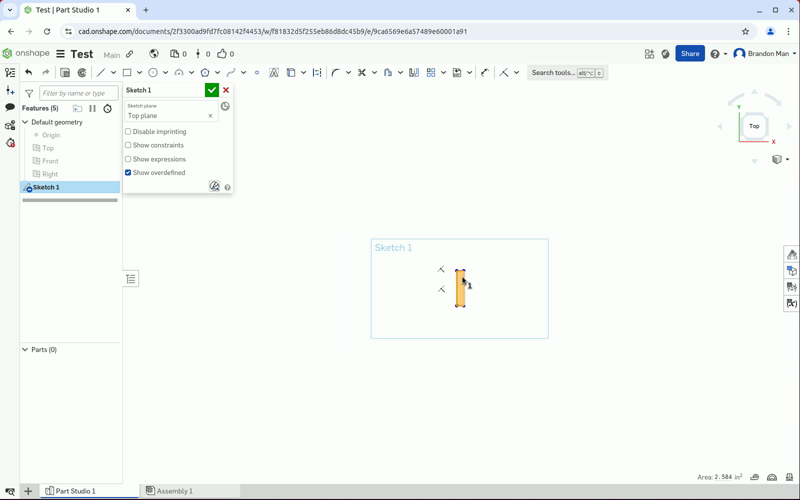
scroll(-6)
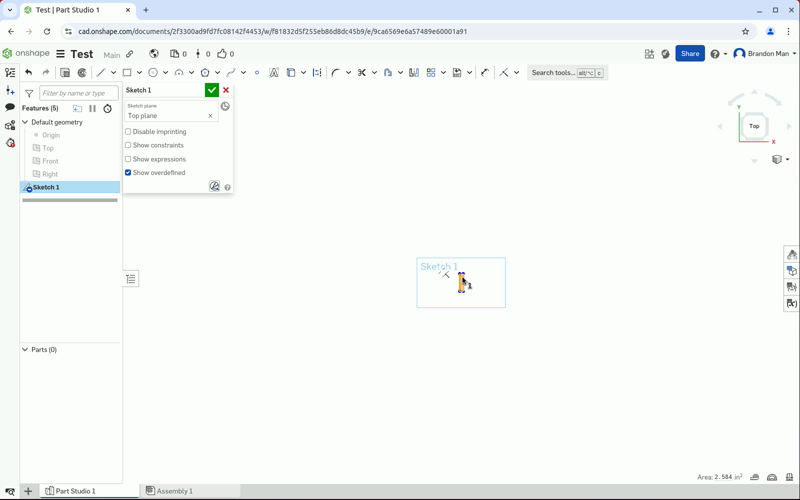
mouse_move(73, 352)
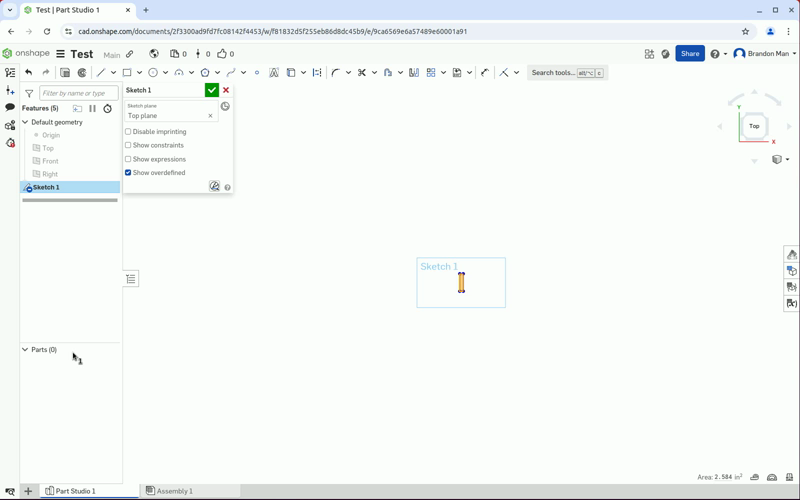
key(shift+y)
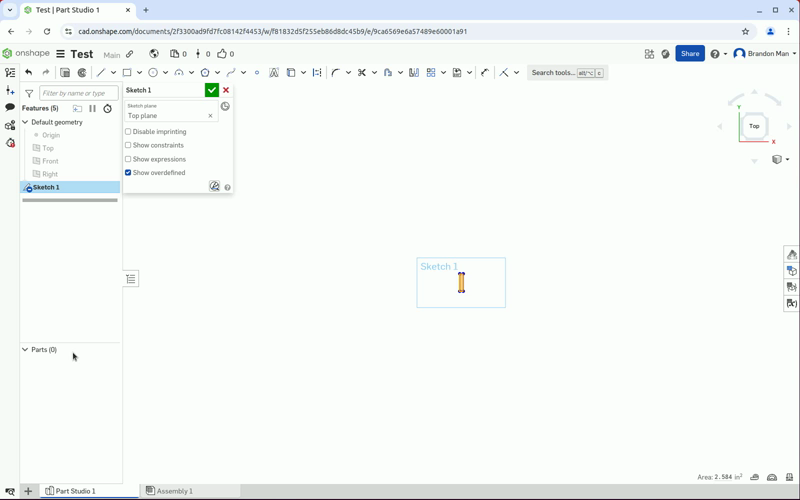
key(shift+e)
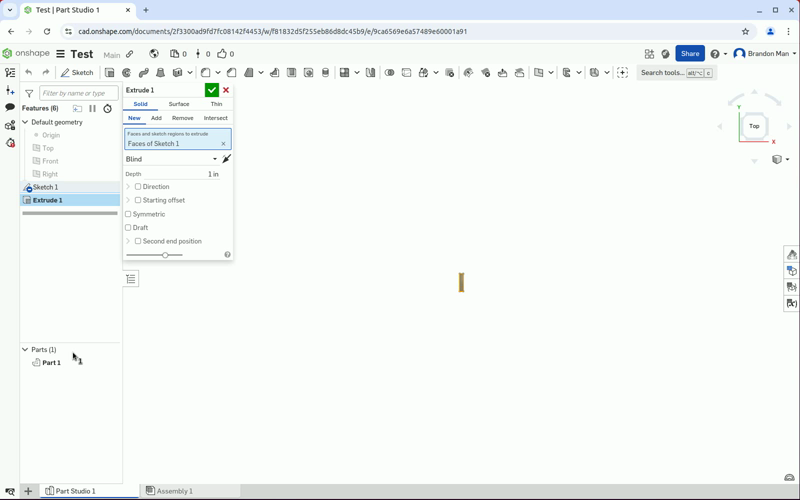
mouse_move(143, 106)
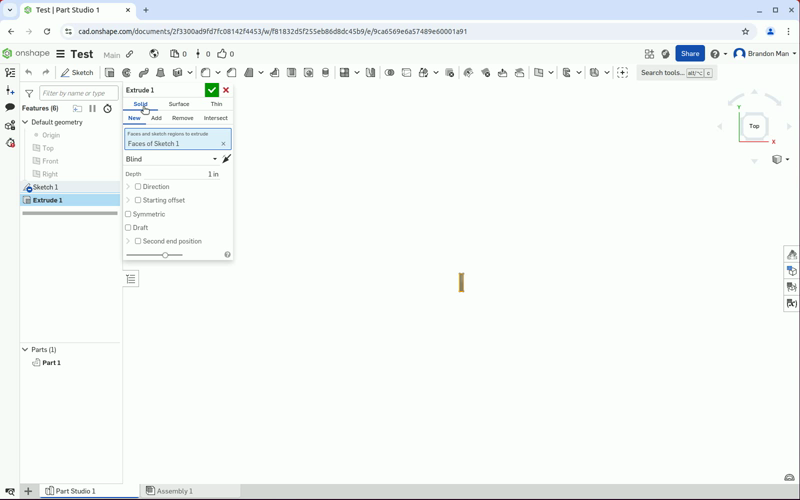
click(143, 106)
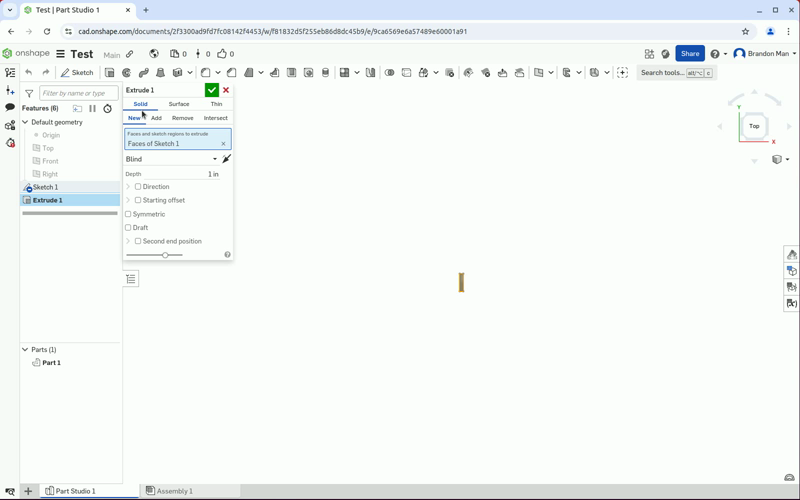
mouse_move(137, 120)
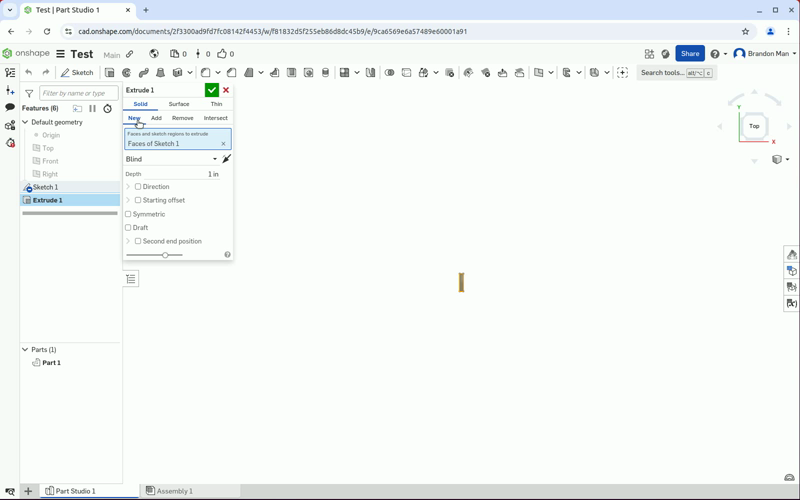
click(137, 120)
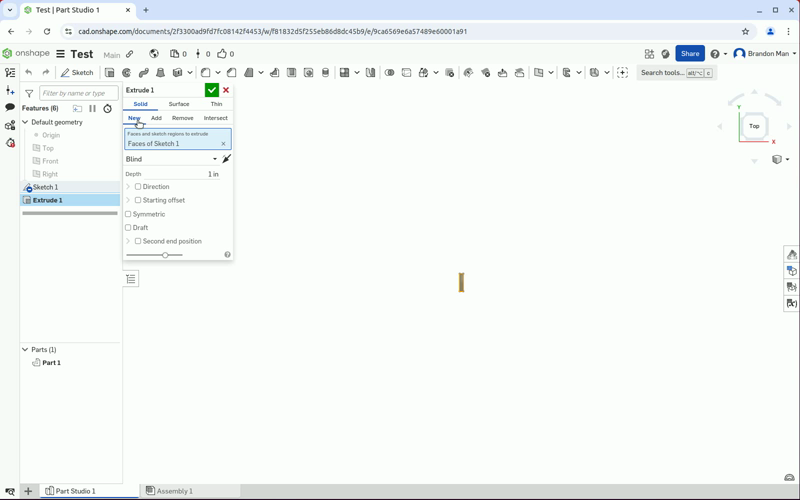
key(tab, 4)
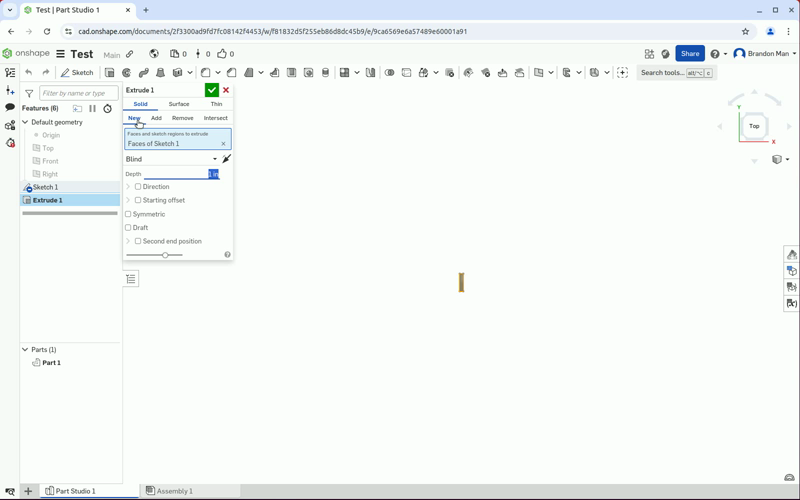
text(23.108)
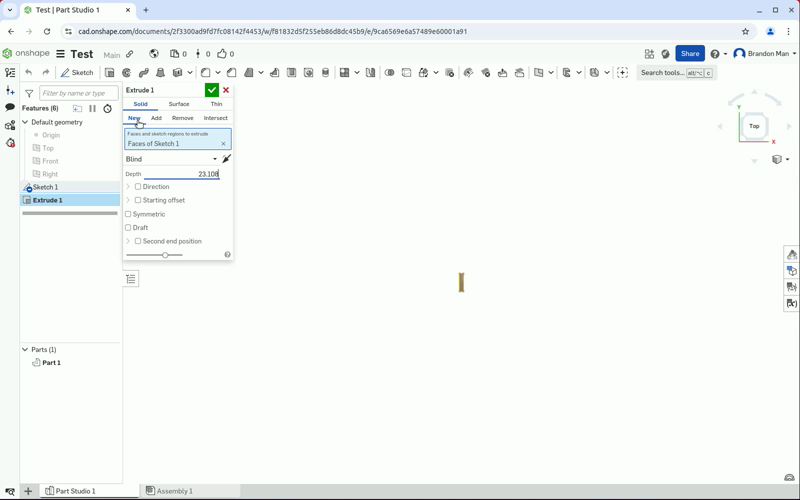
key(enter)
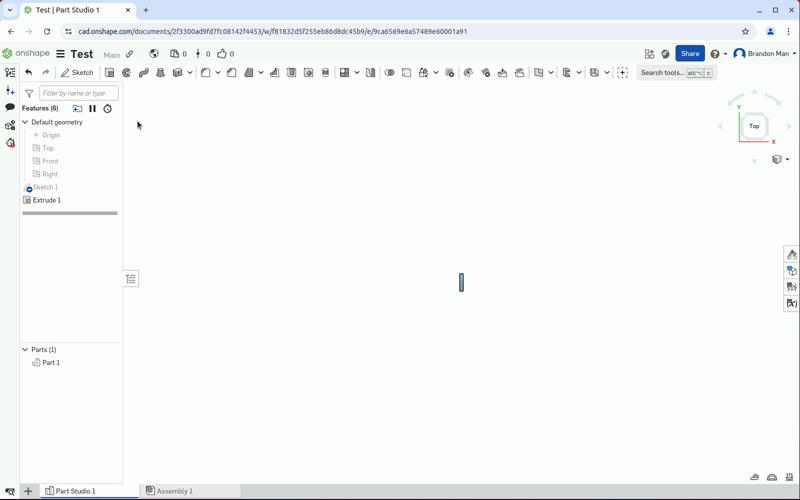
key(shift+h)
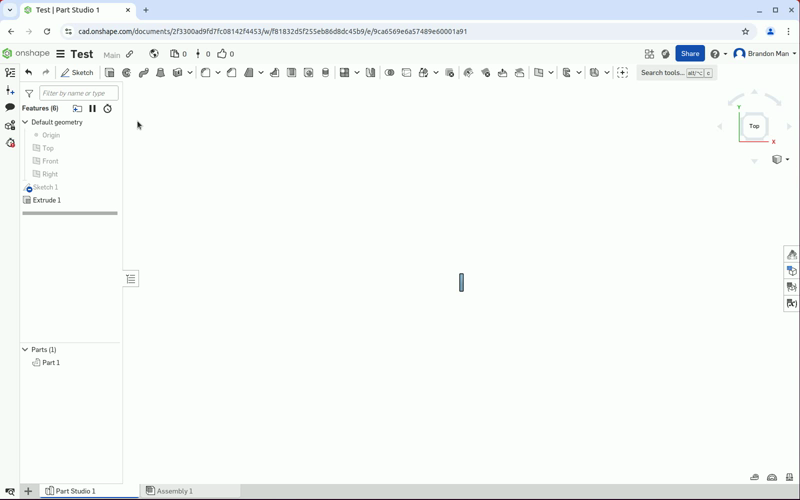
key(shift+h)
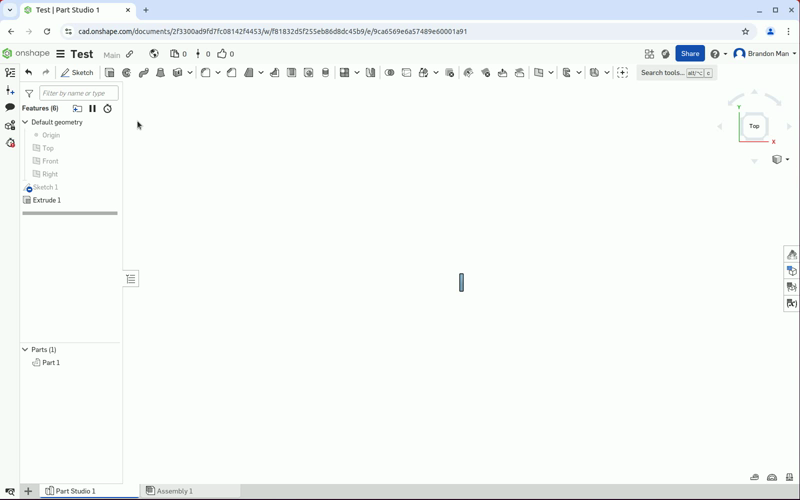
mouse_move(73, 189)
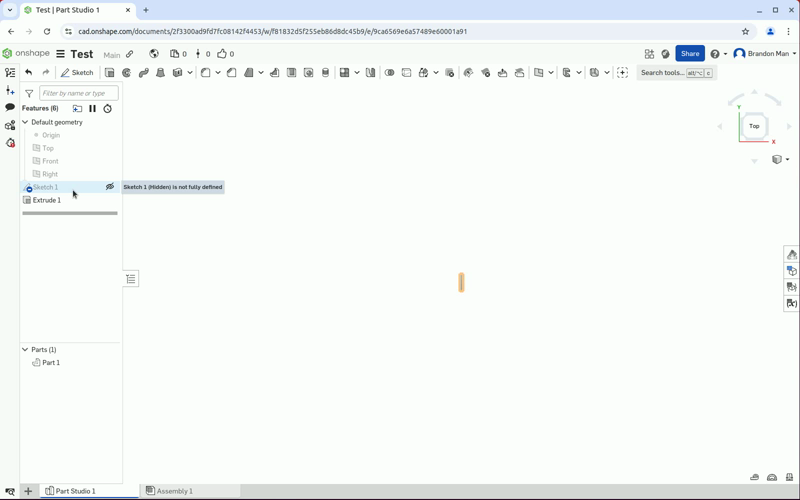
click(73, 189)
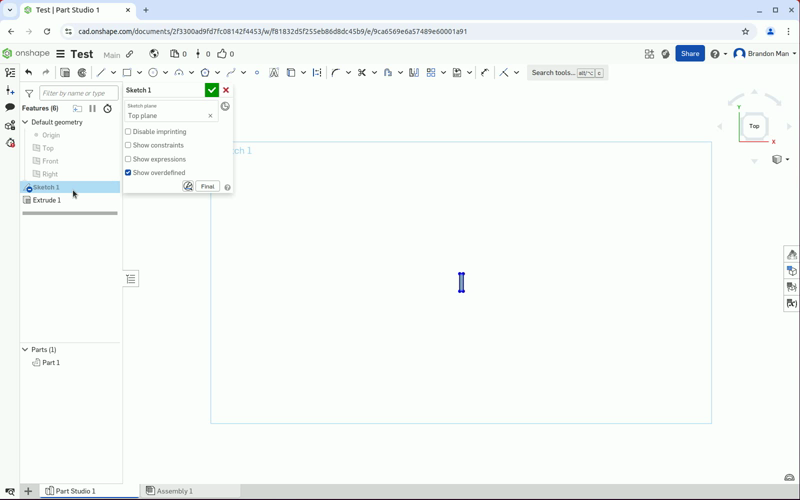
mouse_move(229, 92)
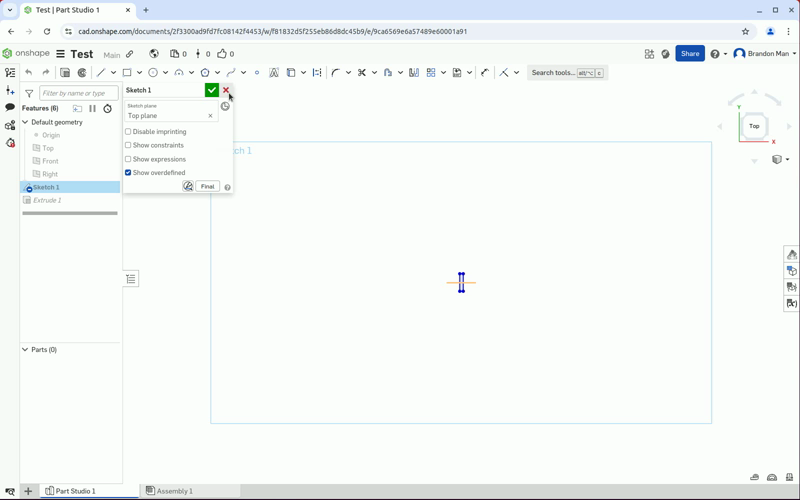
click(229, 92)
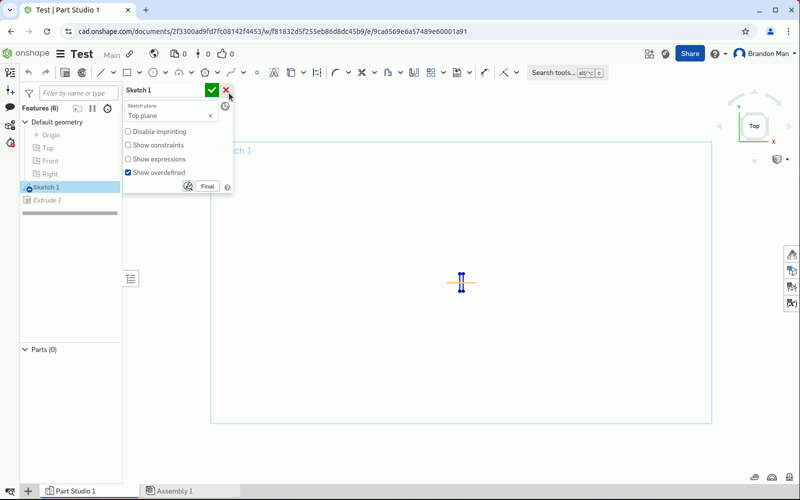
key(shift+s)
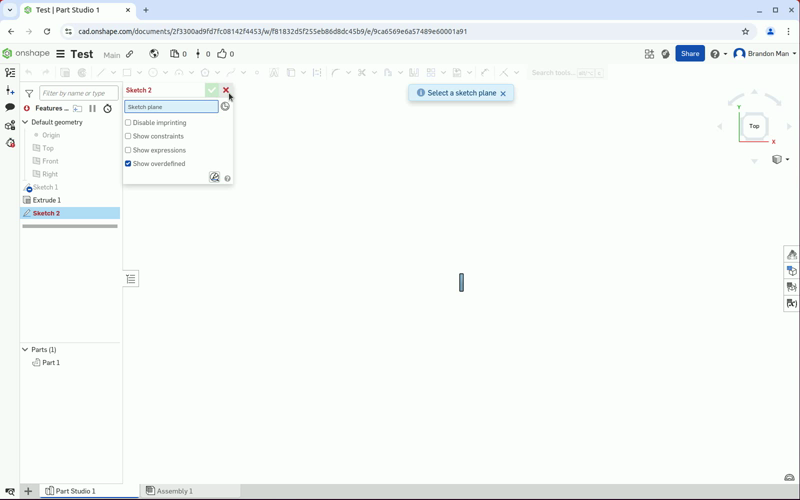
mouse_move(73, 150)
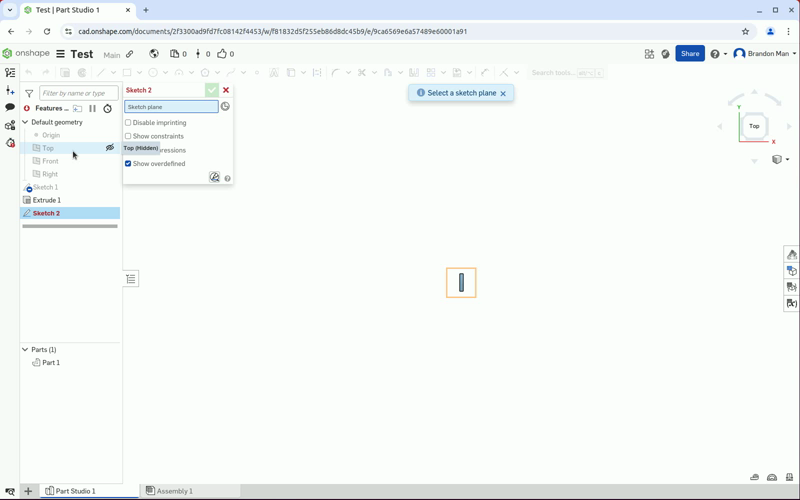
click(73, 150)
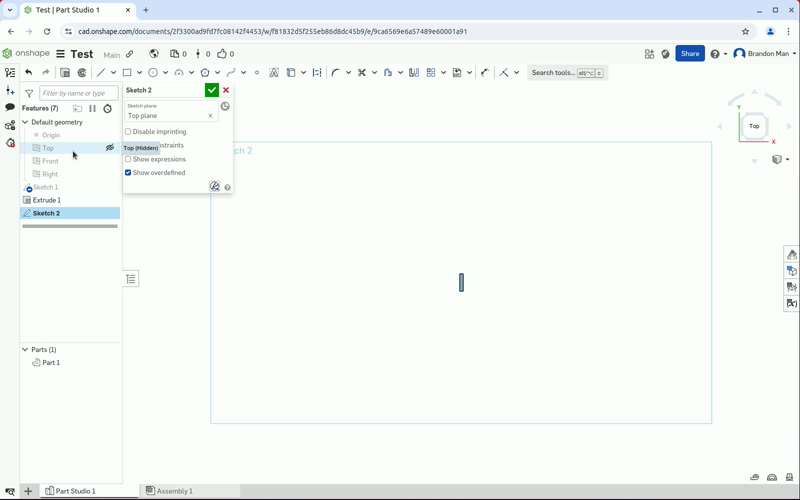
mouse_move(73, 352)
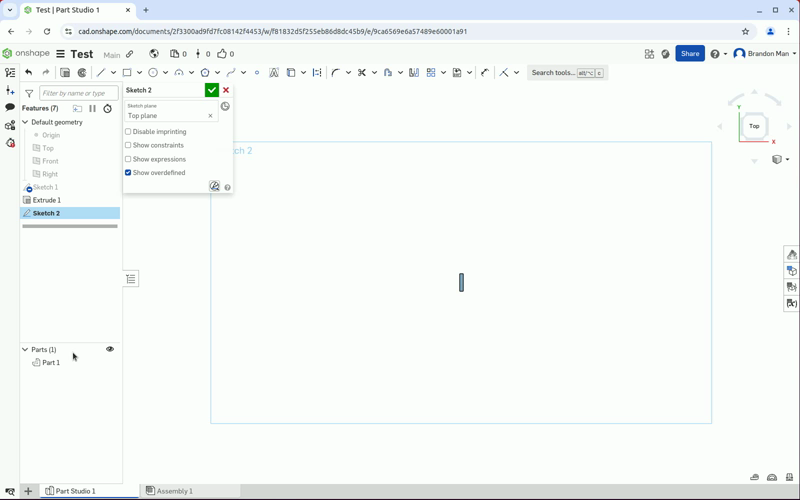
key(y)
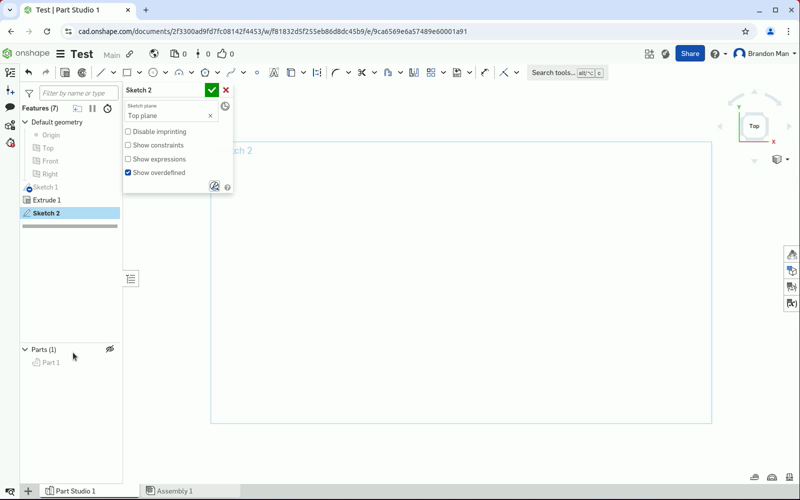
key(c)
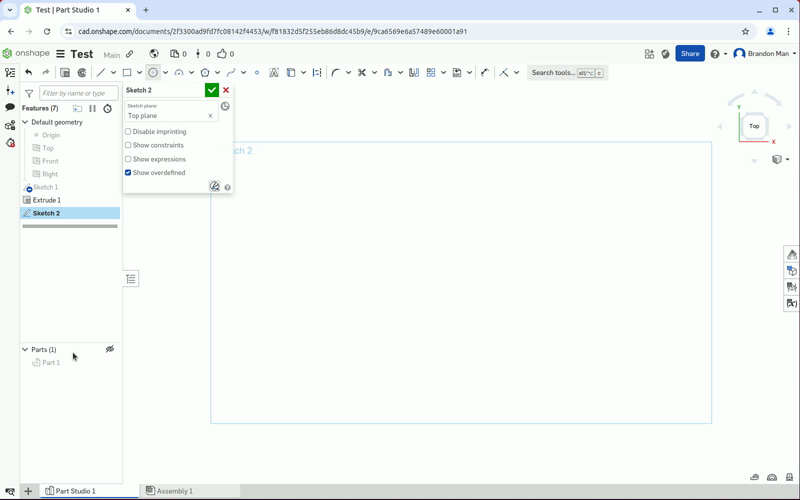
key_down(shift)
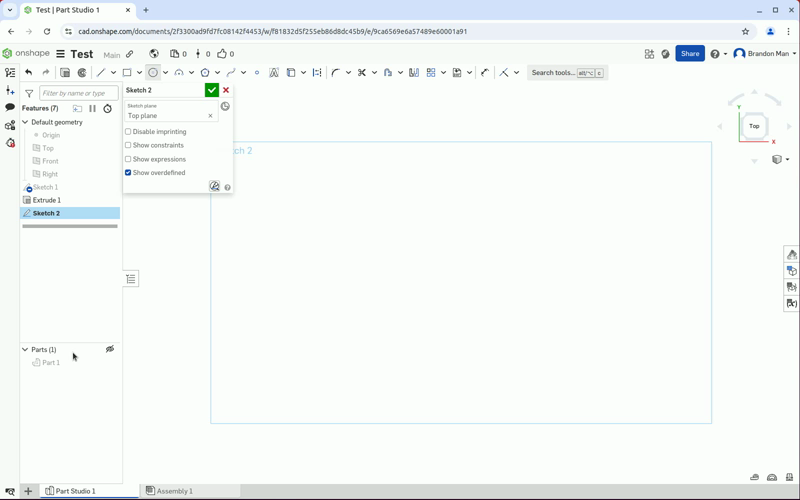
mouse_move(460, 282)
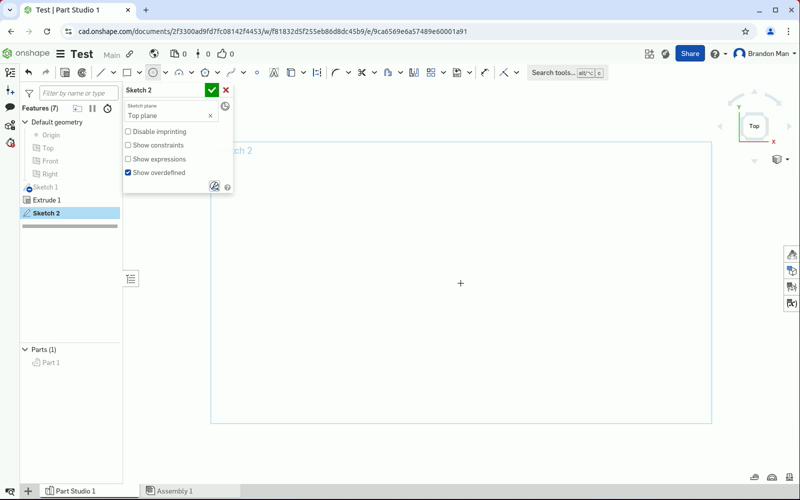
click(460, 282)
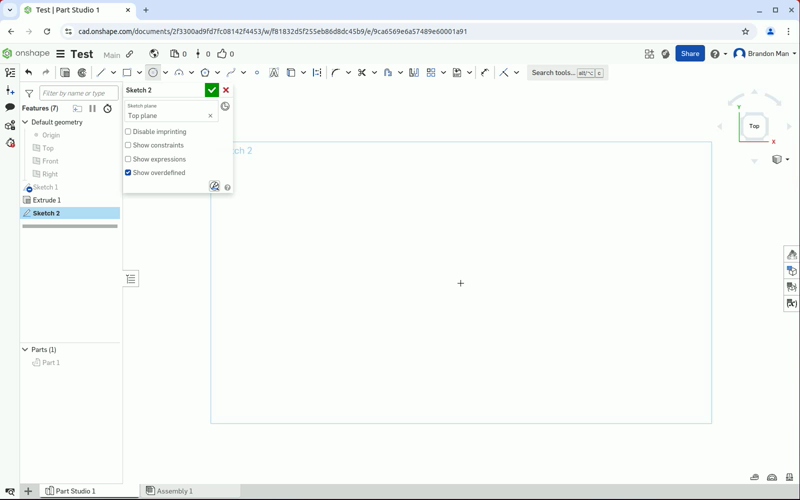
key_up(shift)
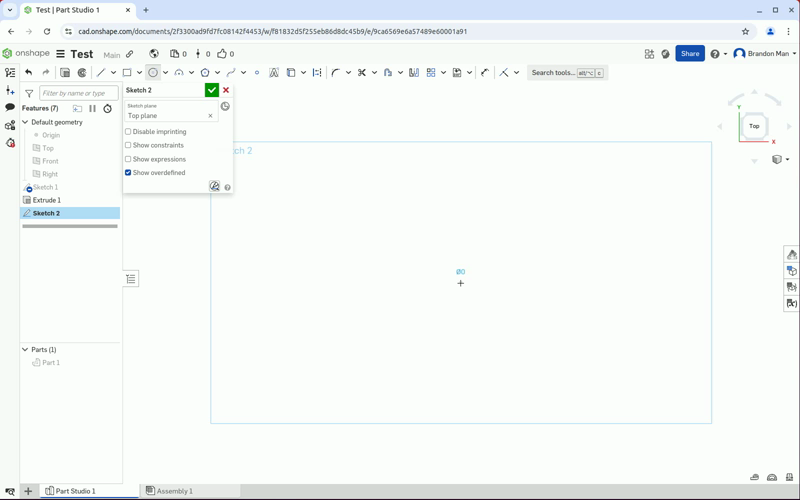
mouse_move(472, 282)
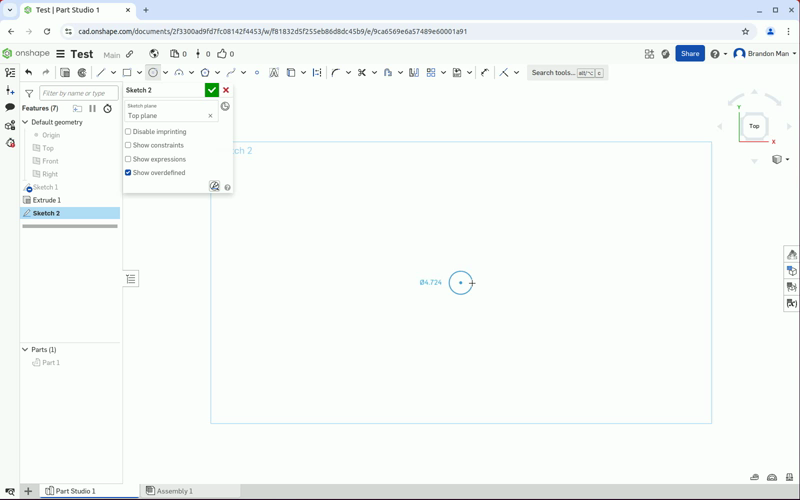
click(472, 282)
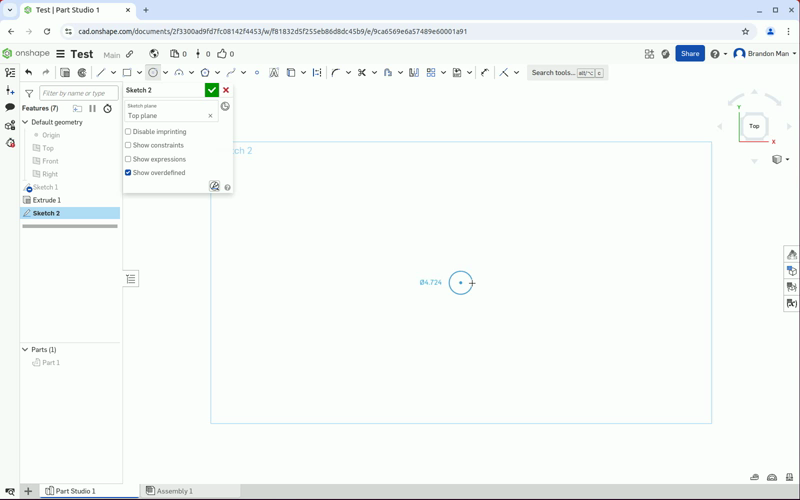
key(esc)
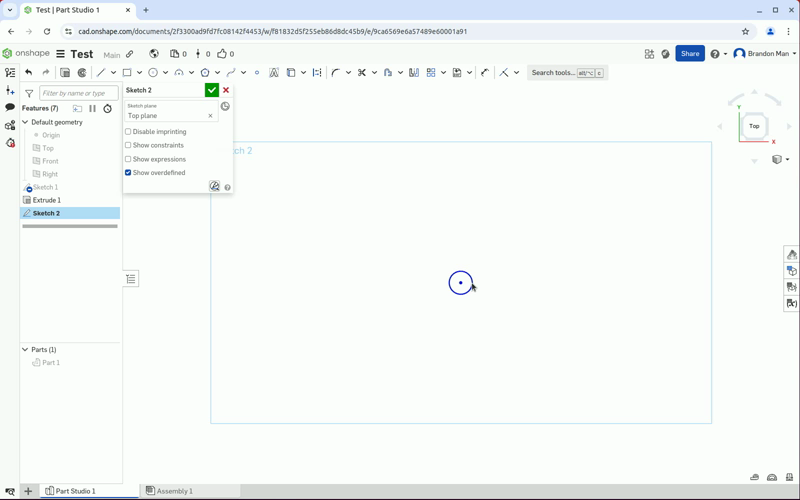
key(l)
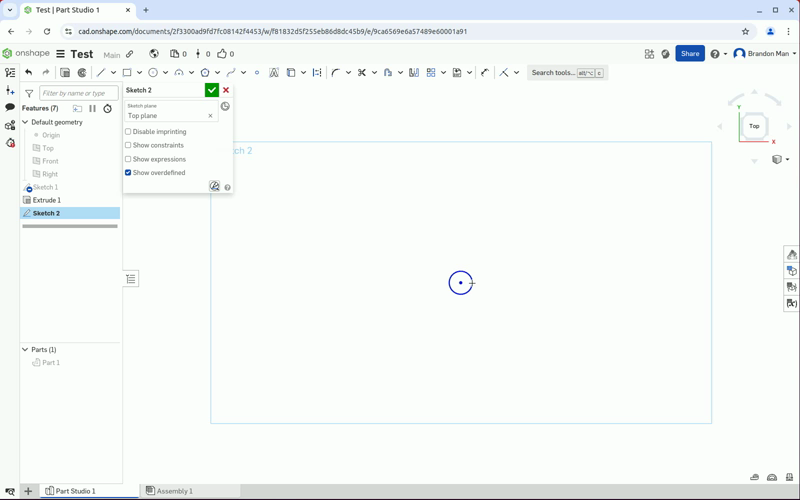
key_down(shift)
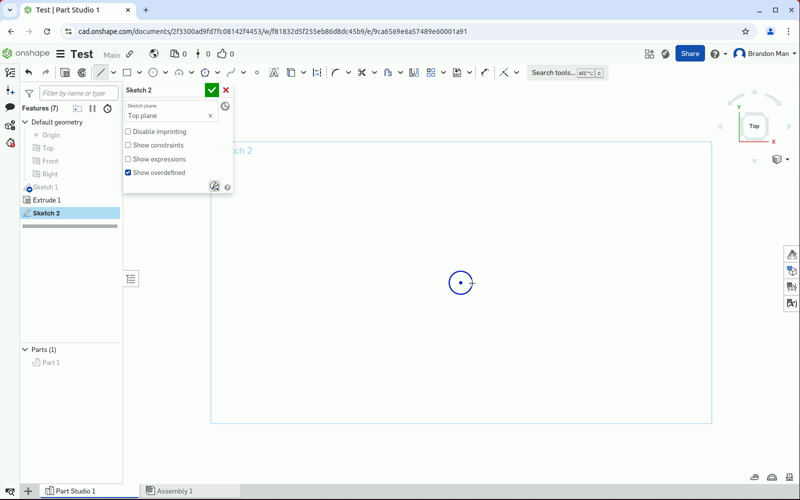
mouse_move(458, 291)
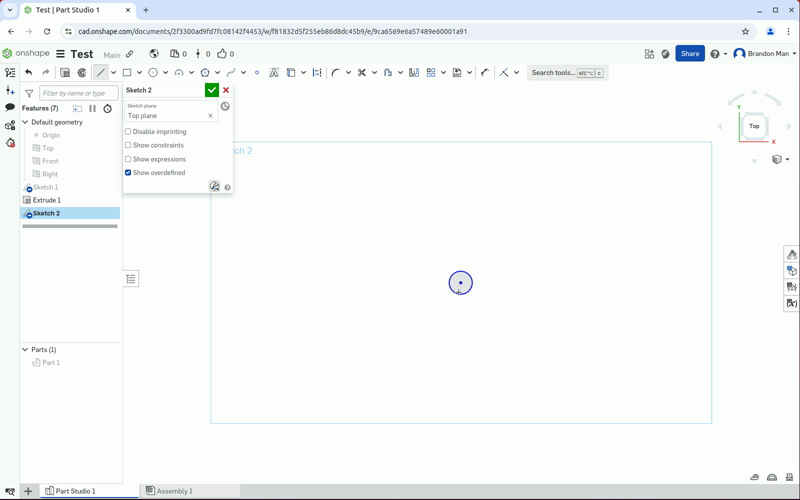
click(458, 291)
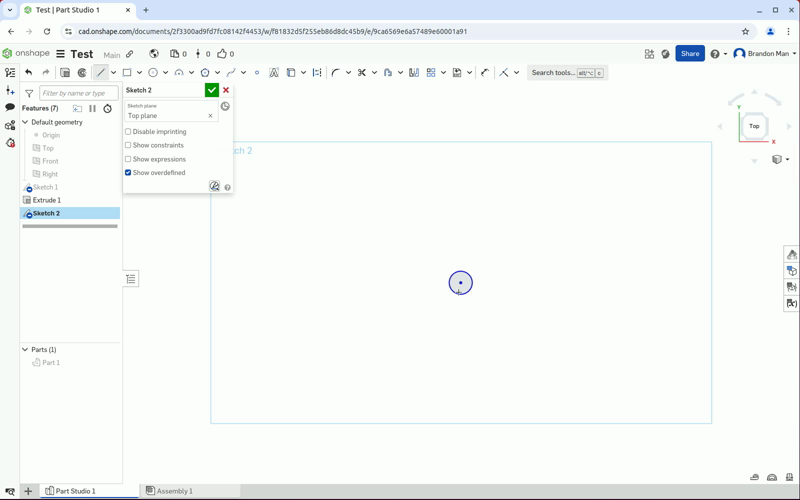
key_up(shift)
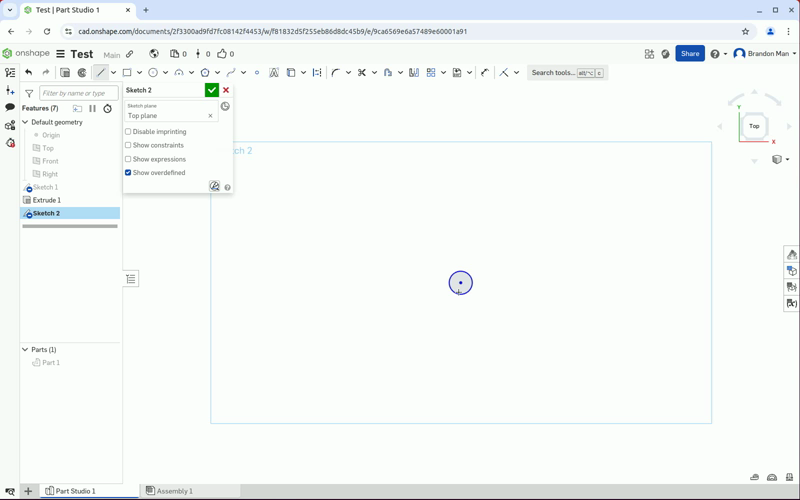
key_down(shift)
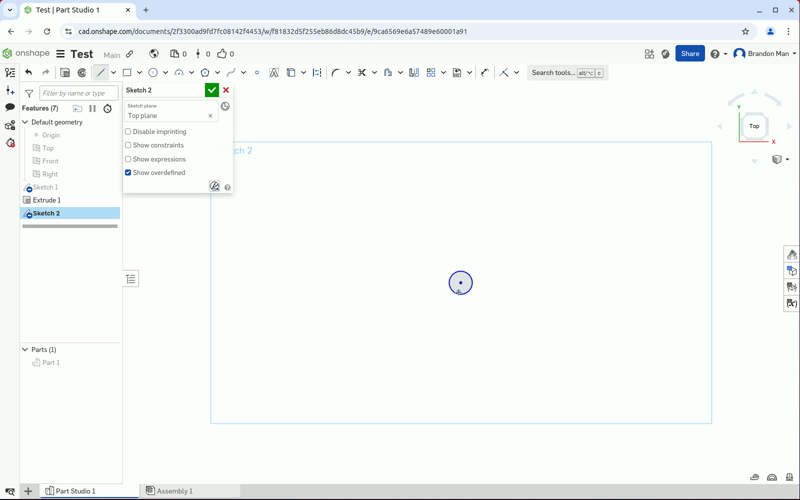
mouse_move(489, 291)
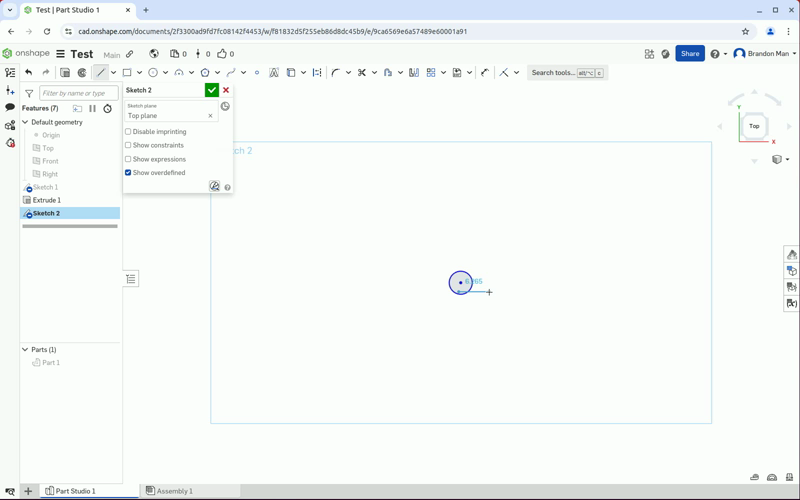
mouse_move(462, 291)
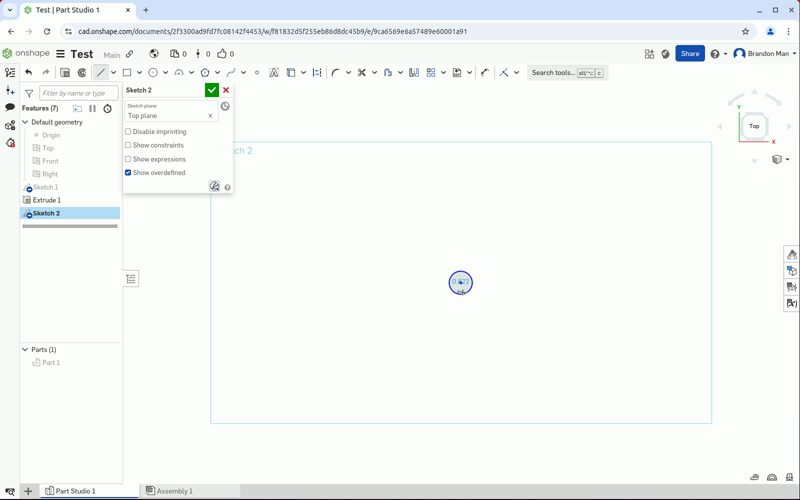
scroll(6)
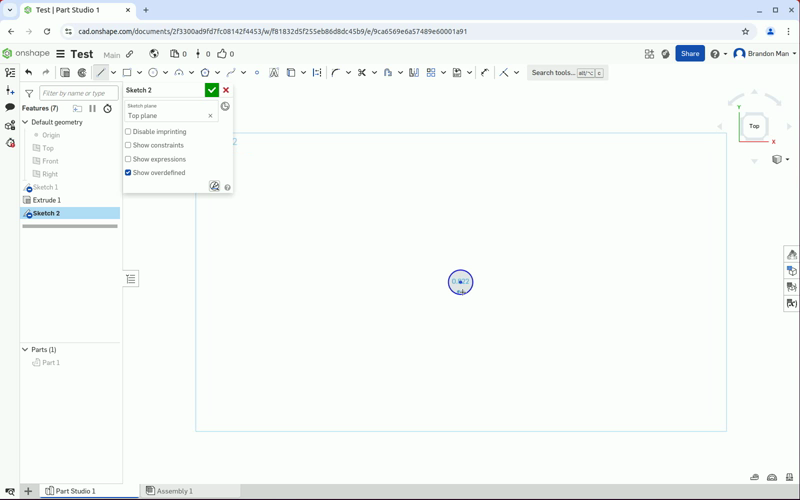
scroll(6)
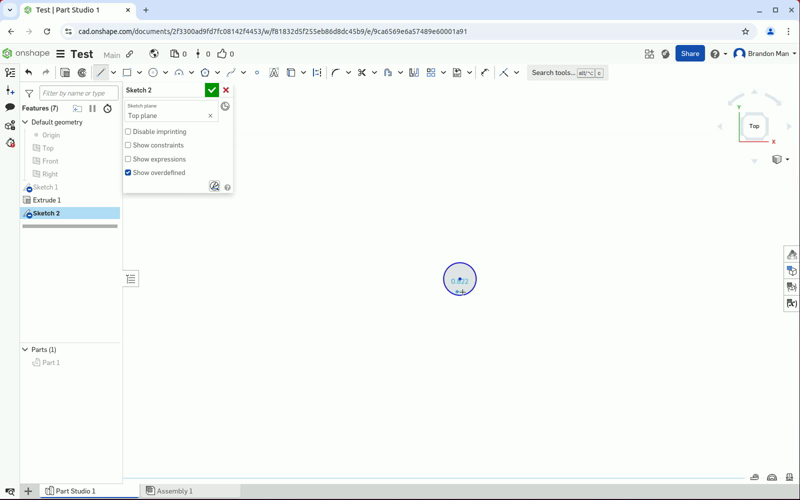
scroll(6)
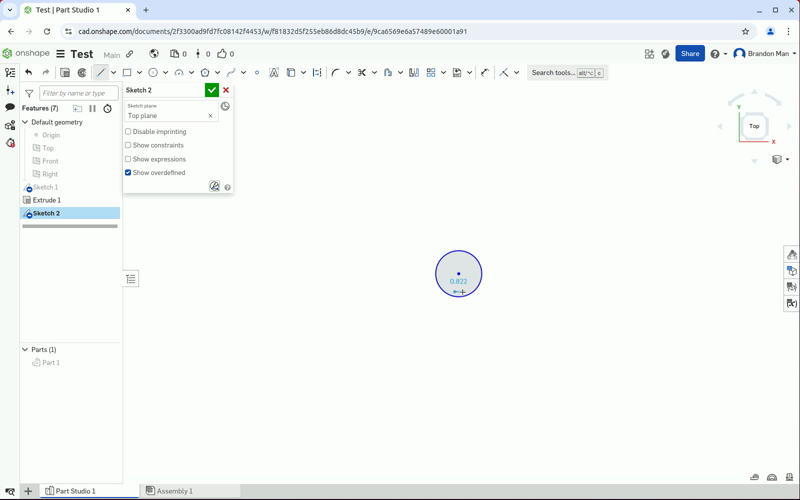
scroll(6)
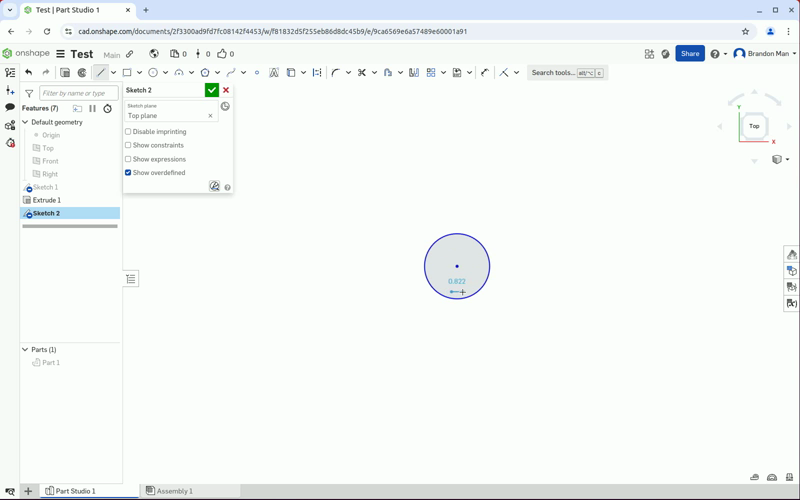
scroll(6)
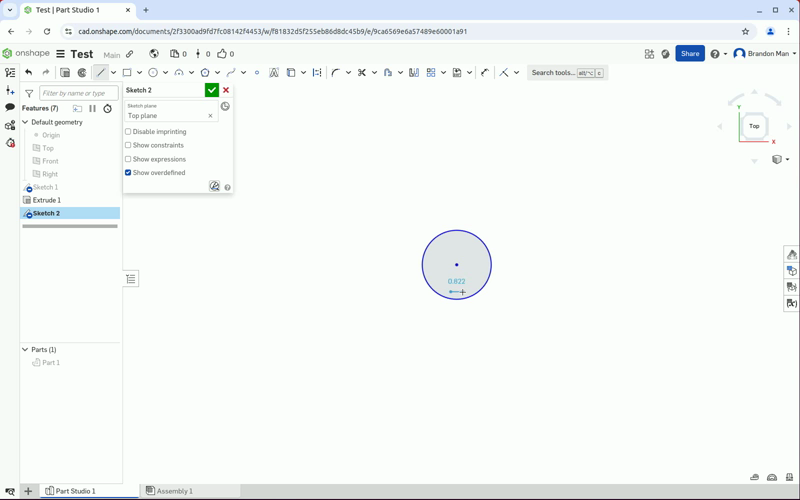
scroll(6)
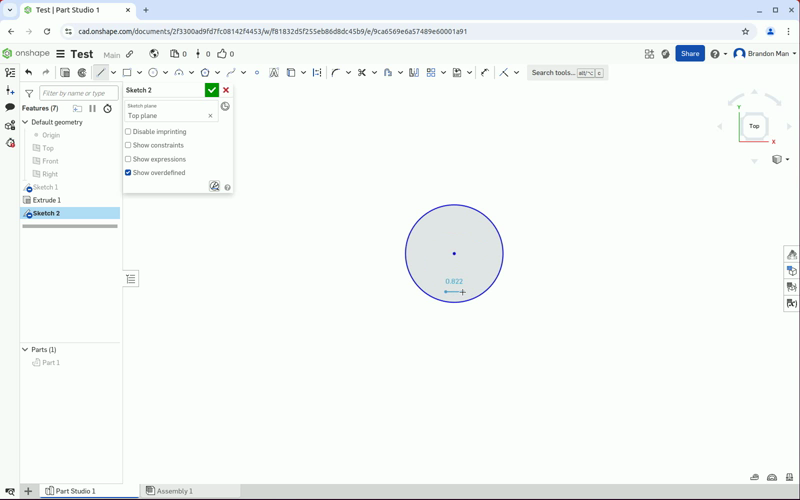
scroll(6)
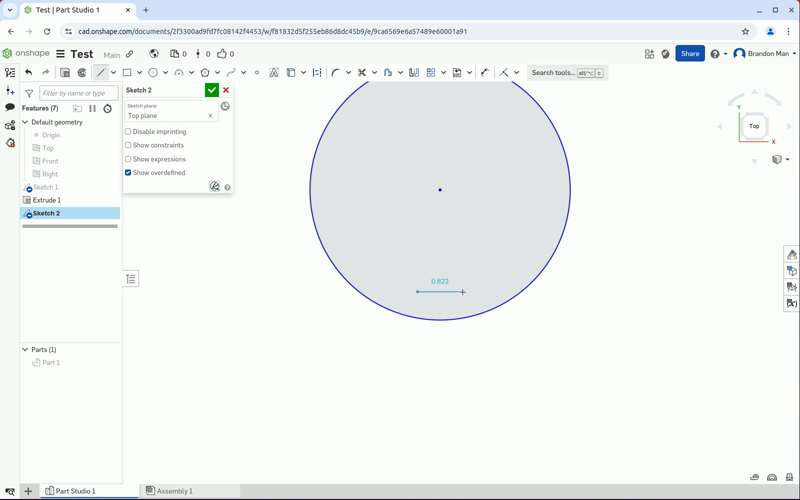
click(462, 291)
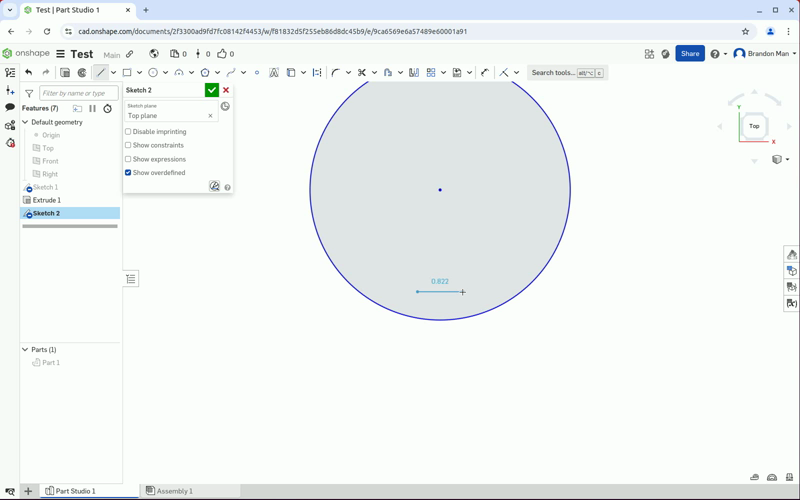
scroll(-6)
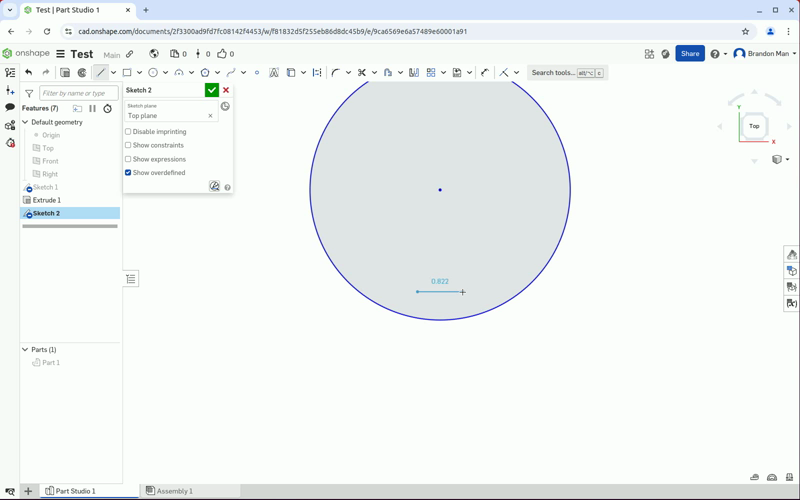
scroll(-6)
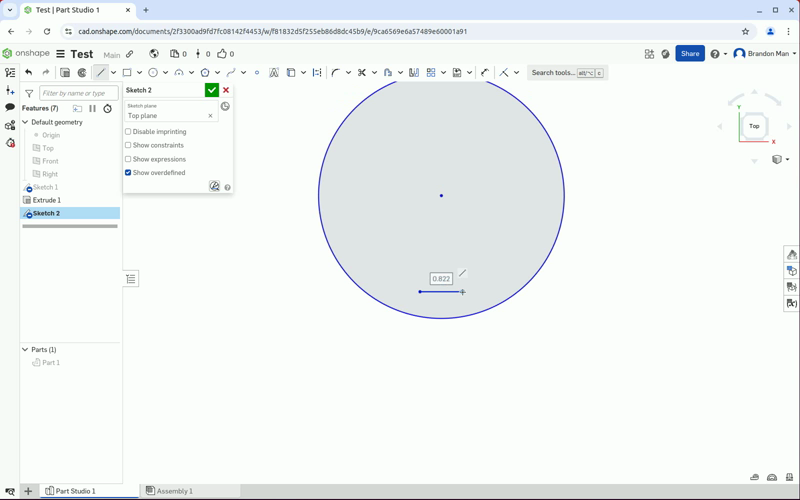
scroll(-6)
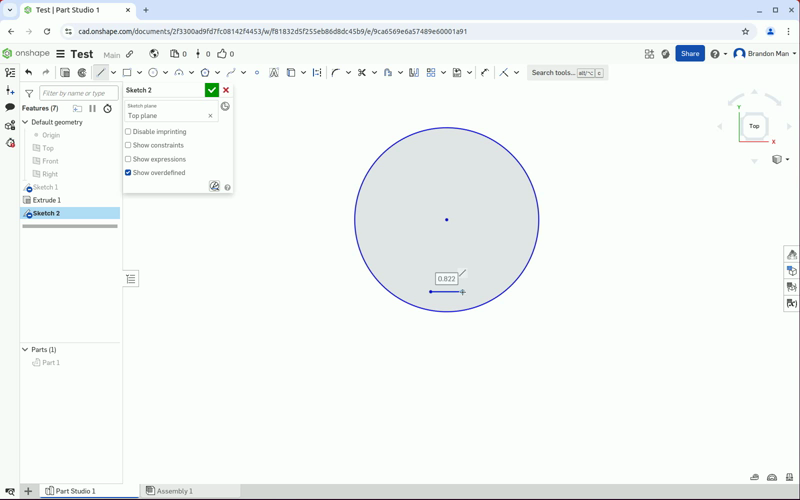
scroll(-6)
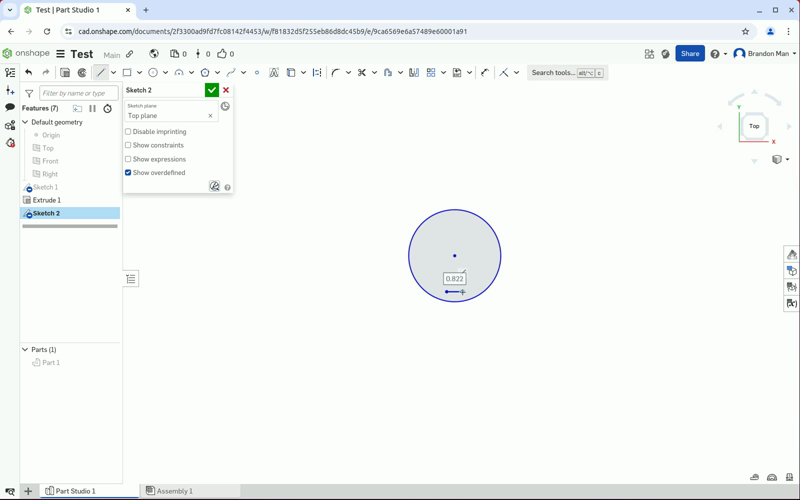
scroll(-6)
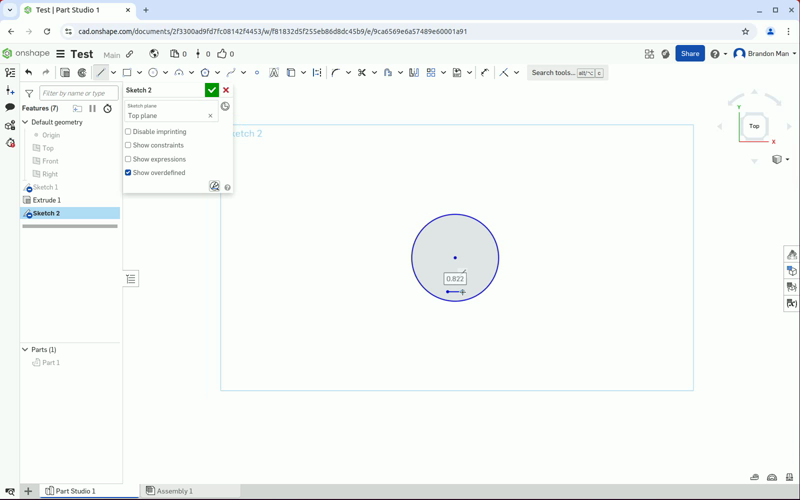
scroll(-6)
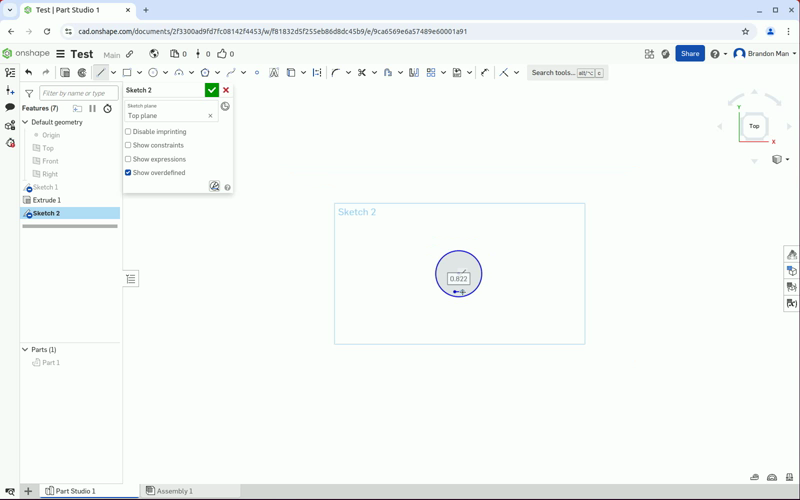
scroll(-6)
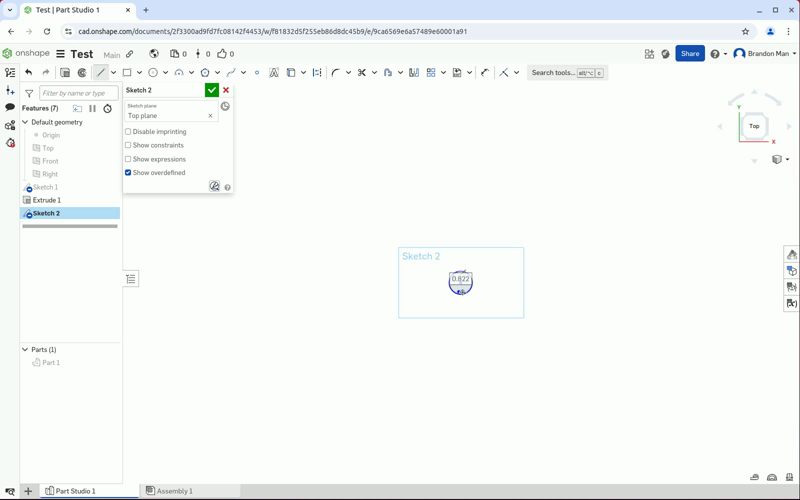
key_up(shift)
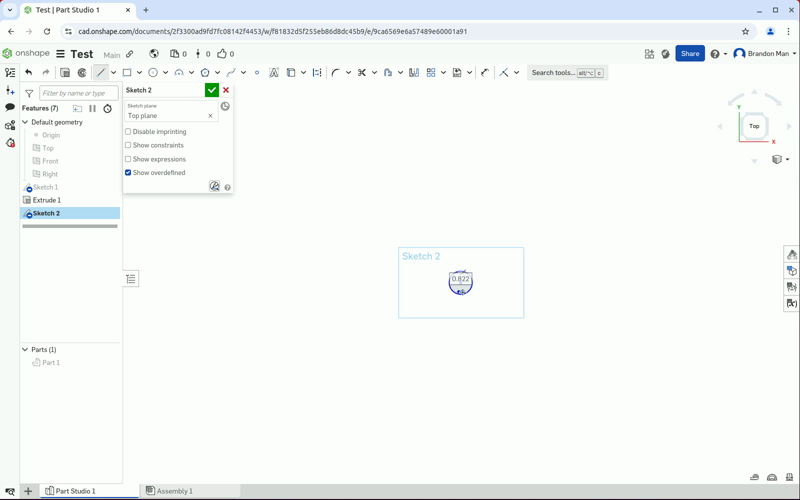
key_down(shift)
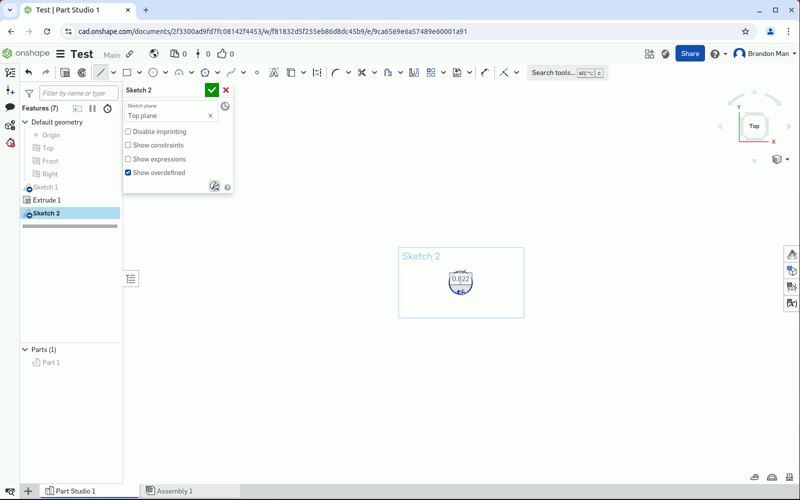
mouse_move(492, 291)
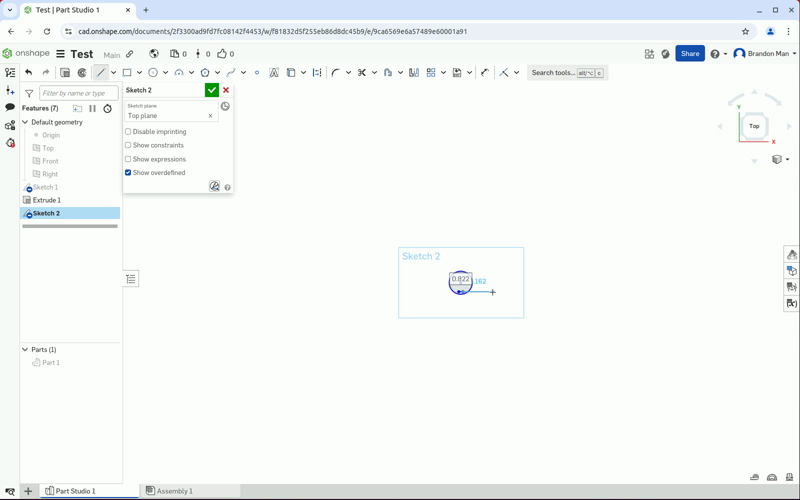
mouse_move(462, 274)
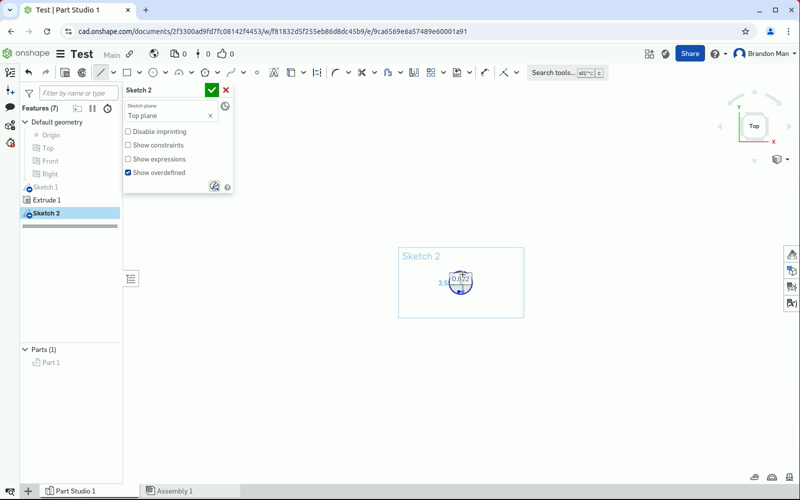
click(462, 274)
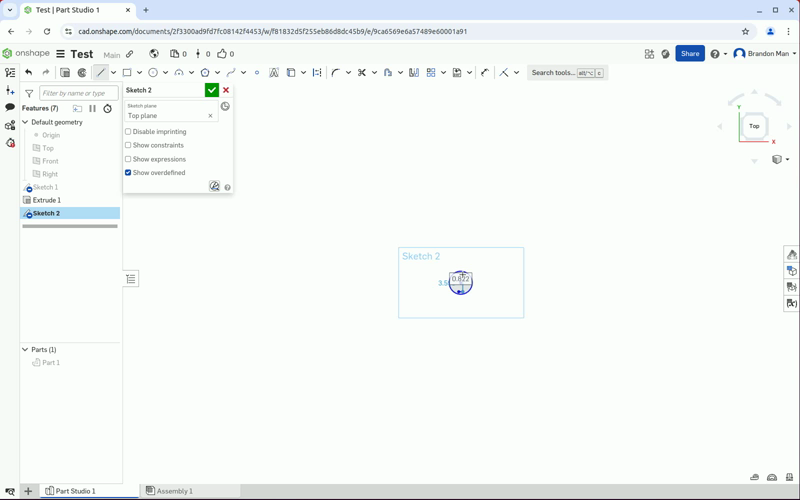
key_up(shift)
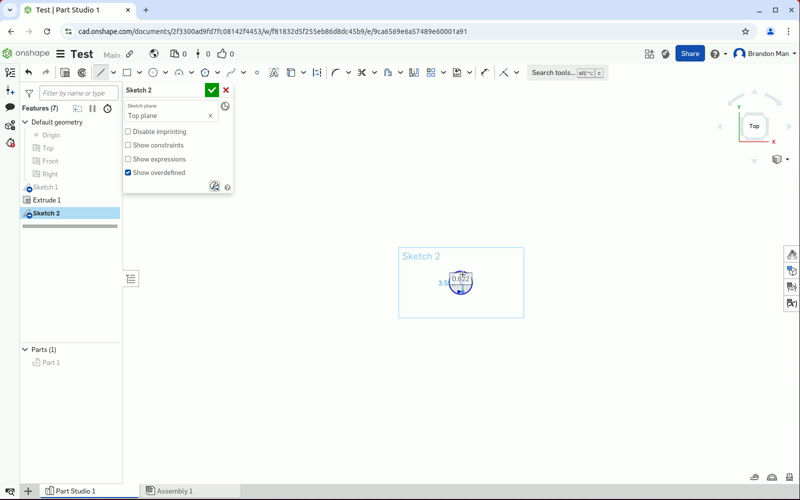
key_down(shift)
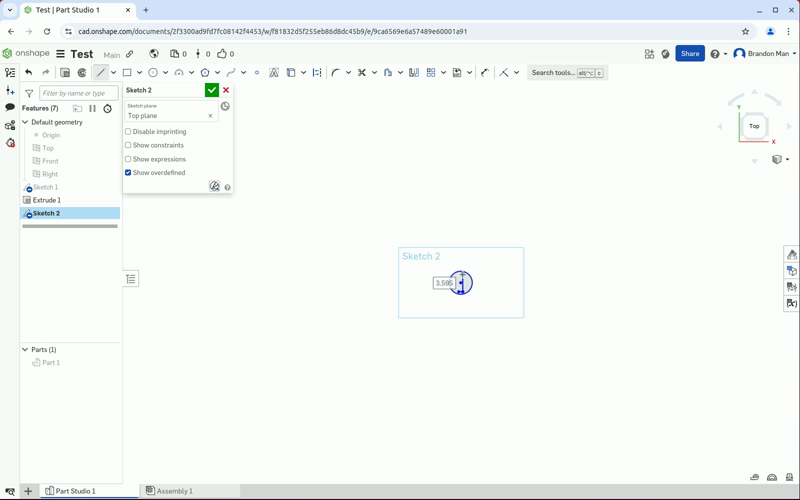
mouse_move(492, 274)
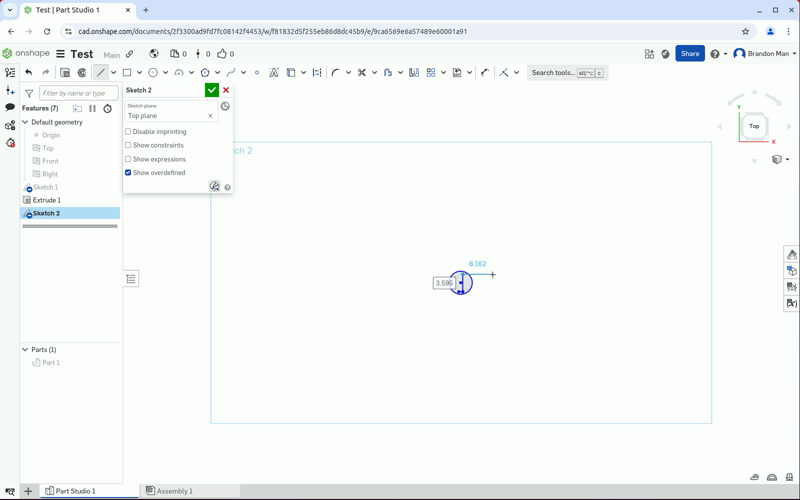
mouse_move(458, 274)
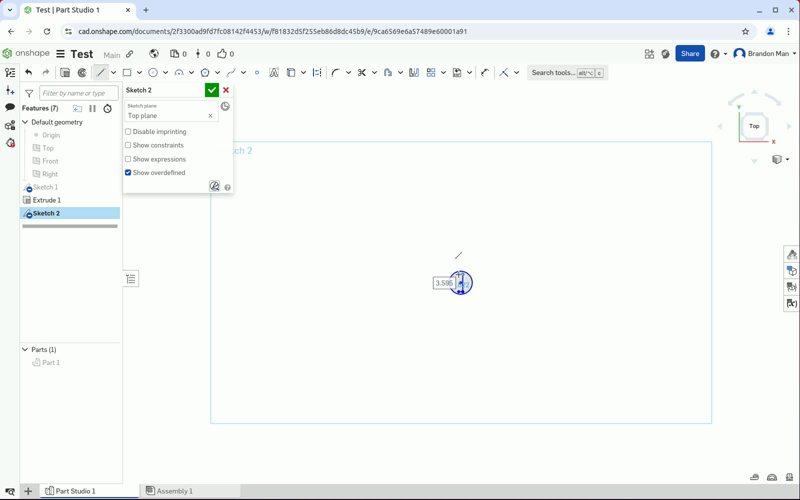
scroll(6)
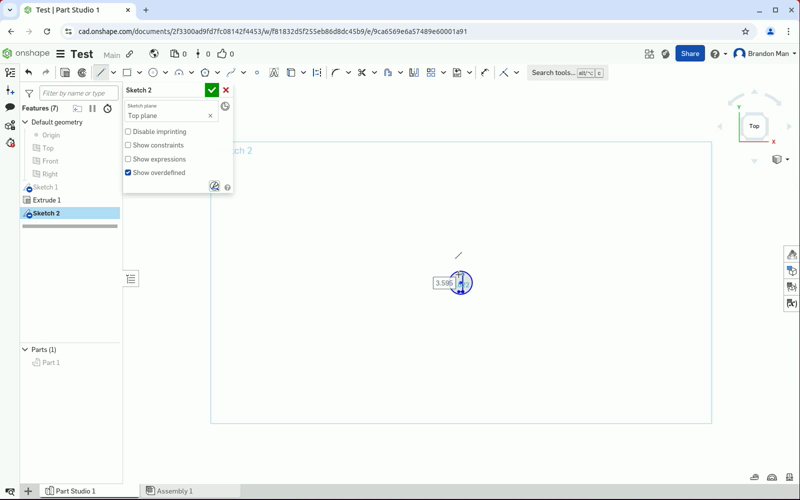
scroll(6)
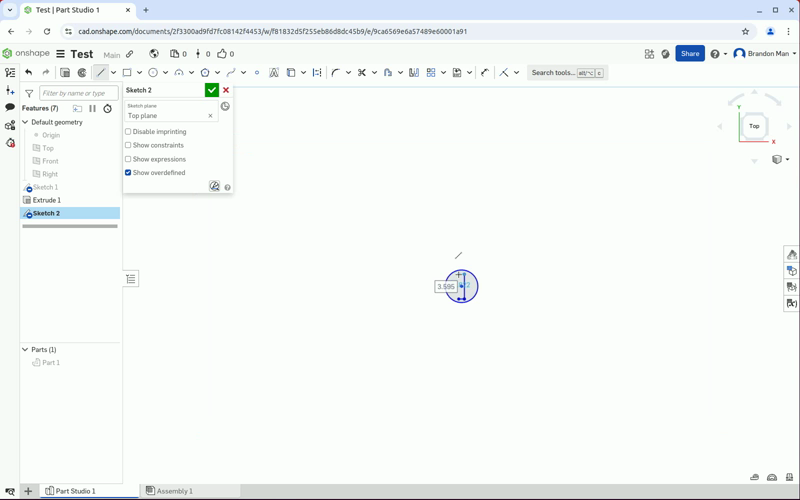
scroll(6)
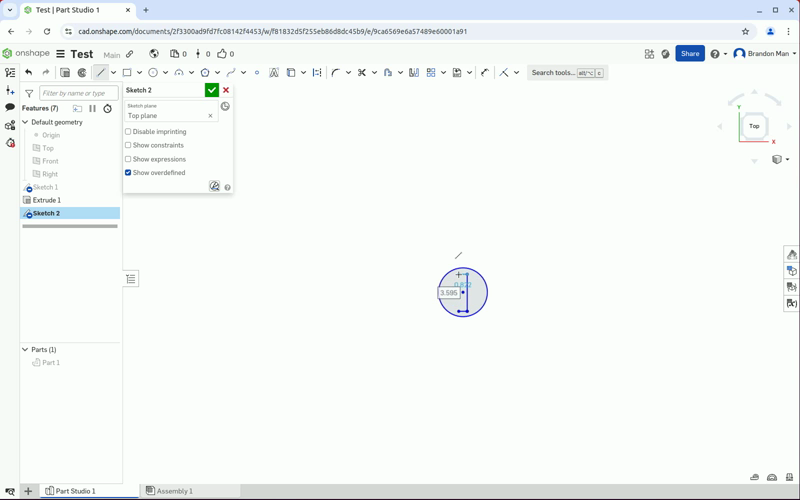
scroll(6)
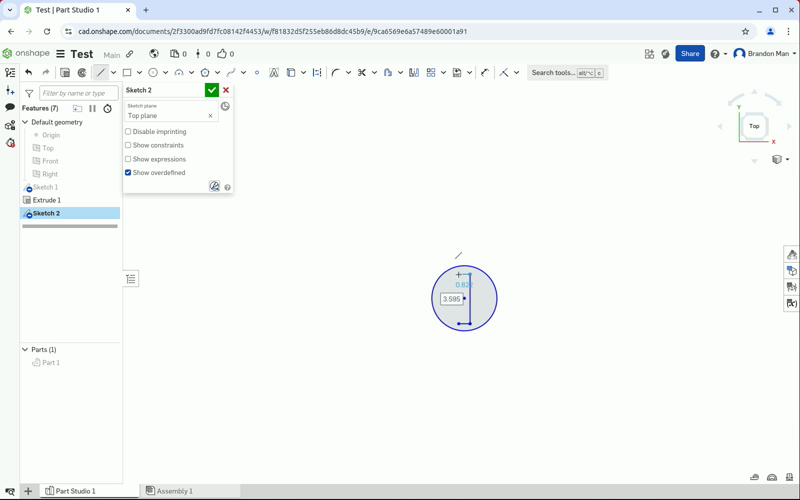
scroll(6)
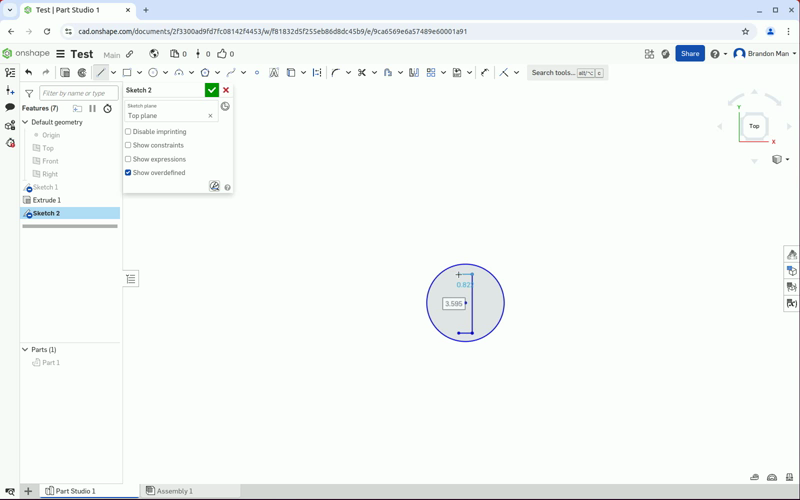
scroll(6)
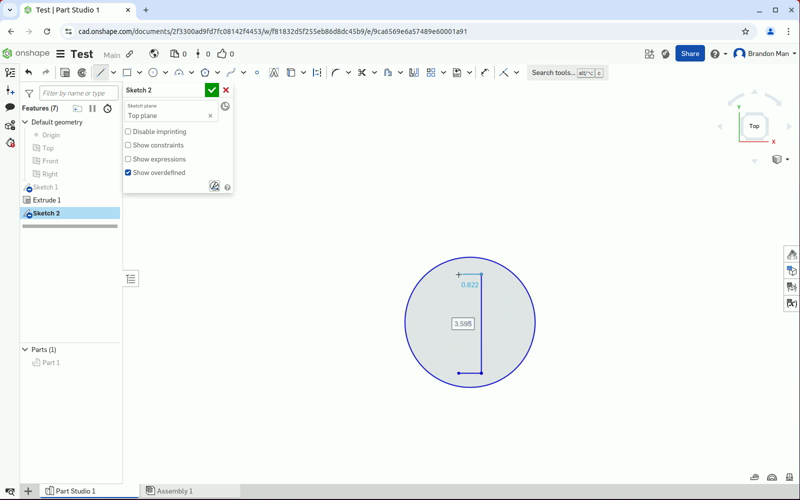
scroll(6)
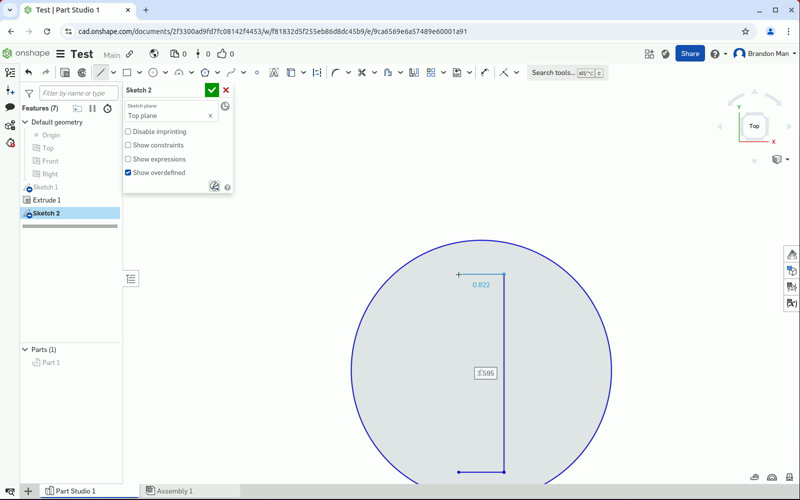
click(458, 274)
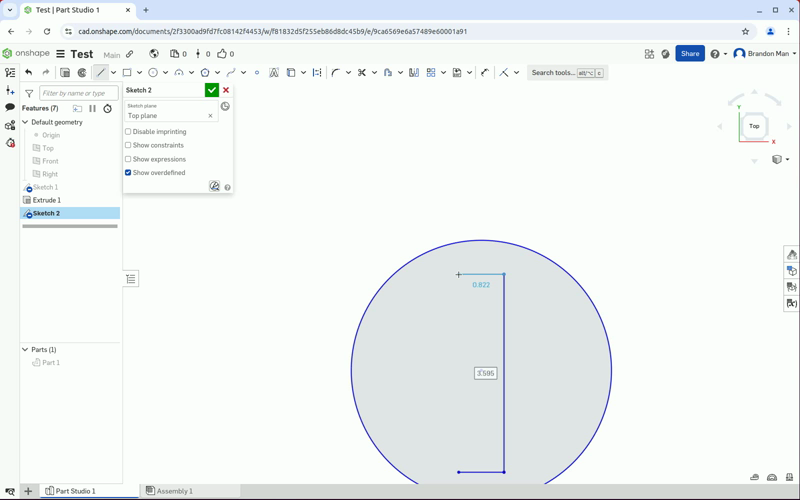
scroll(-6)
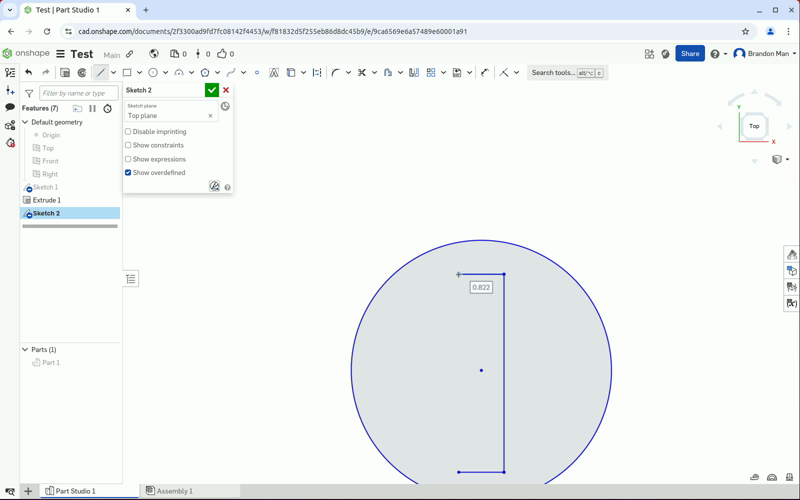
scroll(-6)
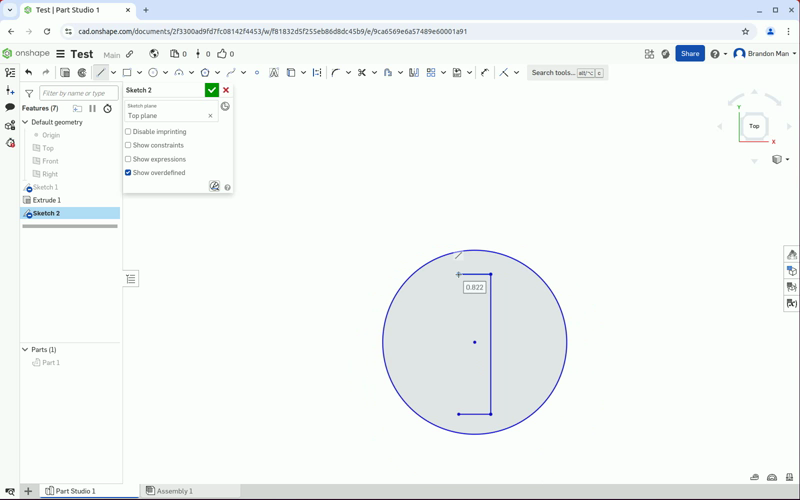
scroll(-6)
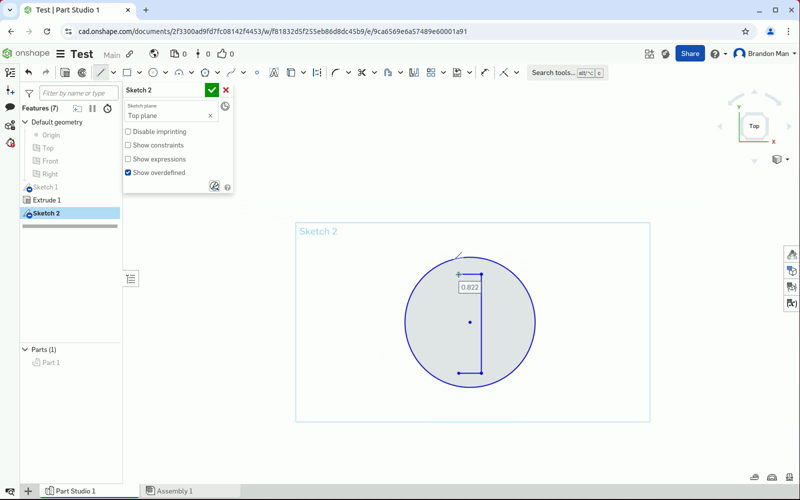
scroll(-6)
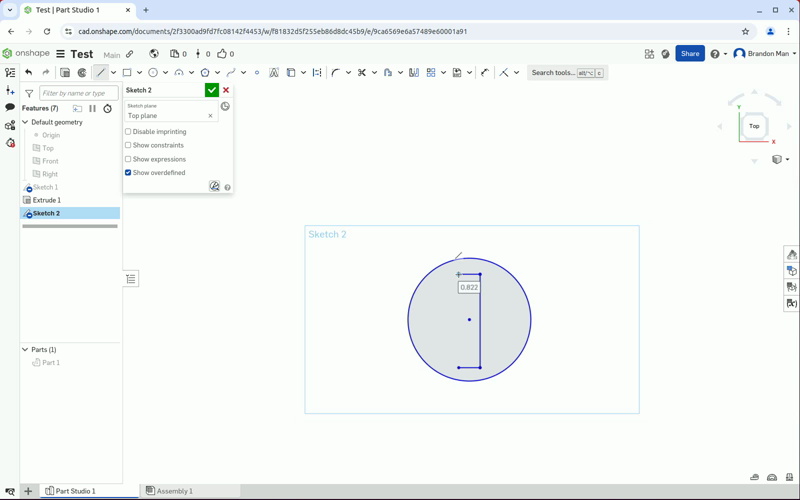
scroll(-6)
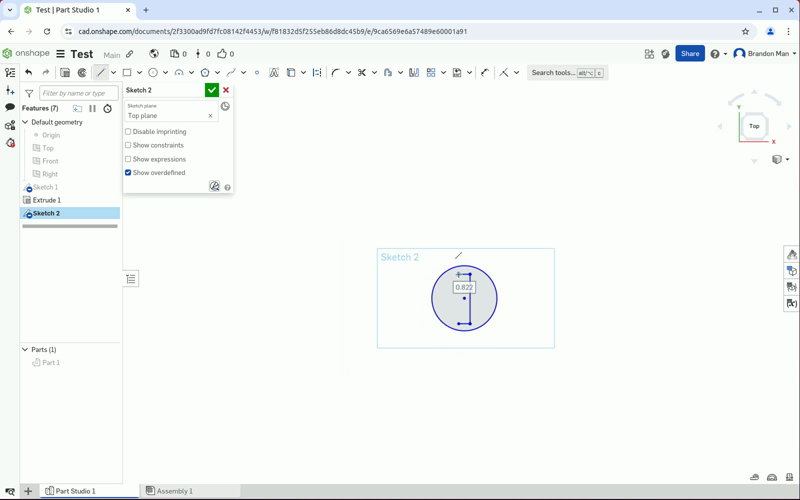
scroll(-6)
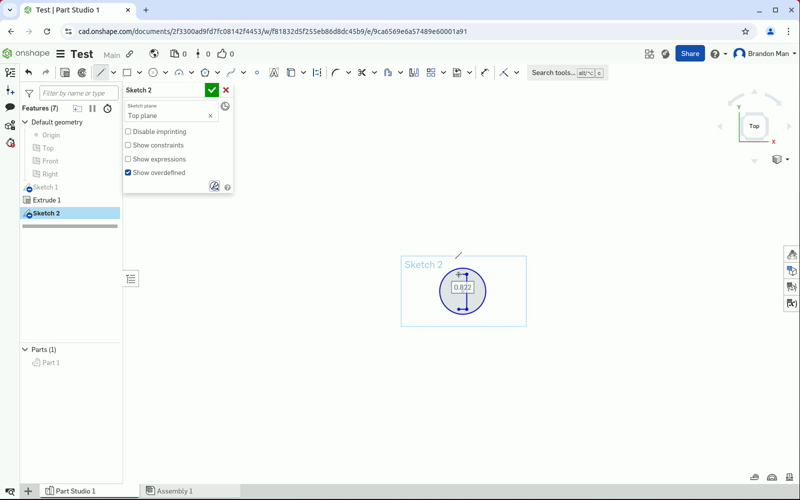
scroll(-6)
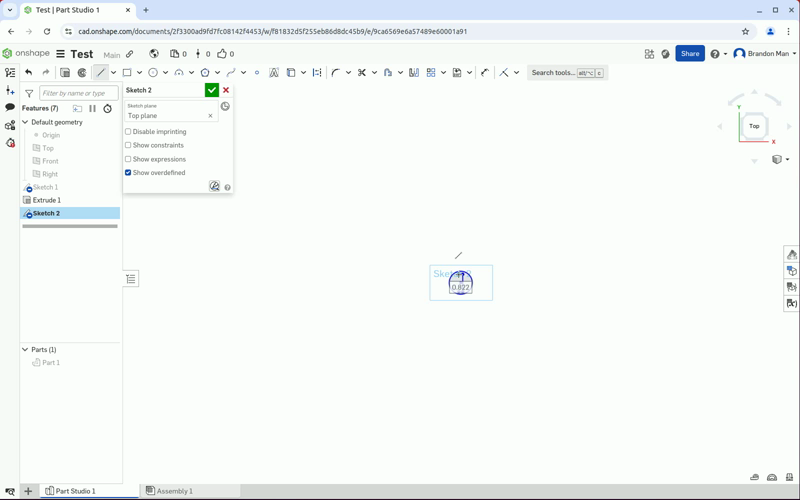
key_up(shift)
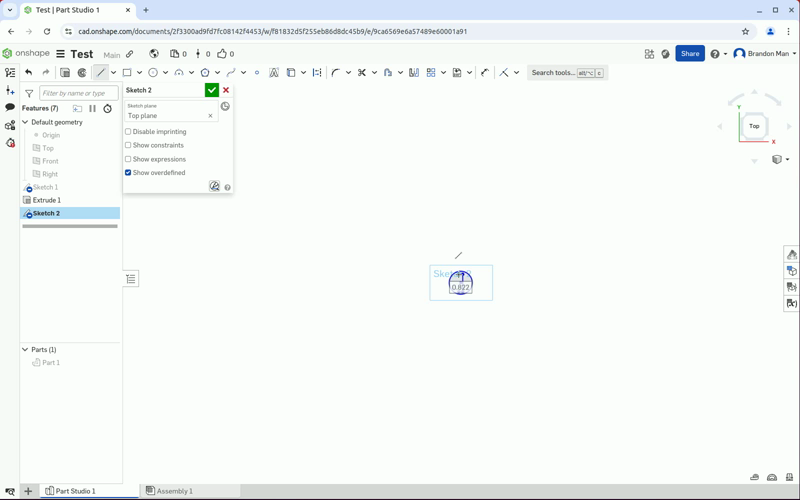
mouse_move(489, 274)
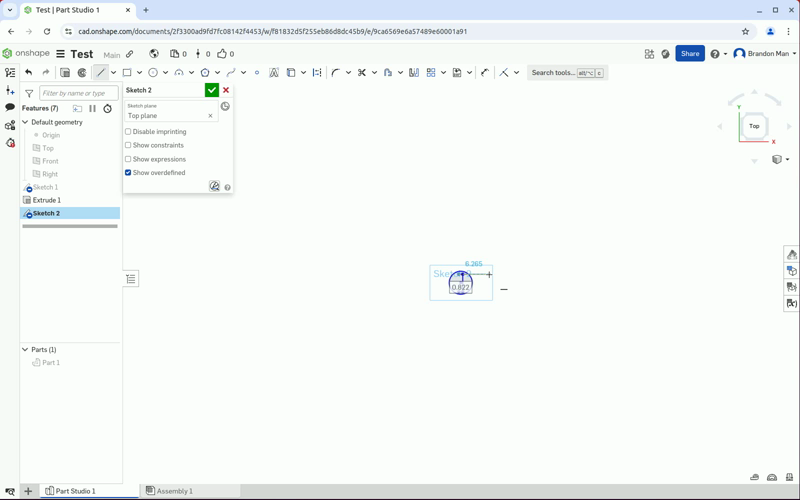
key_down(shift)
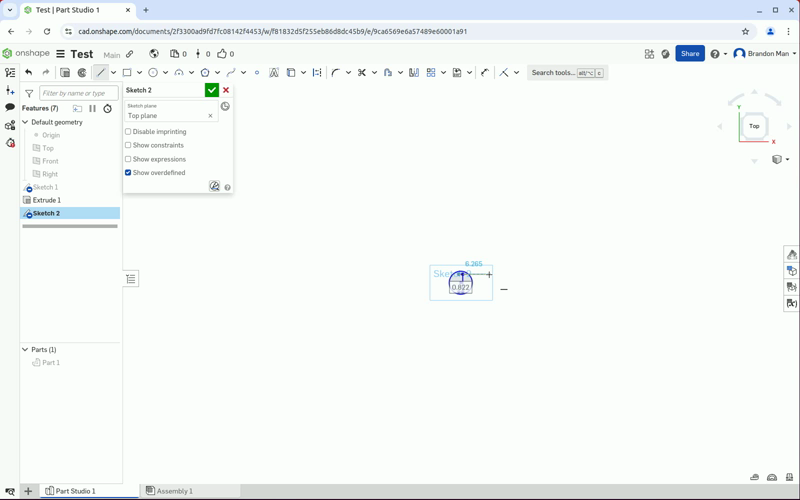
mouse_move(458, 291)
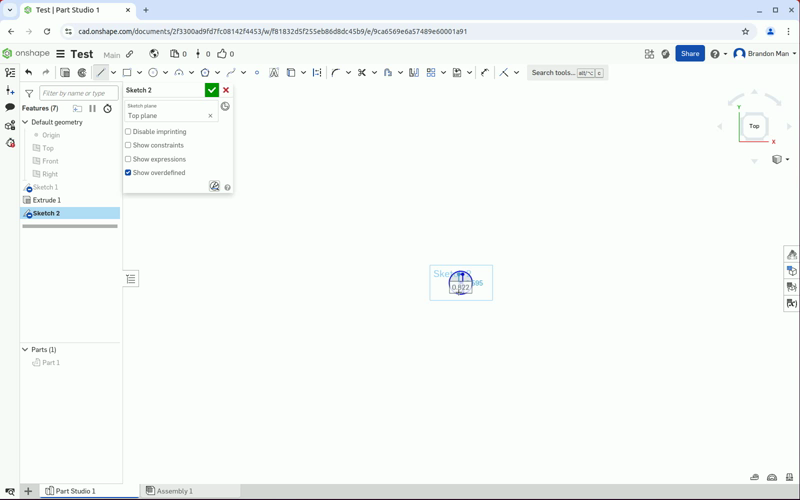
scroll(6)
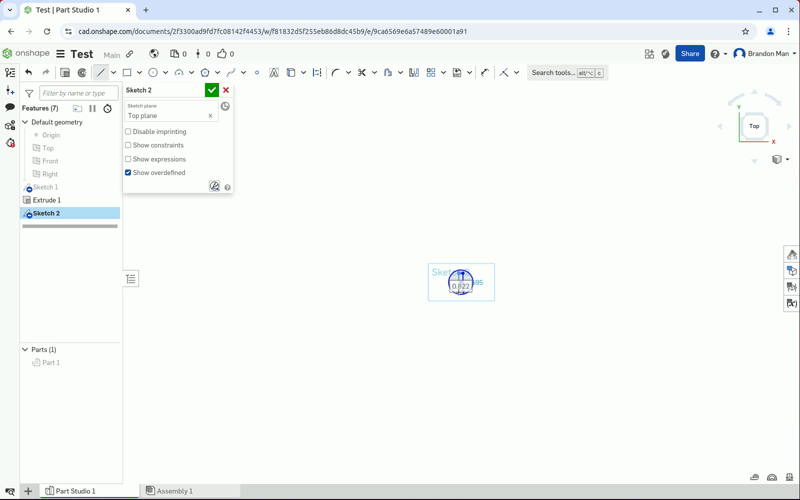
scroll(6)
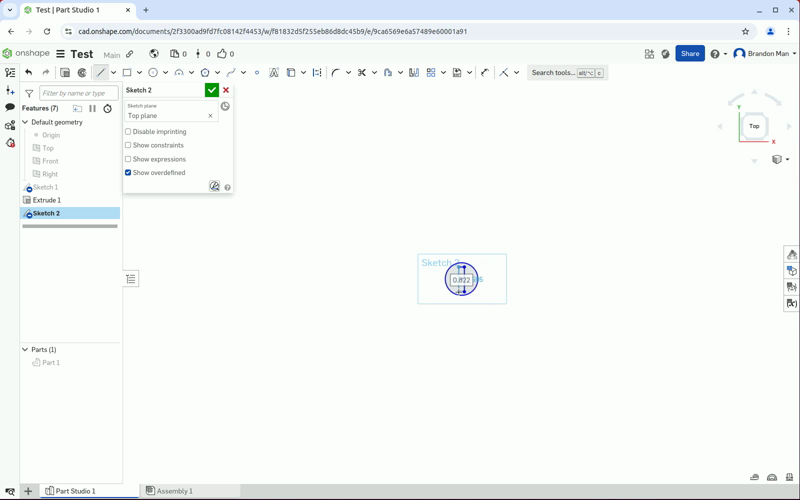
scroll(6)
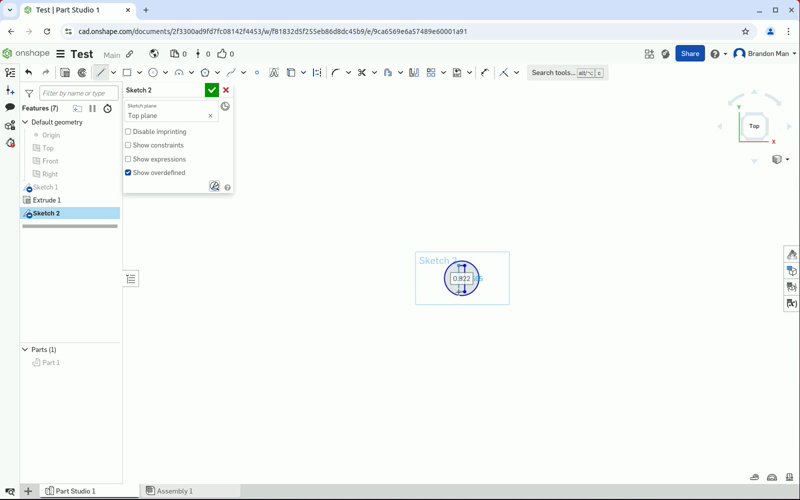
scroll(6)
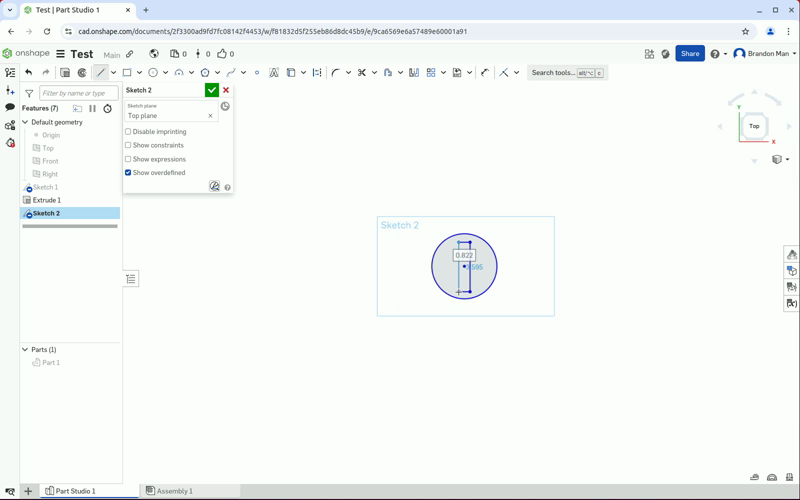
scroll(6)
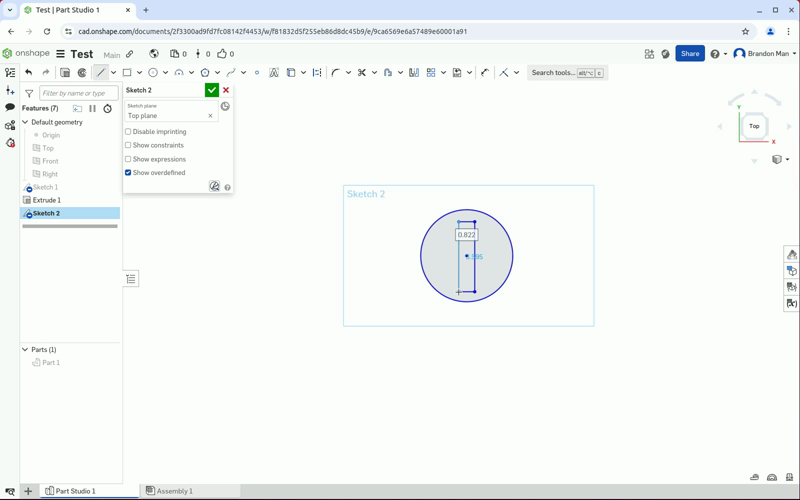
scroll(6)
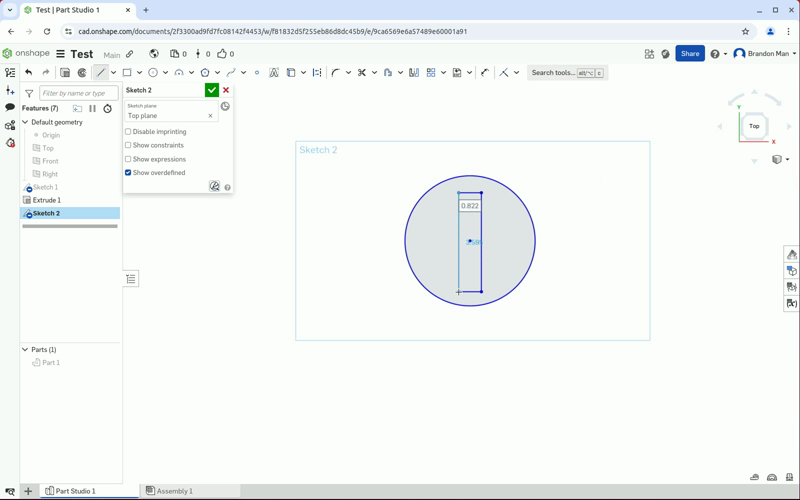
scroll(6)
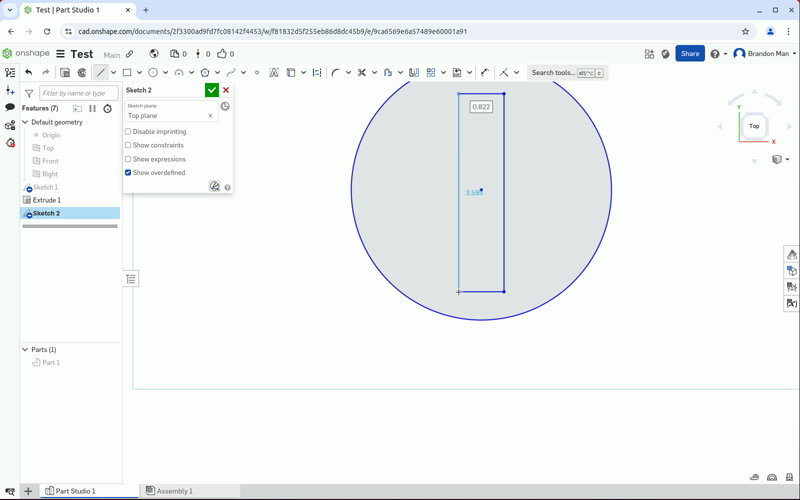
key_up(shift)
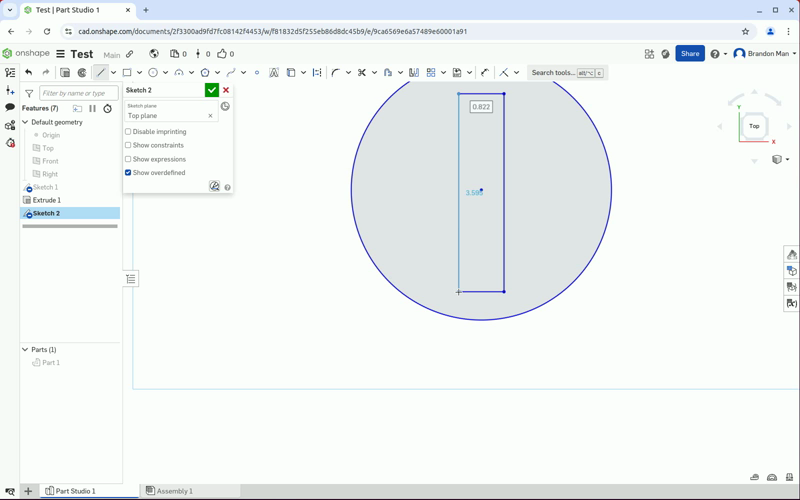
click(458, 291)
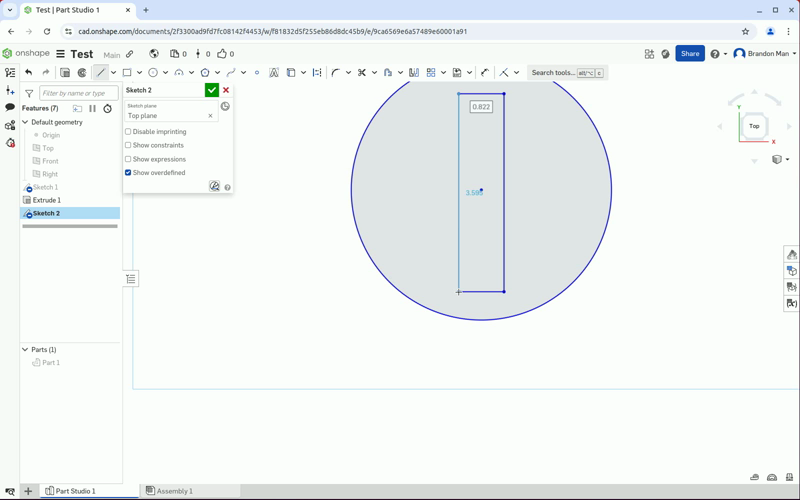
scroll(-6)
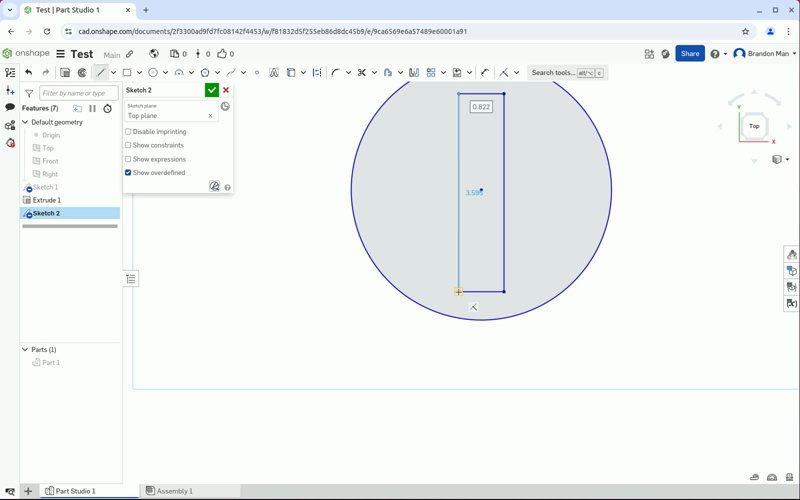
scroll(-6)
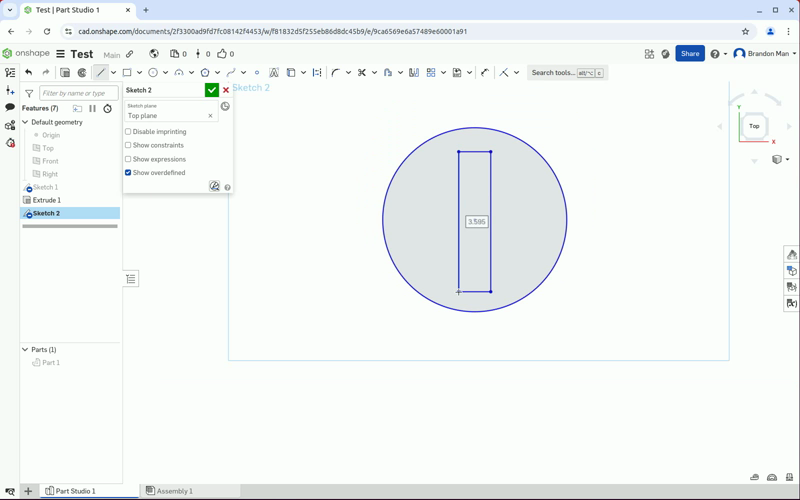
scroll(-6)
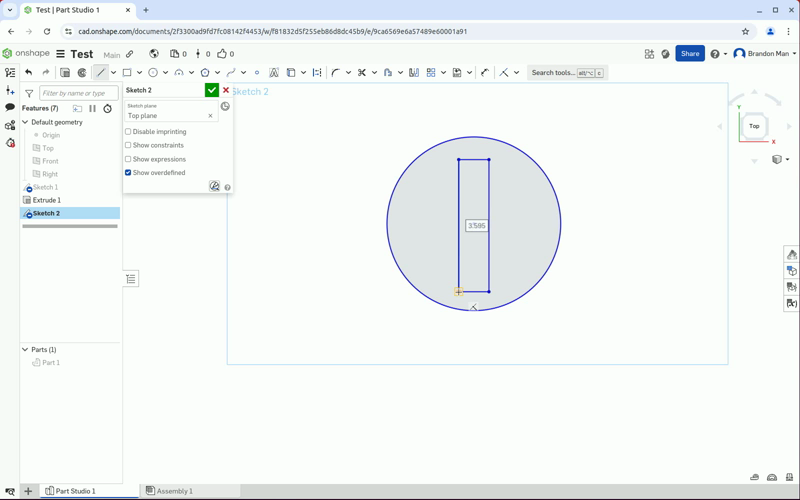
scroll(-6)
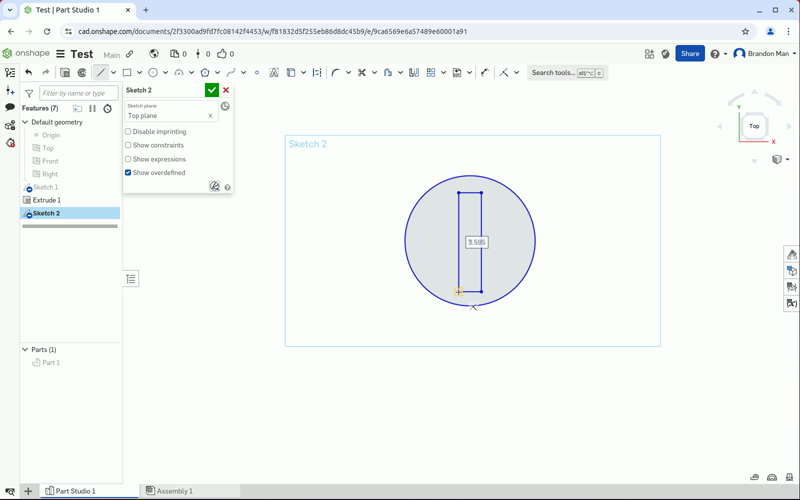
scroll(-6)
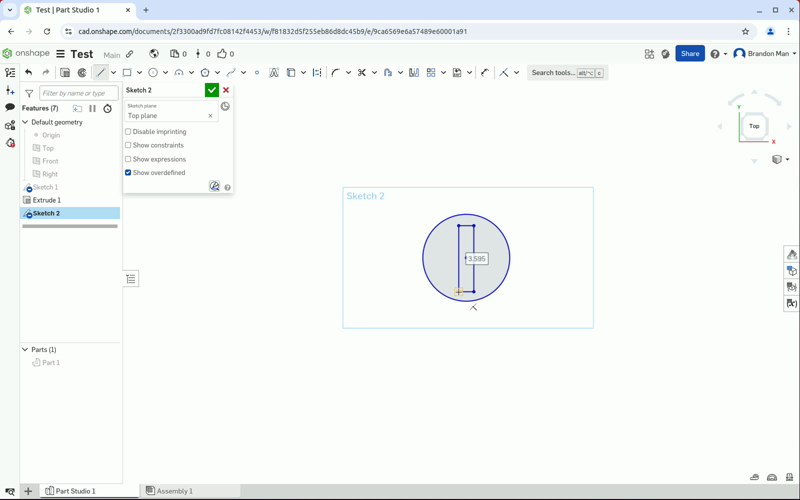
scroll(-6)
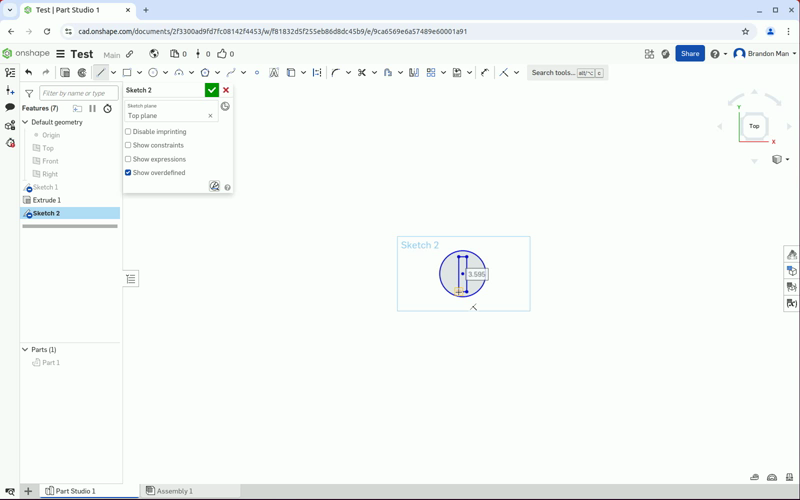
scroll(-6)
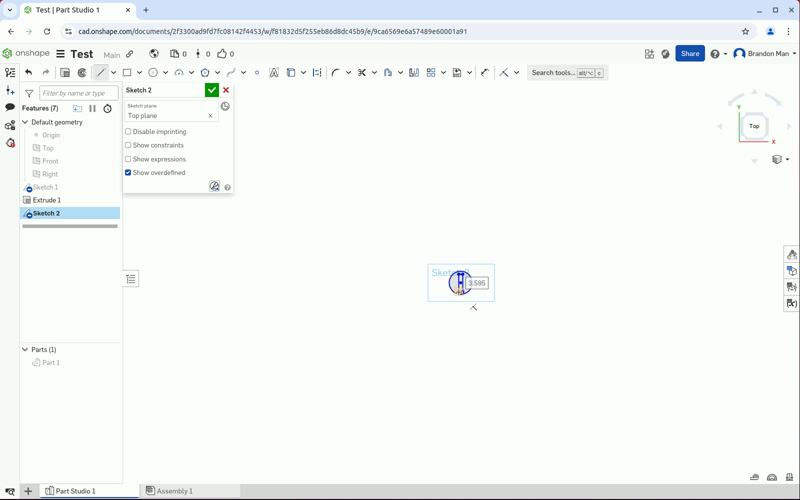
key(esc)
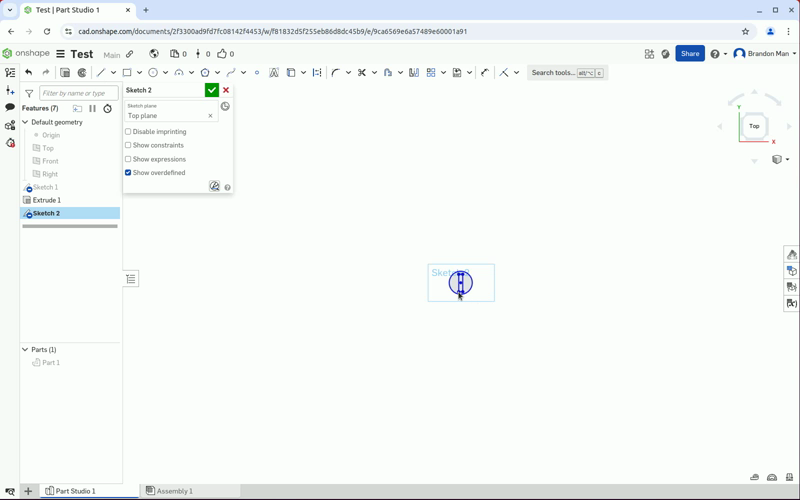
mouse_move(463, 276)
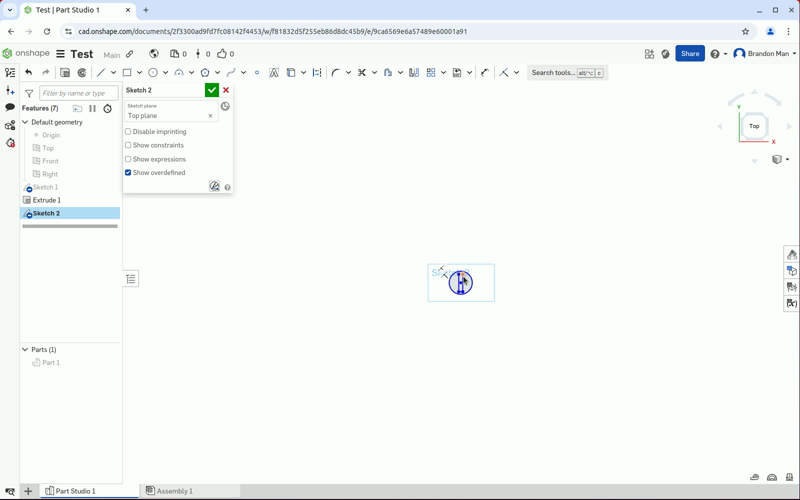
scroll(6)
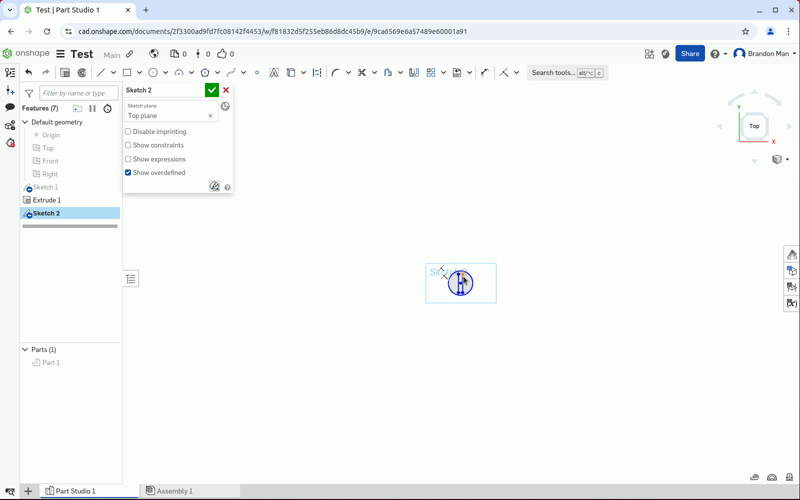
scroll(6)
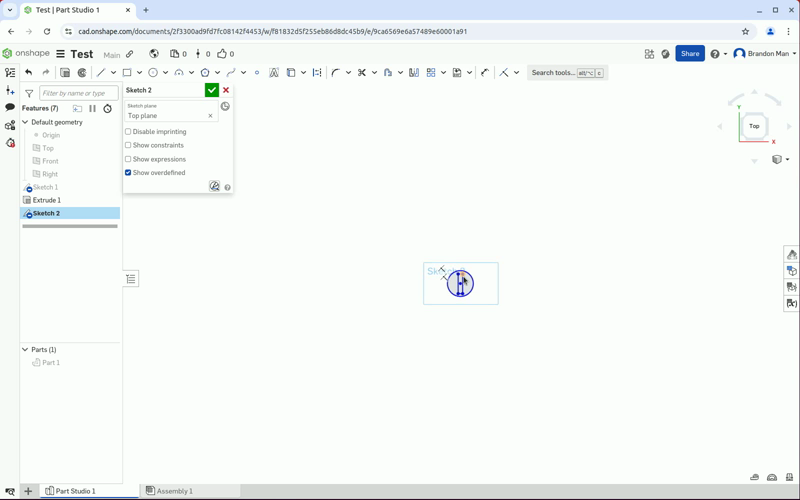
scroll(6)
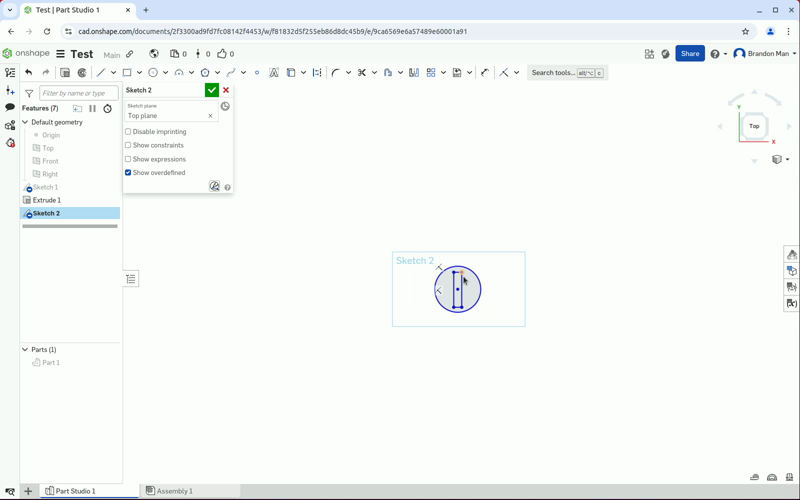
scroll(6)
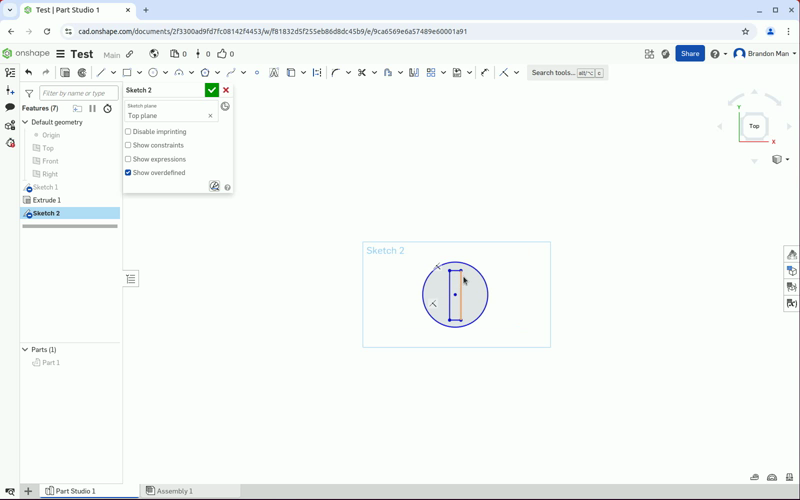
scroll(6)
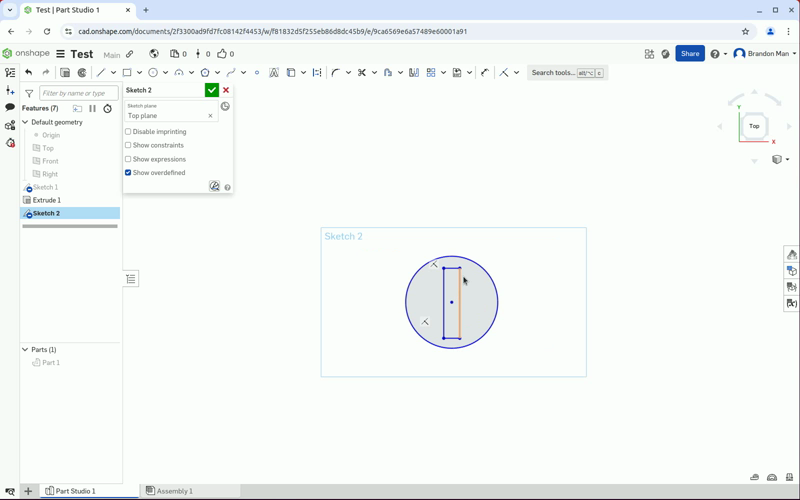
scroll(6)
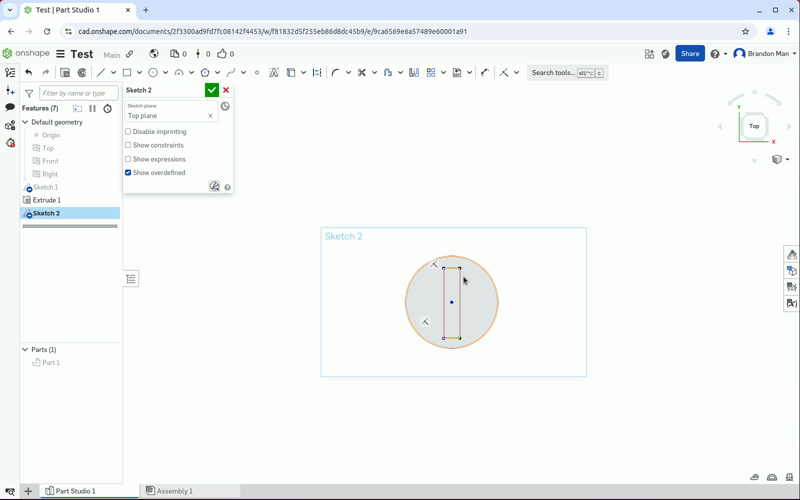
scroll(6)
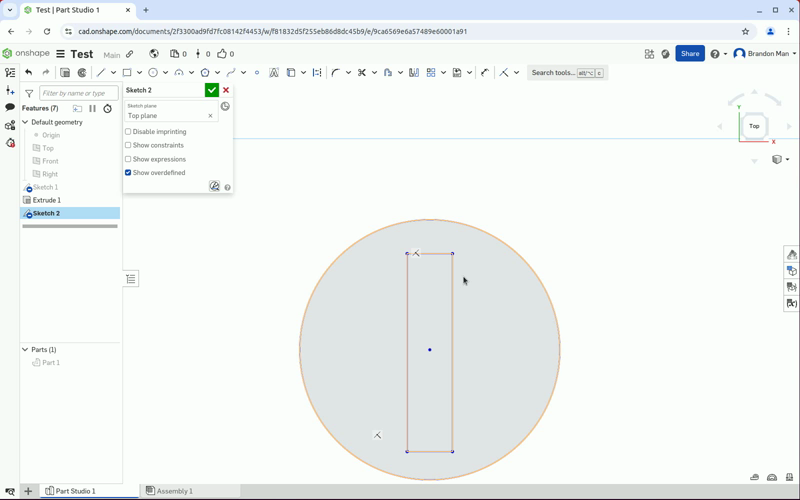
click(463, 276)
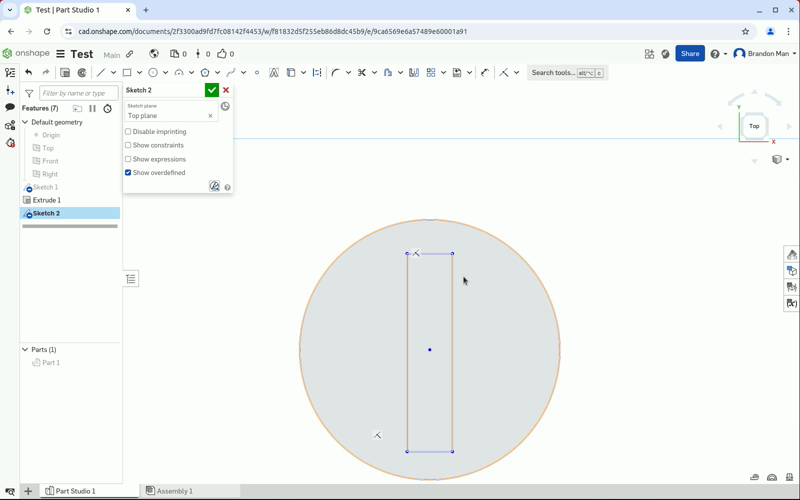
scroll(-6)
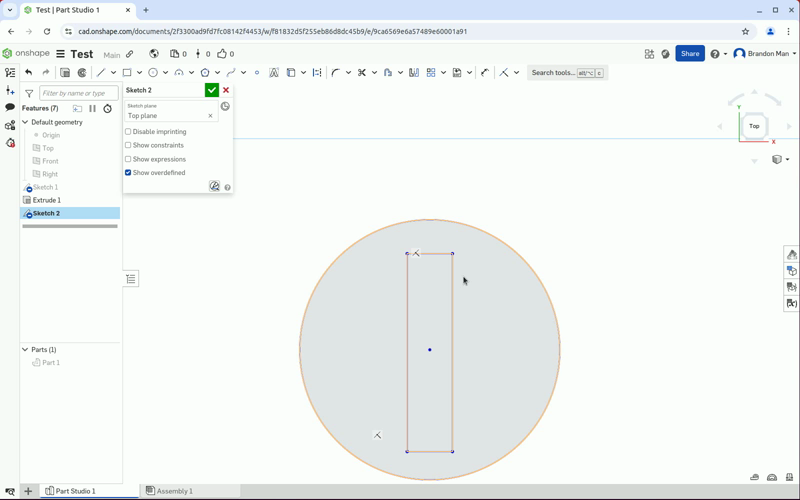
scroll(-6)
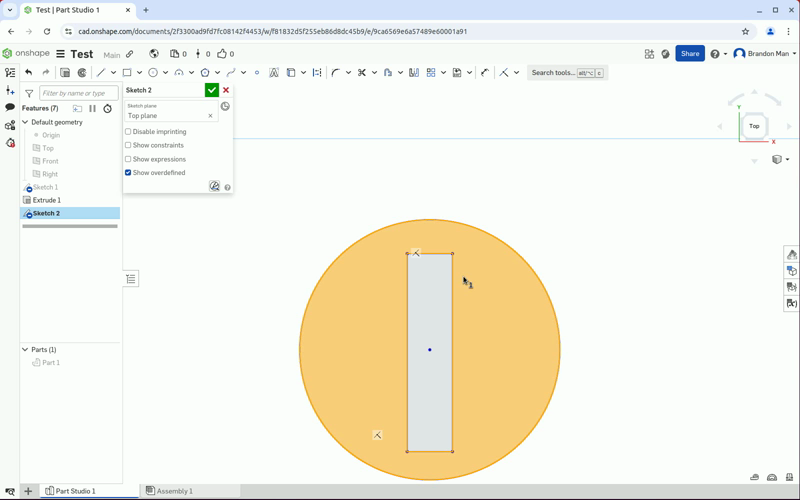
scroll(-6)
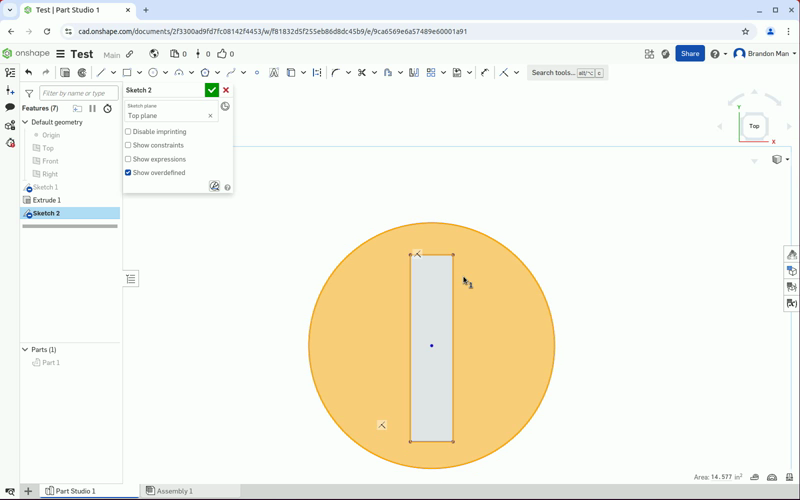
scroll(-6)
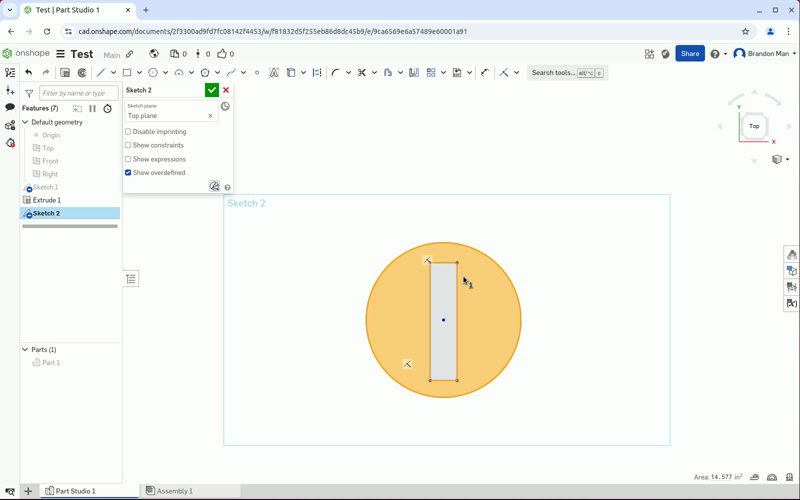
scroll(-6)
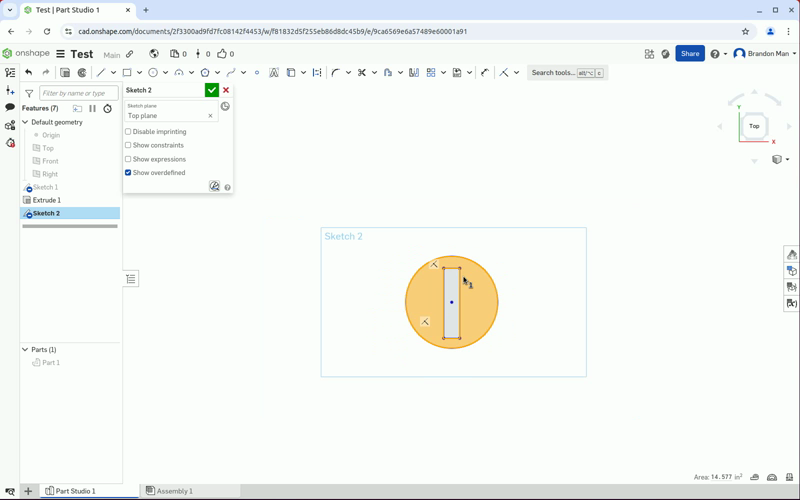
scroll(-6)
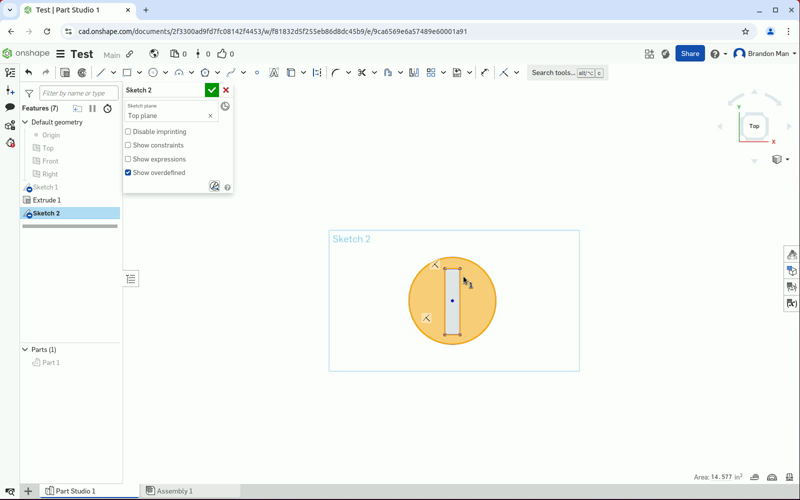
scroll(-6)
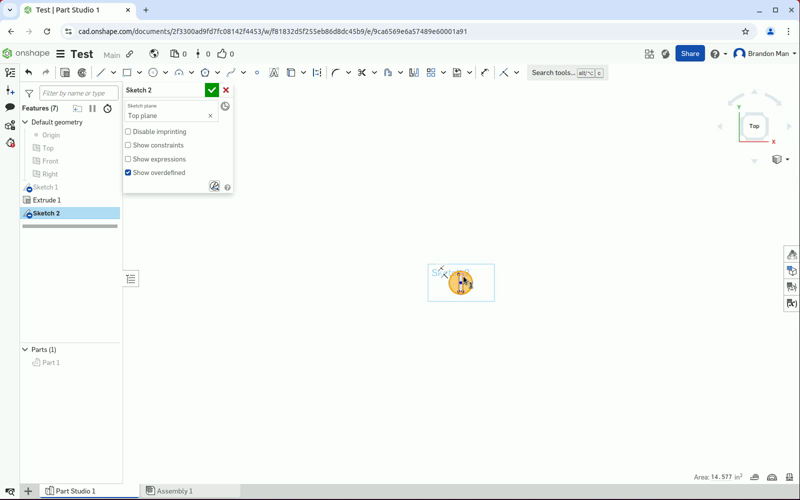
mouse_move(73, 352)
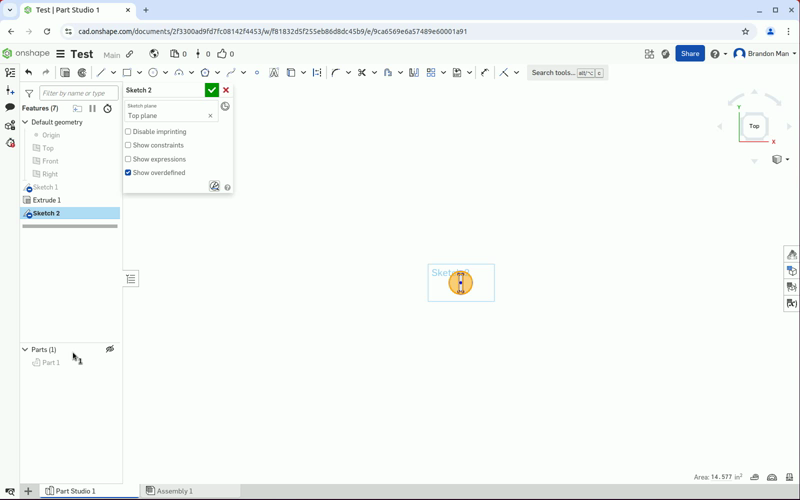
key(shift+y)
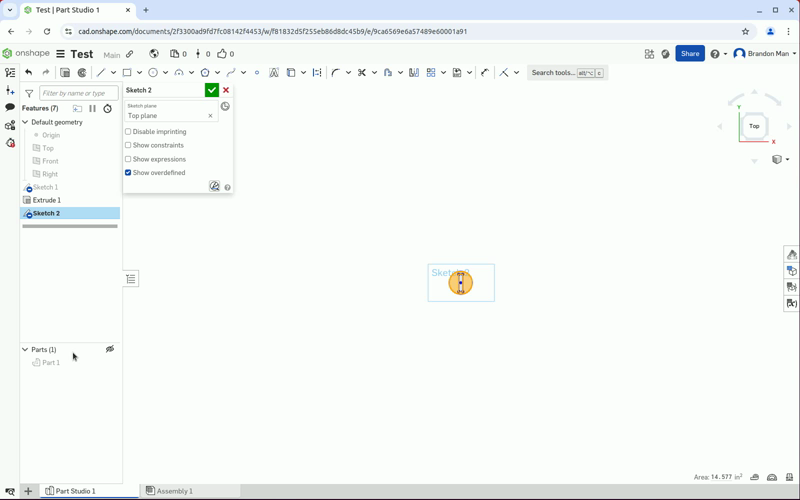
key(shift+e)
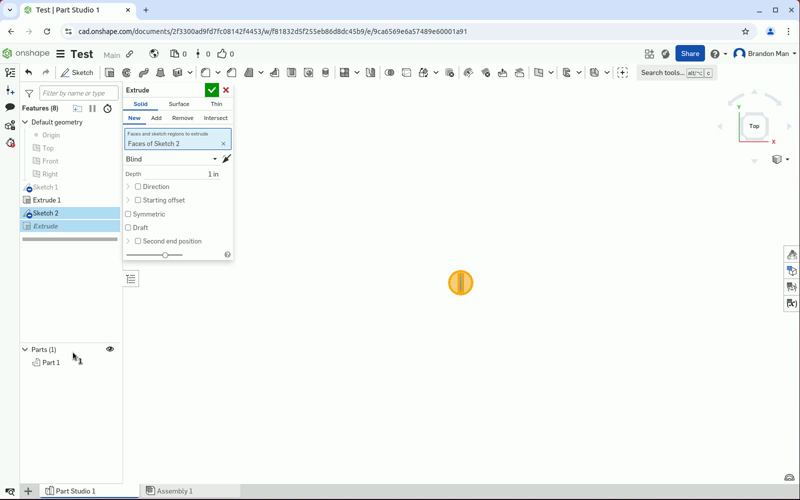
mouse_move(143, 106)
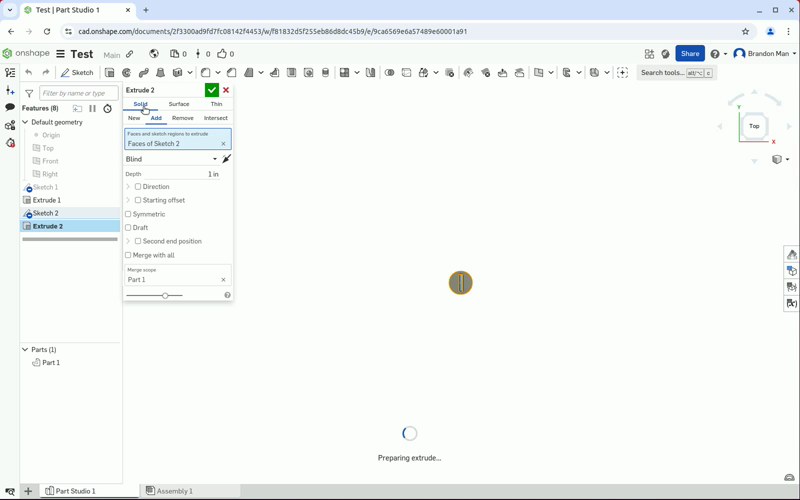
click(143, 106)
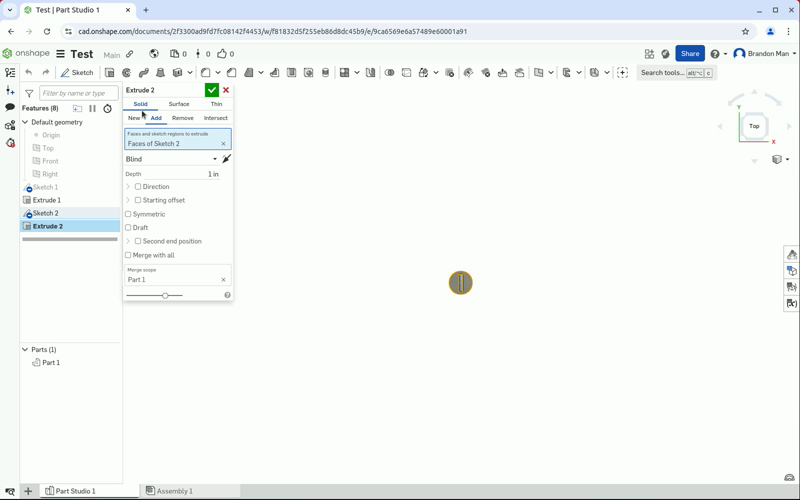
mouse_move(137, 120)
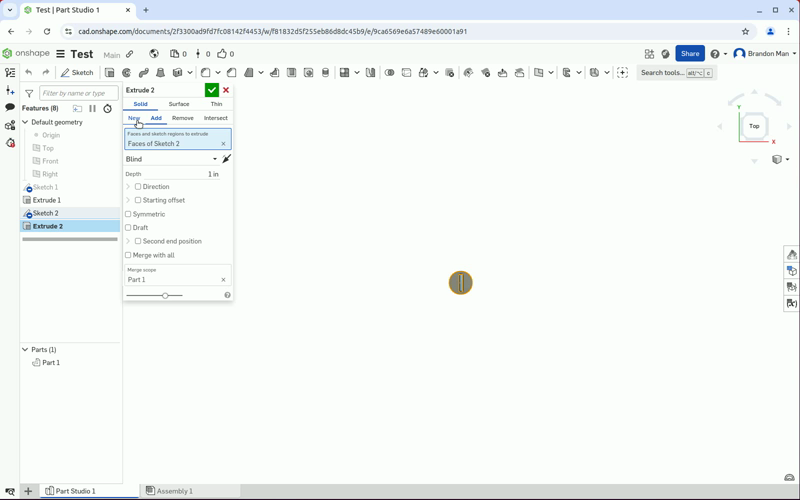
click(137, 120)
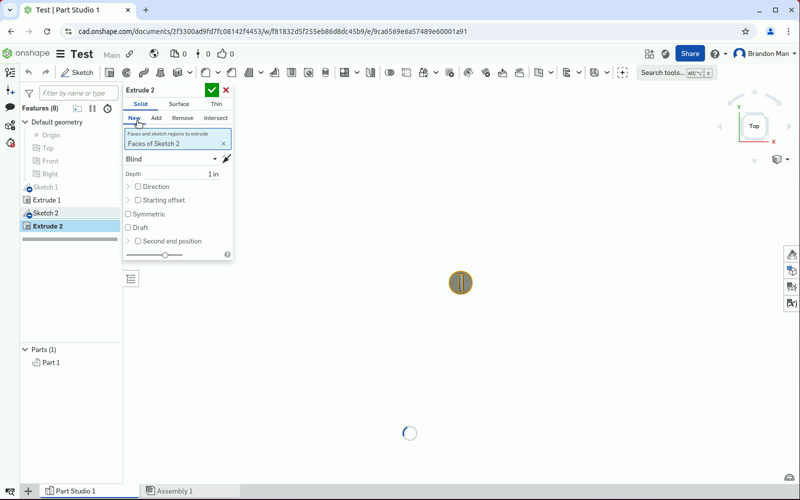
key(tab, 4)
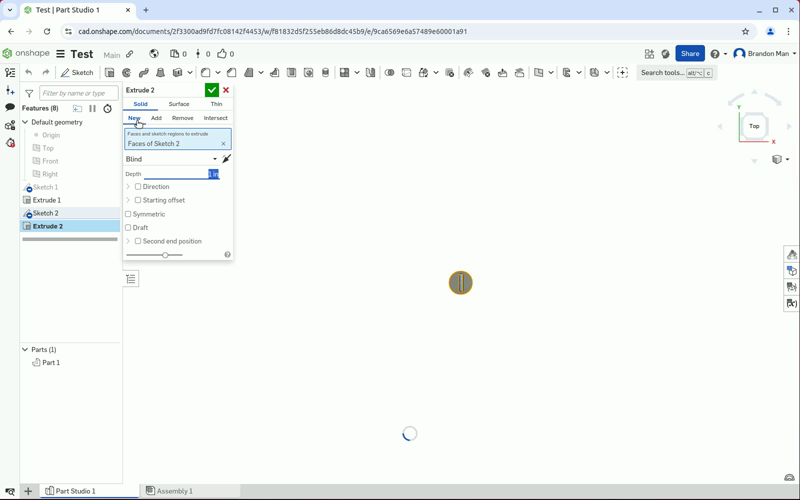
text(16.128)
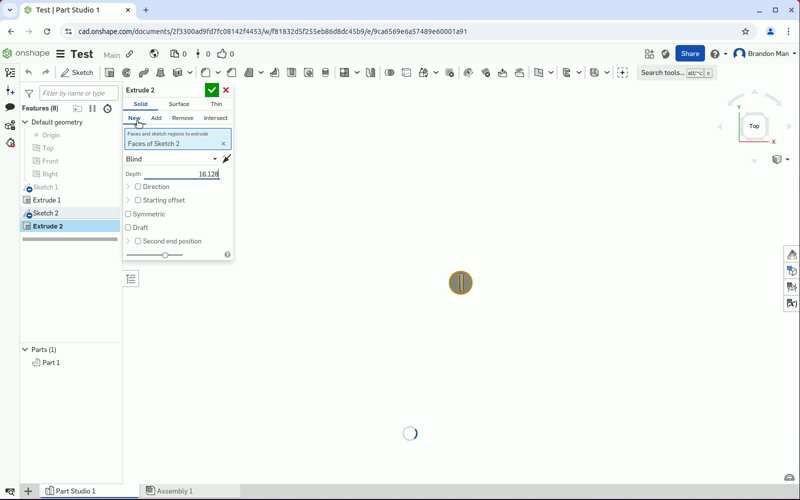
key(enter)
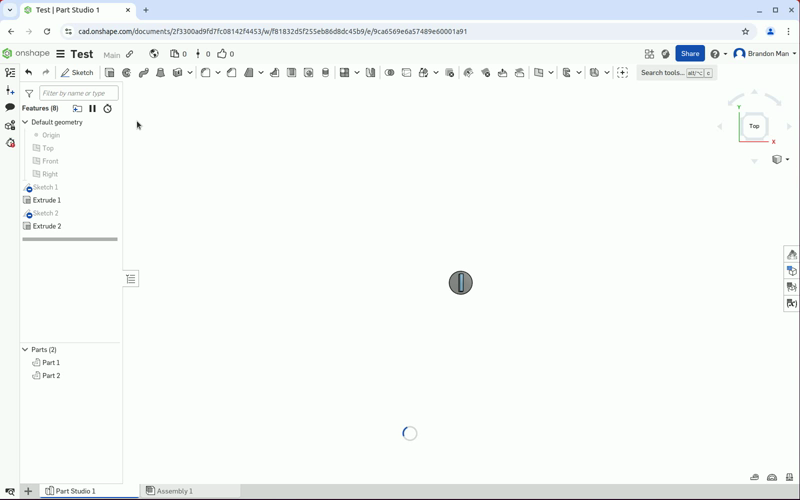
key(shift+h)
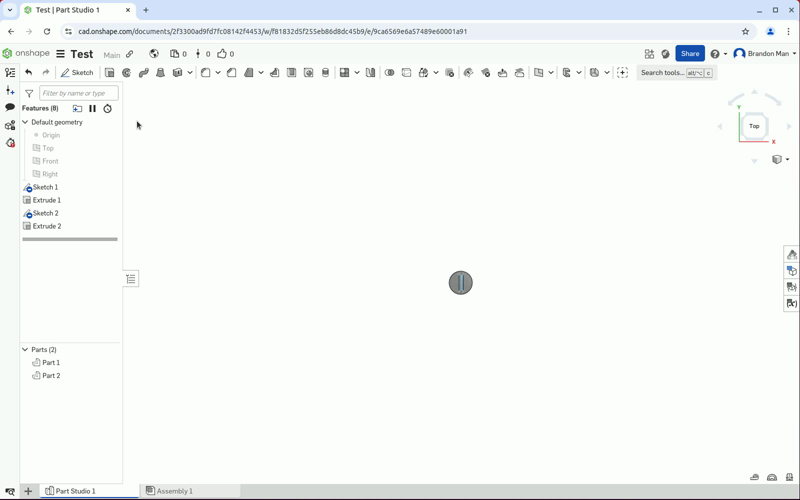
key(shift+h)
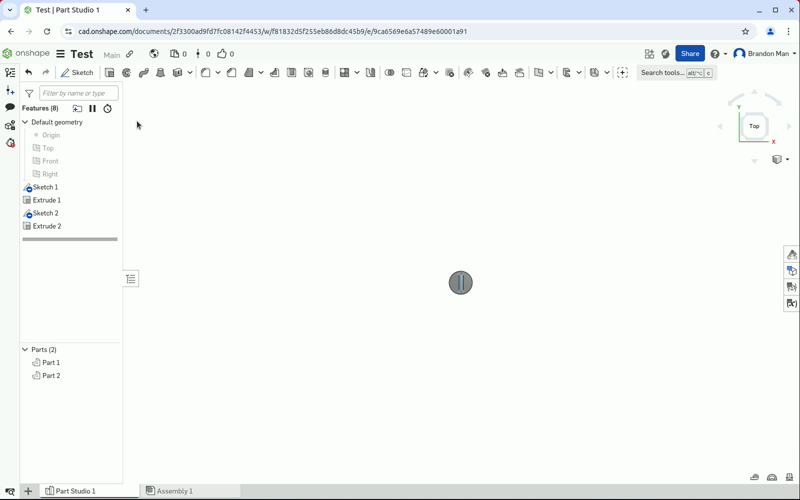
key(shift+7)
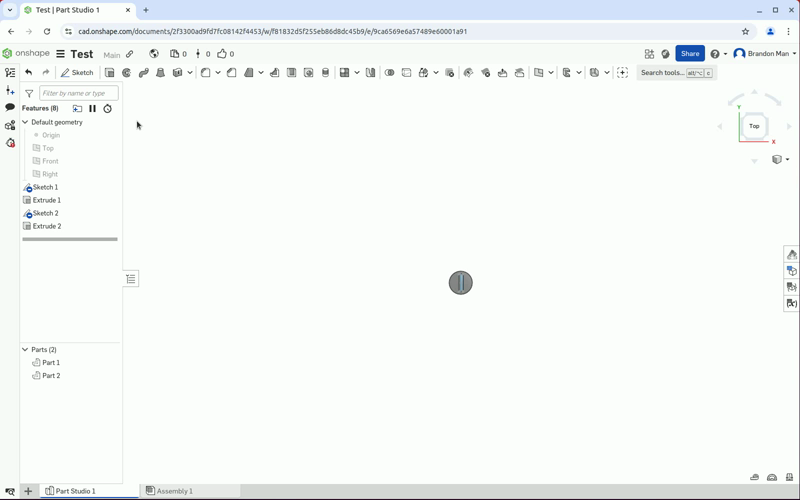
key(up, 3)
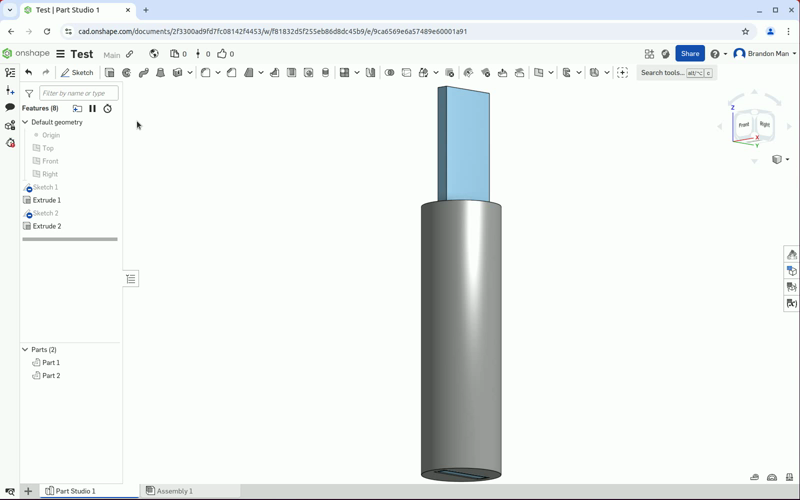
key(left, 3)
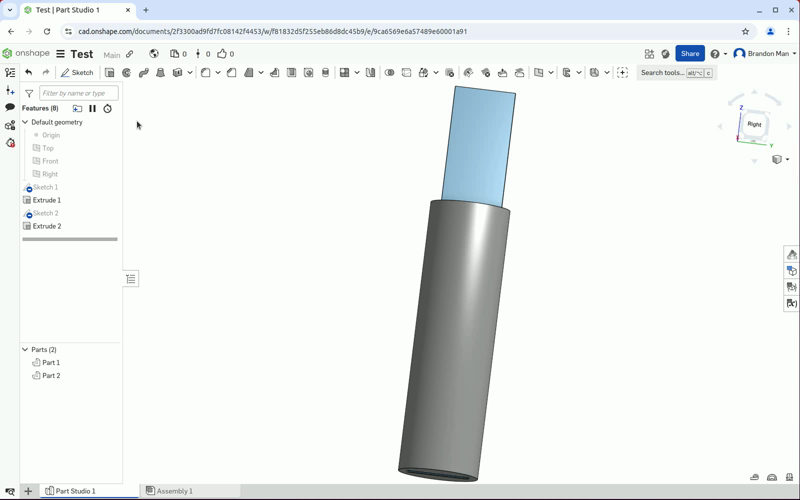
key(right, 3)
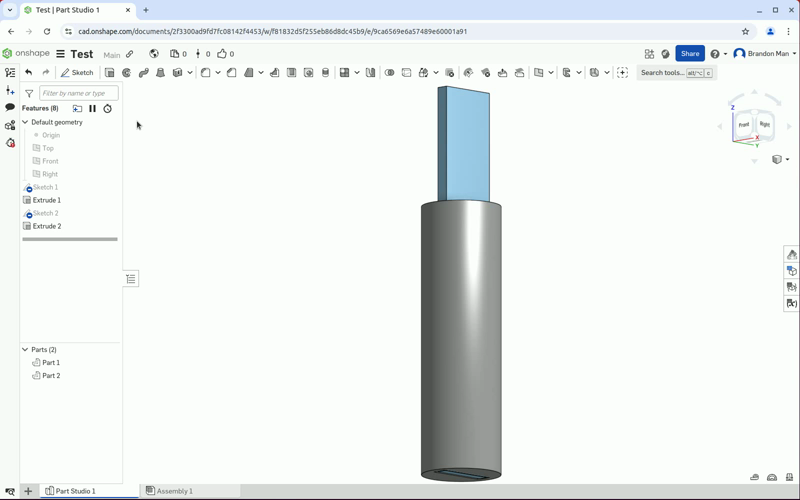
key(down, 3)
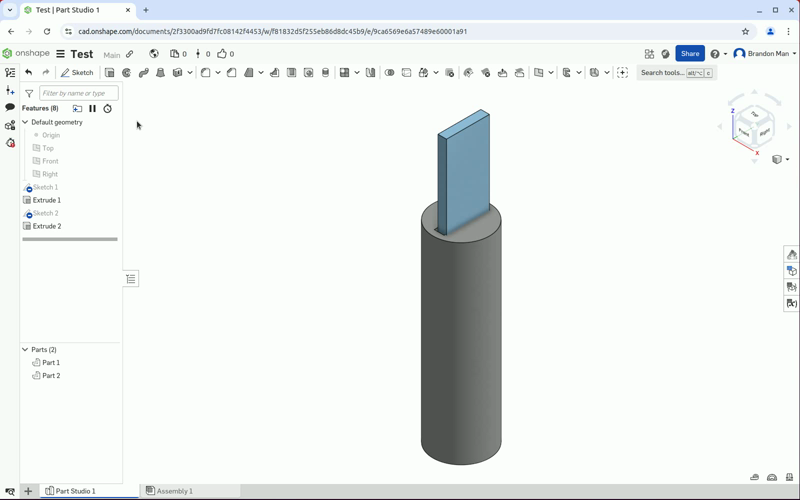
mouse_move(73, 189)
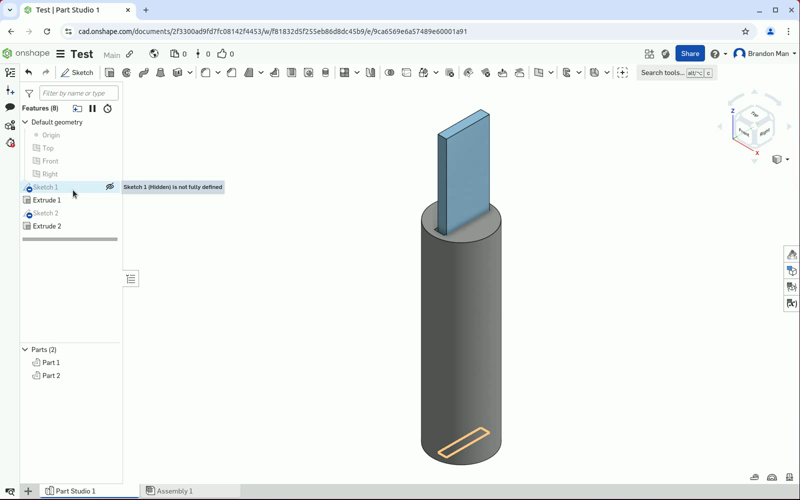
click(73, 189)